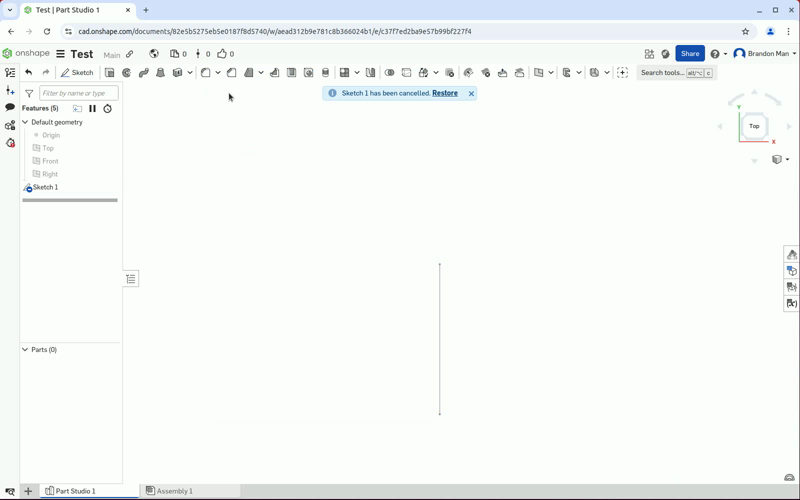
key(shift+h)
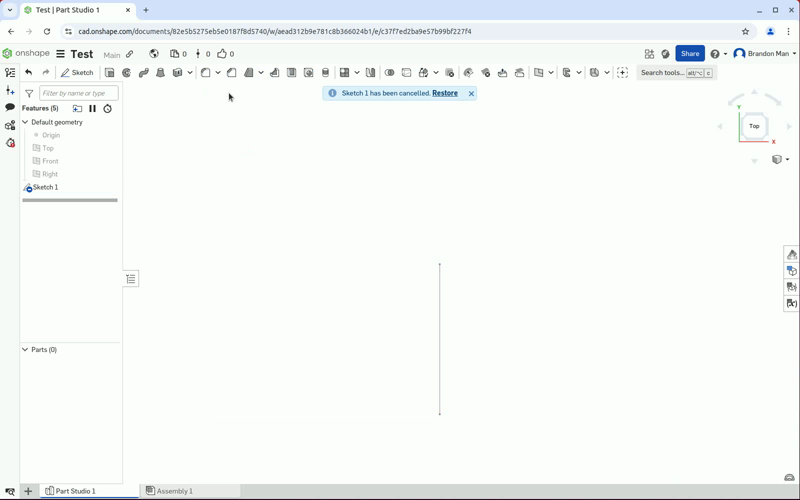
key(shift+s)
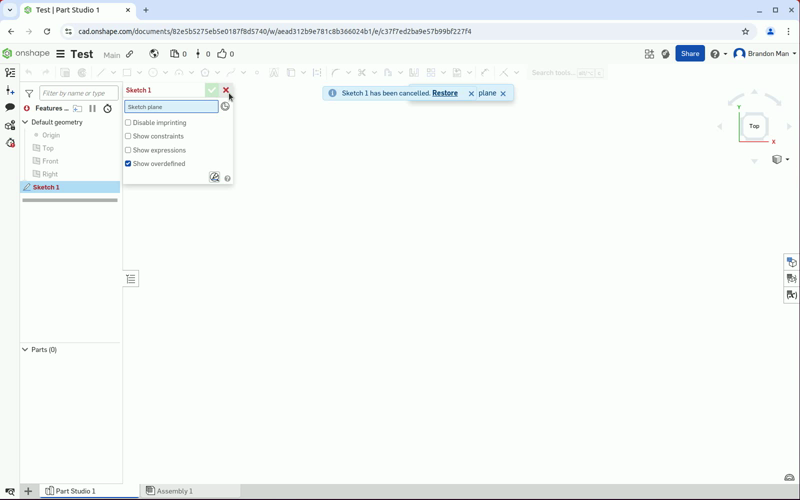
mouse_move(73, 150)
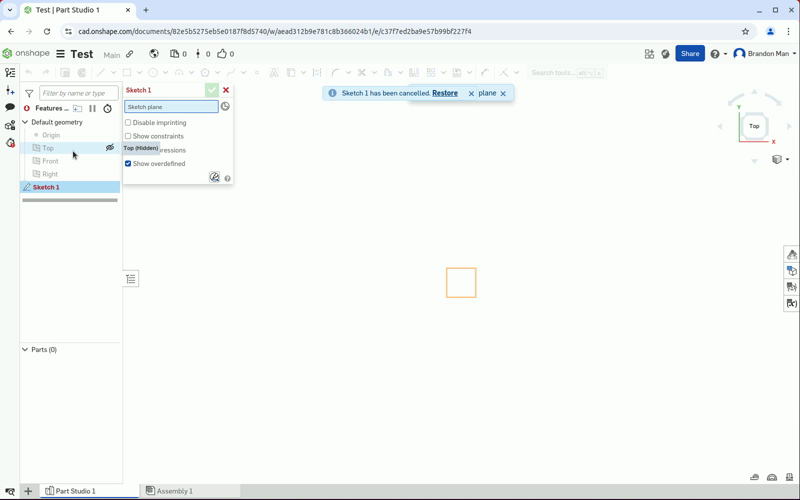
click(73, 150)
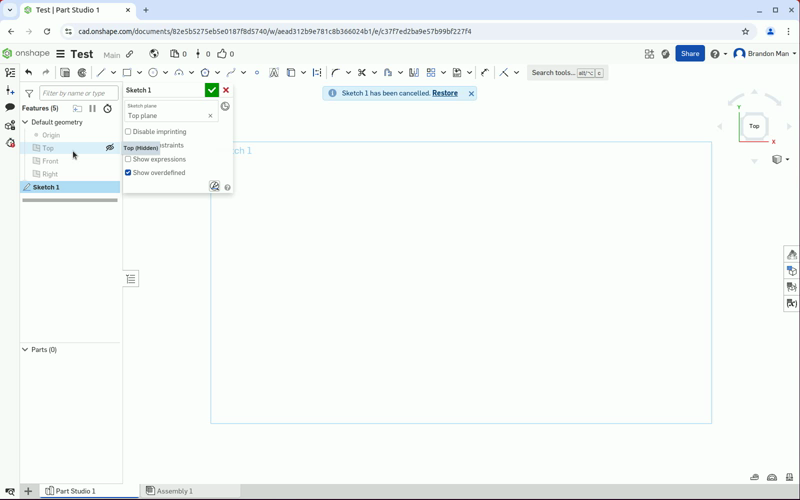
mouse_move(73, 352)
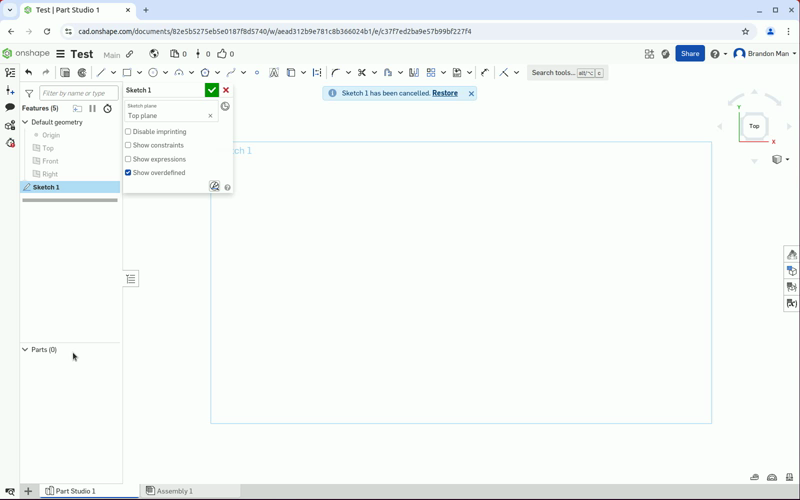
key(y)
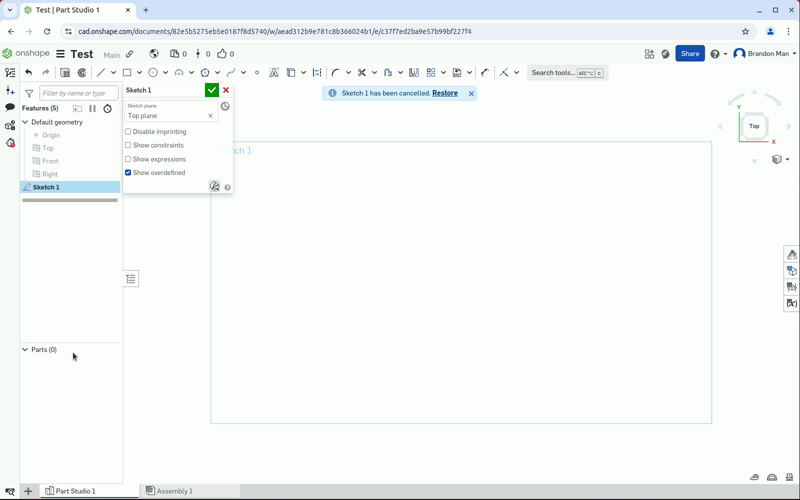
key(l)
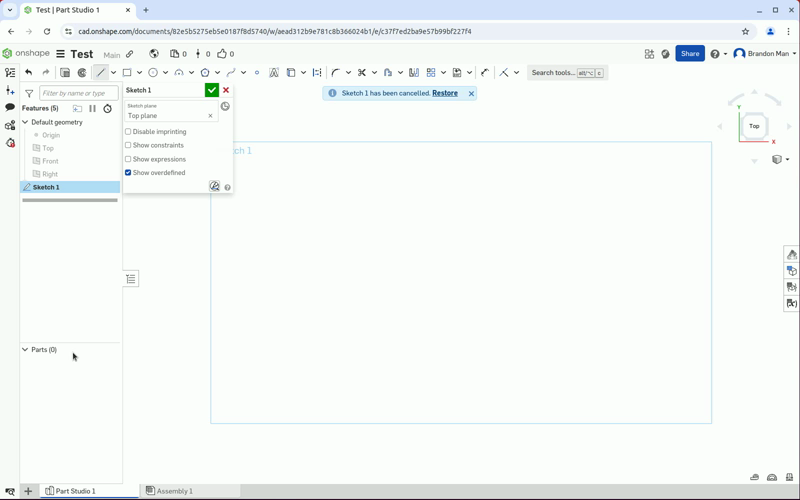
key_down(shift)
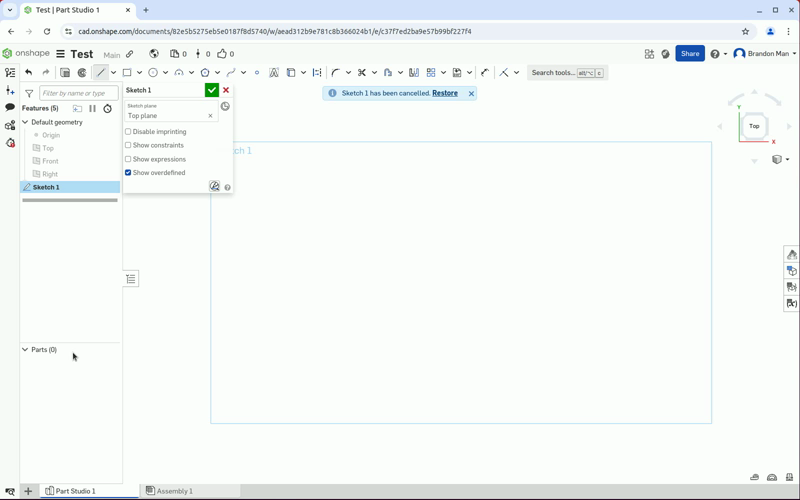
mouse_move(348, 297)
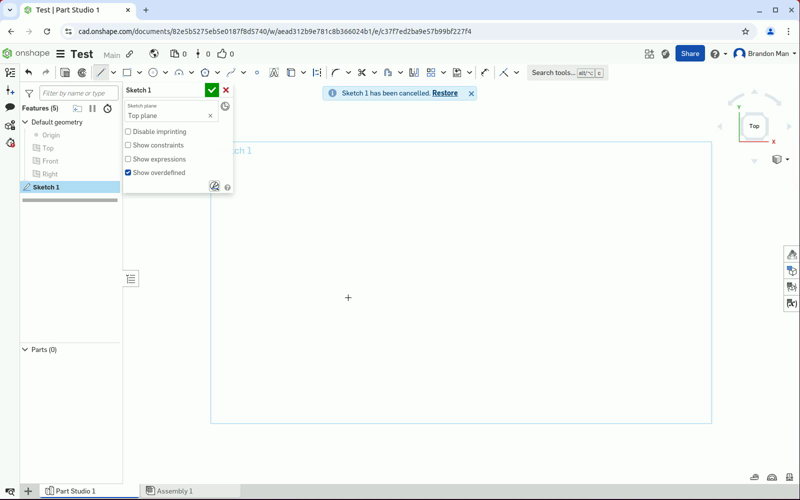
click(348, 297)
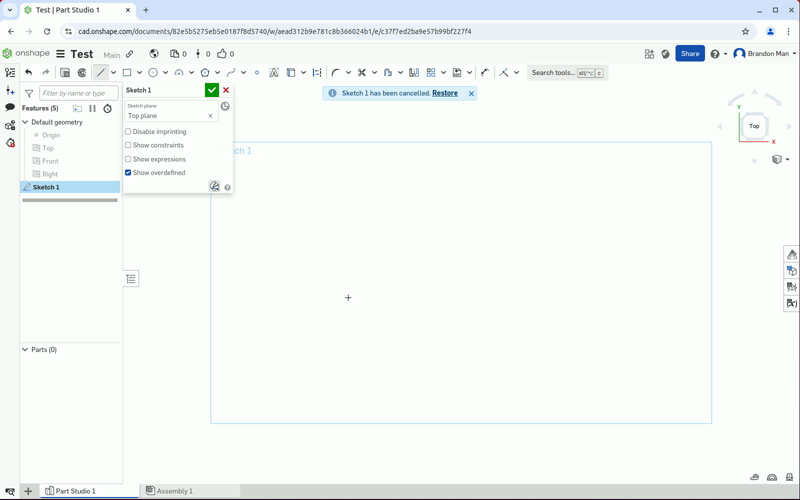
key_up(shift)
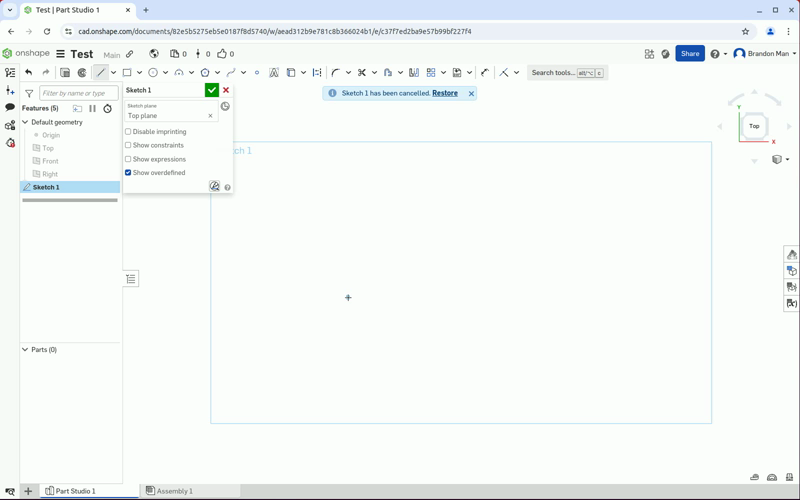
key_down(shift)
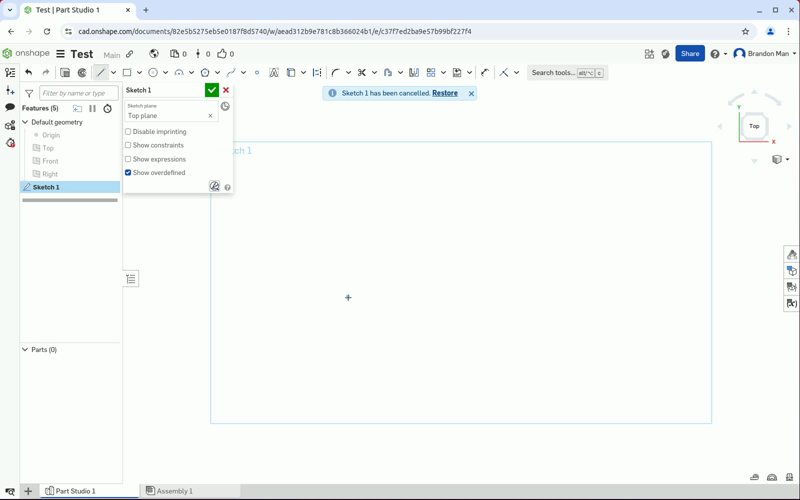
mouse_move(572, 297)
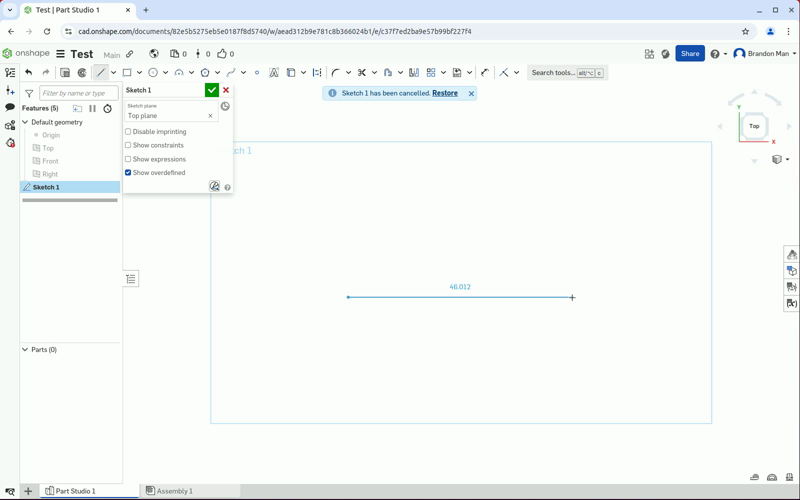
click(572, 297)
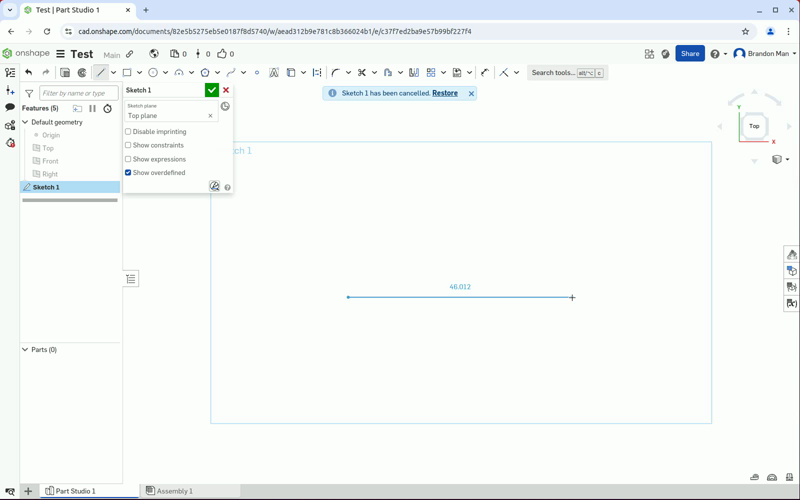
key_up(shift)
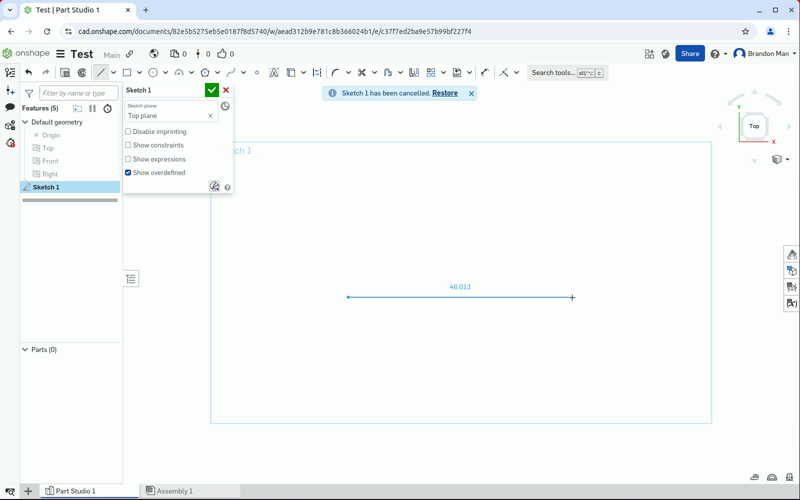
key_down(shift)
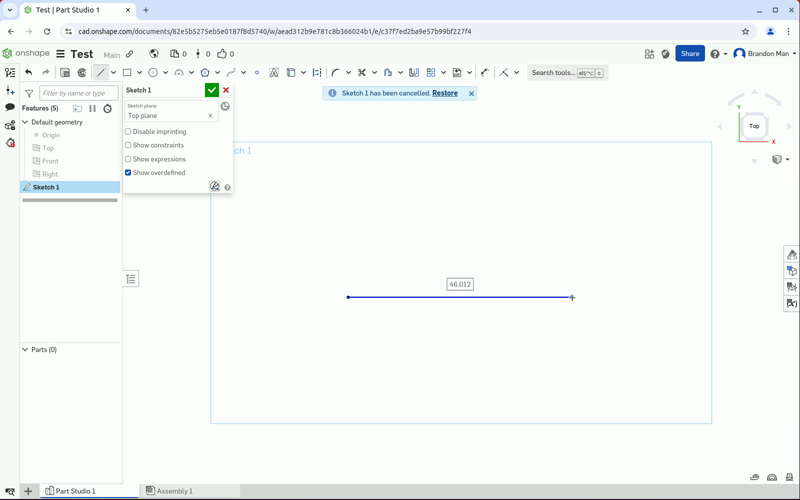
mouse_move(589, 297)
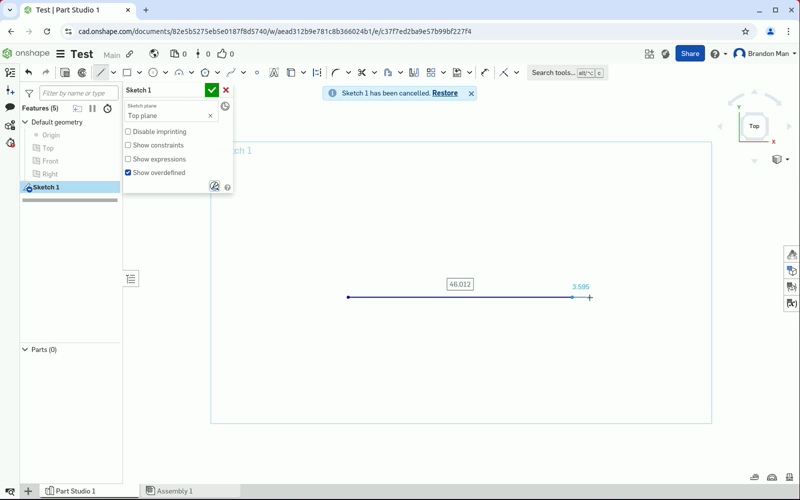
mouse_move(572, 268)
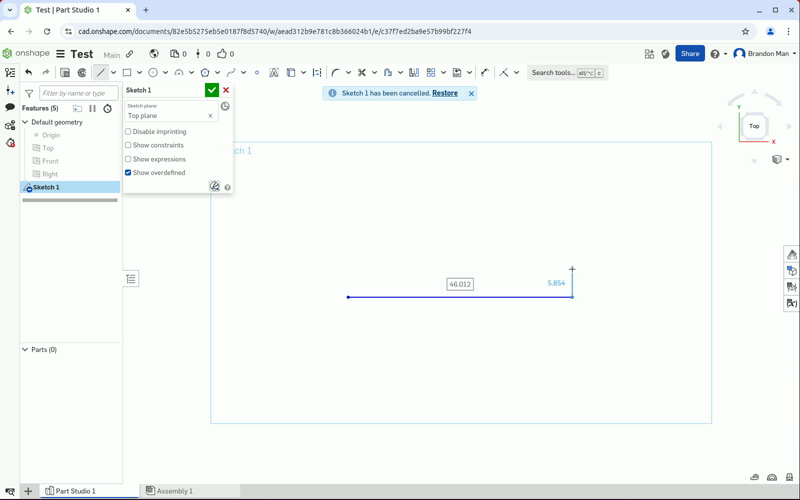
click(572, 268)
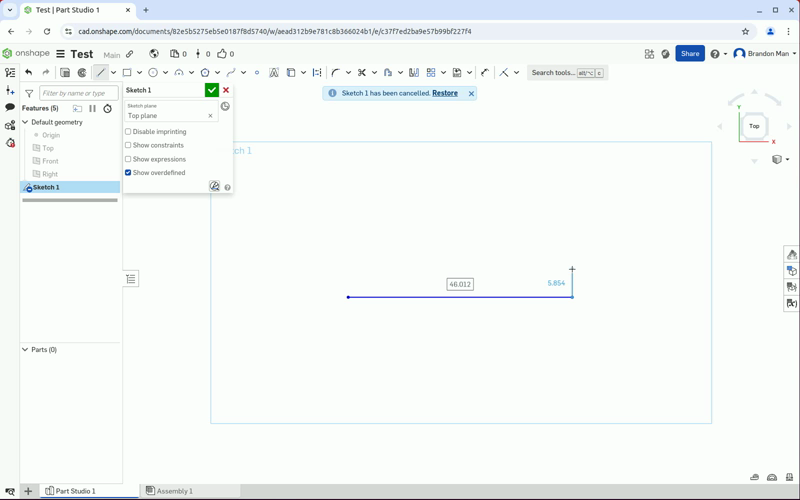
key_up(shift)
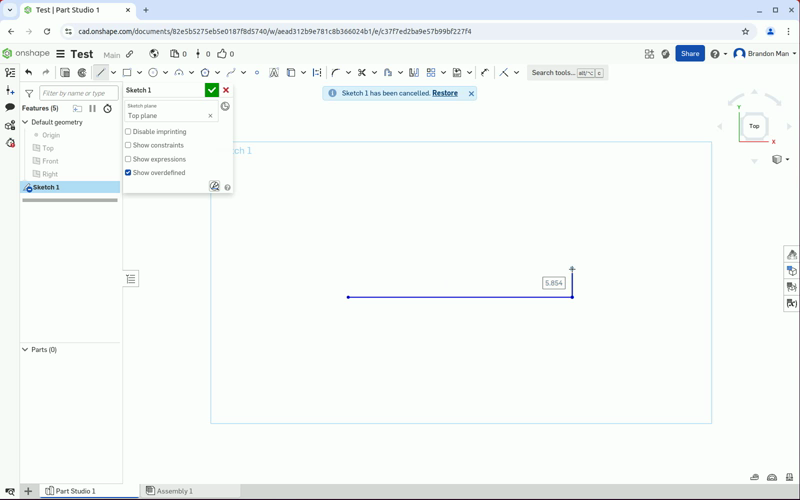
key_down(shift)
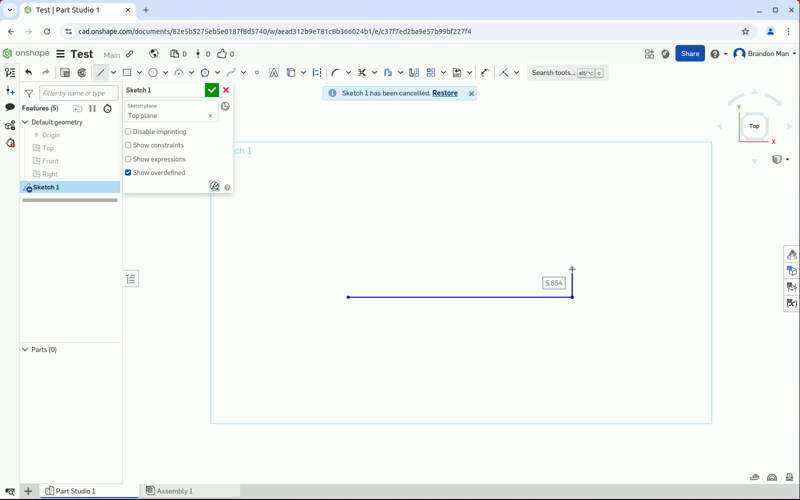
mouse_move(348, 268)
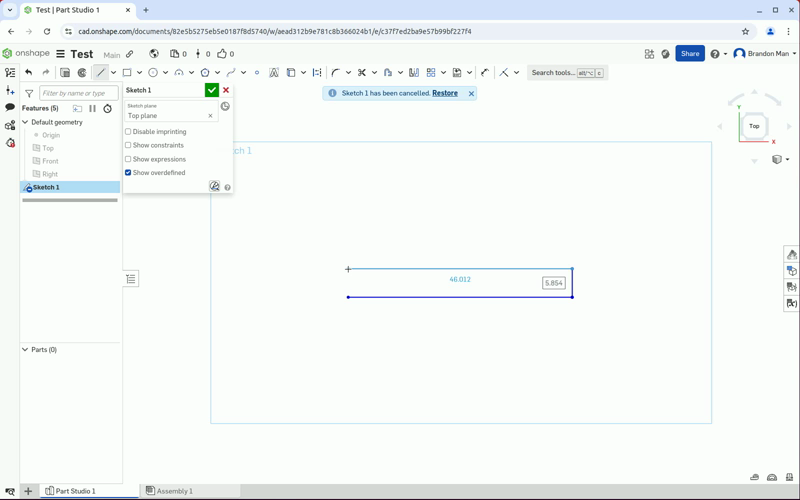
click(348, 268)
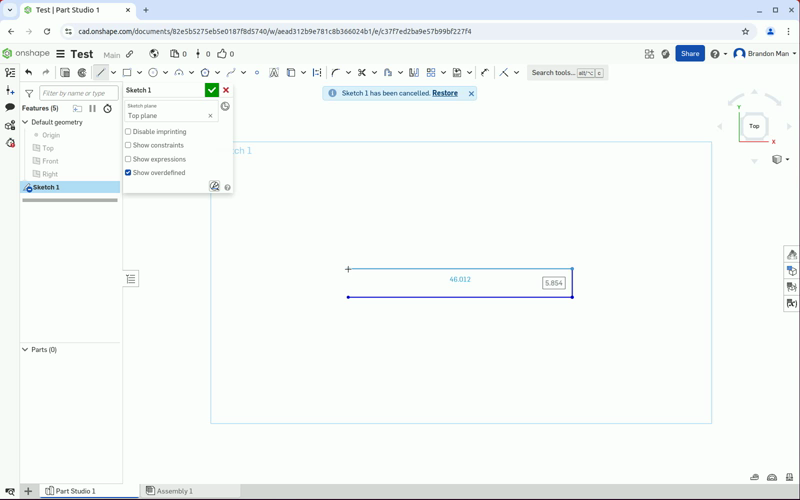
key_up(shift)
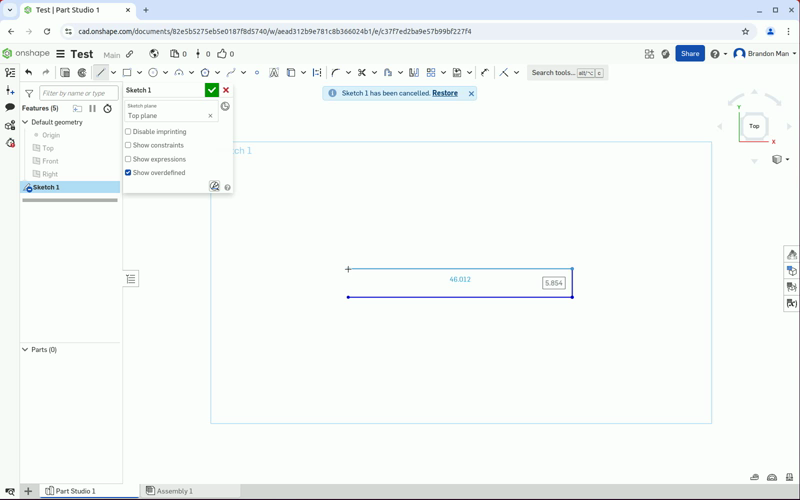
mouse_move(378, 268)
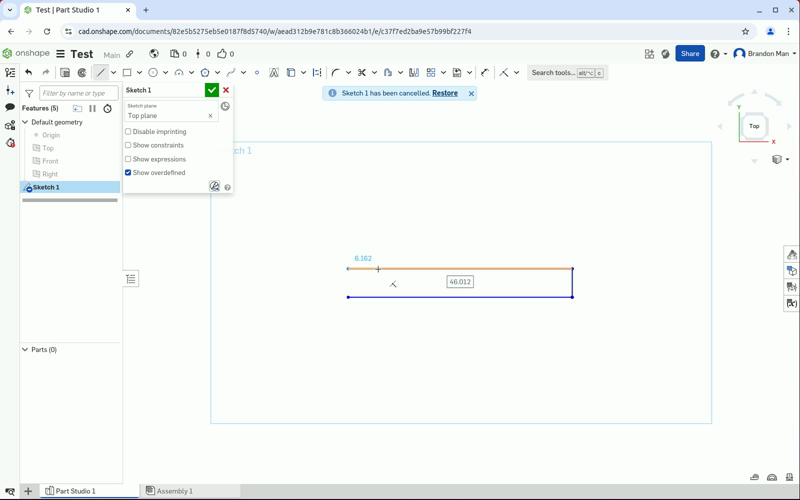
key_down(shift)
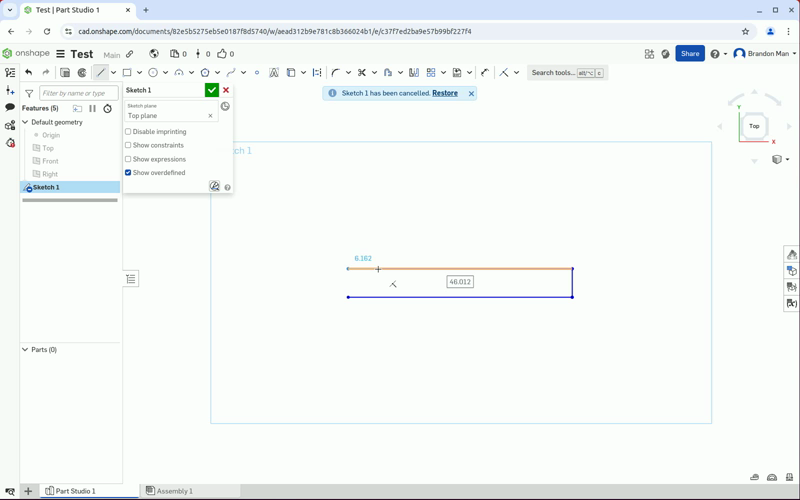
mouse_move(348, 297)
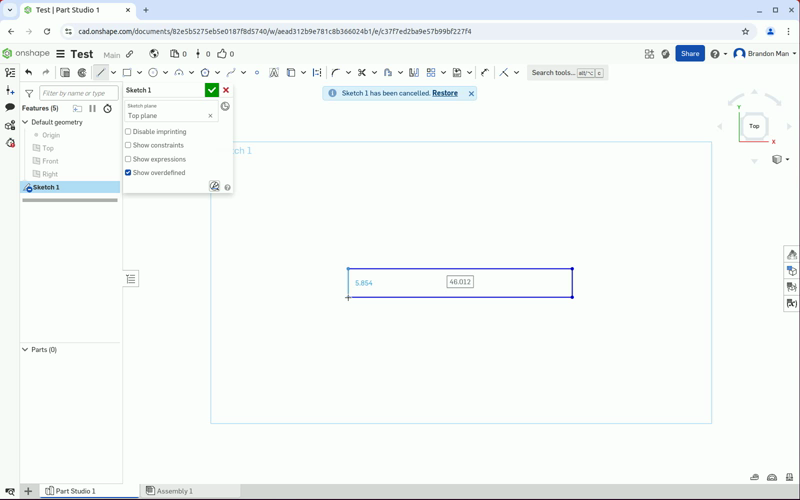
key_up(shift)
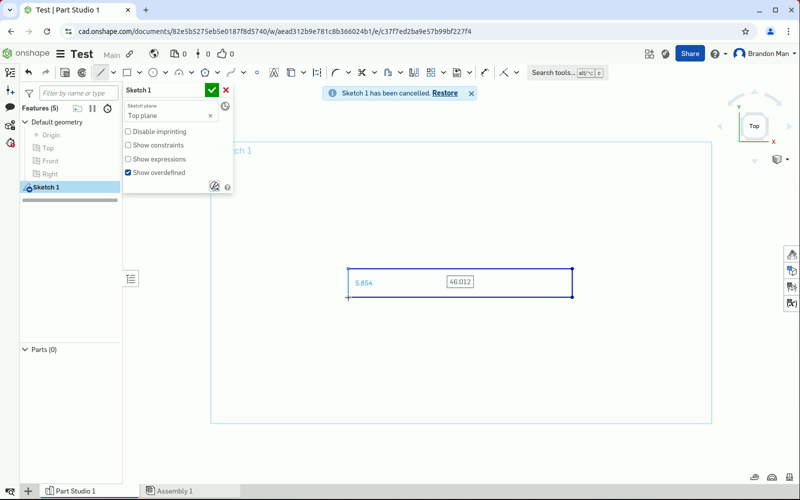
click(348, 297)
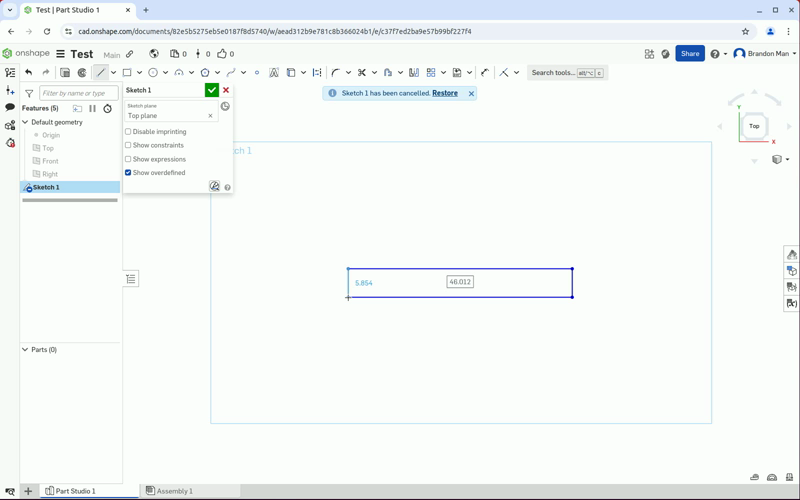
key(esc)
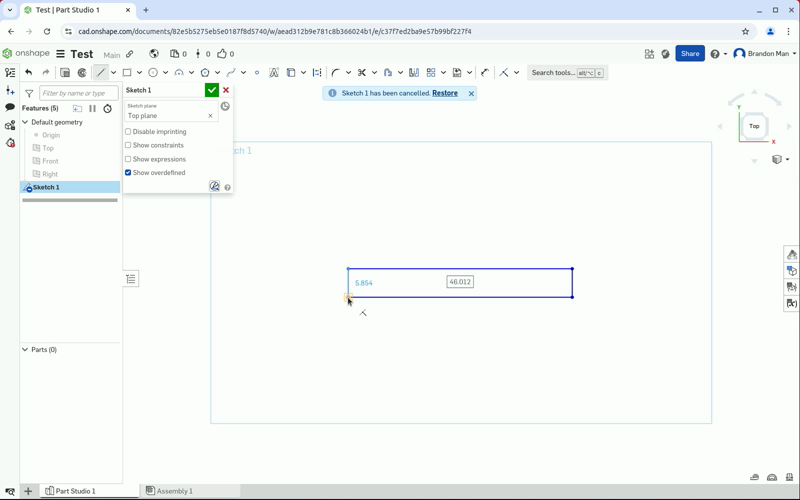
mouse_move(356, 283)
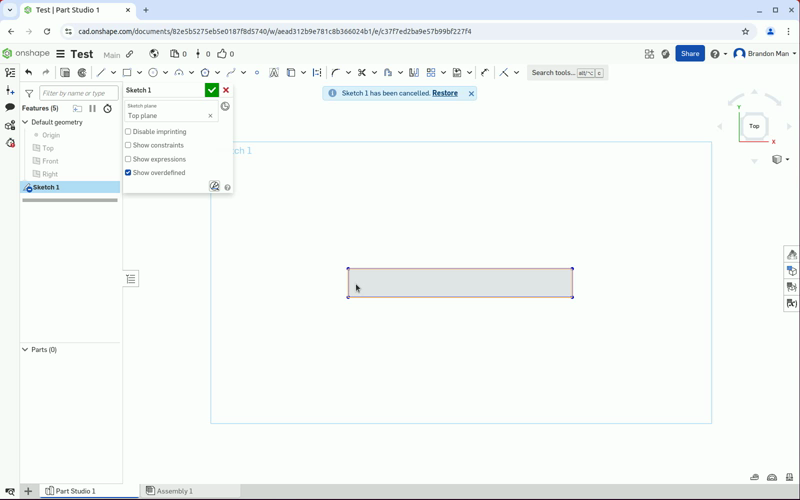
click(356, 283)
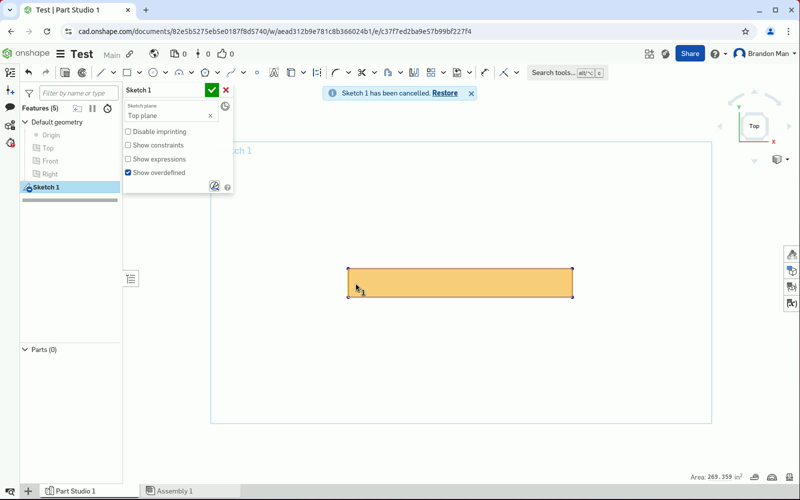
mouse_move(73, 352)
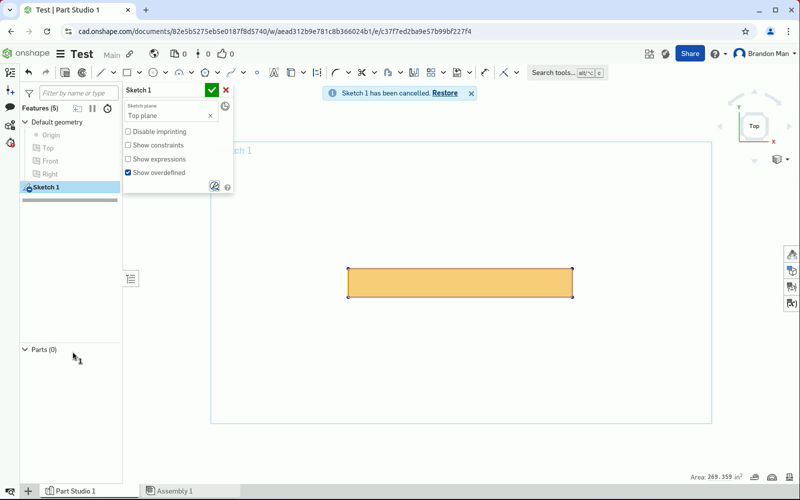
key(shift+y)
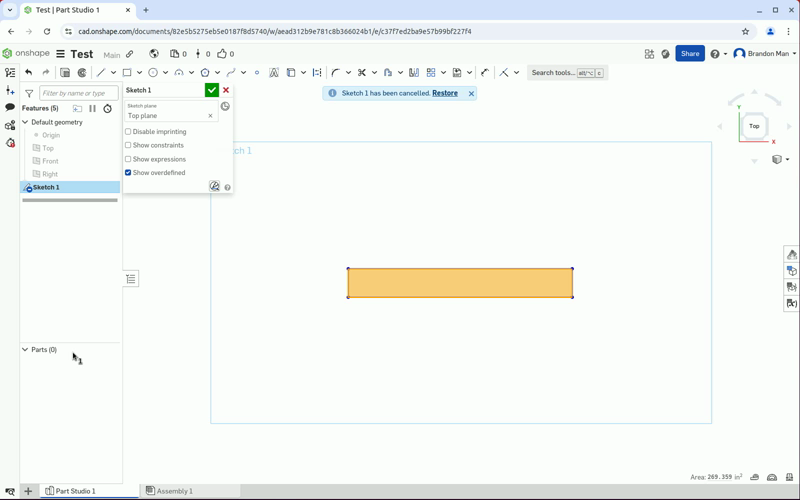
key(shift+e)
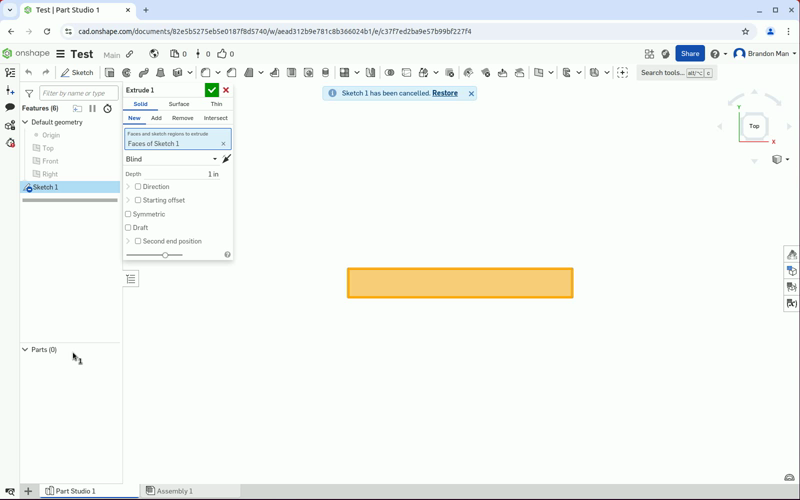
mouse_move(143, 106)
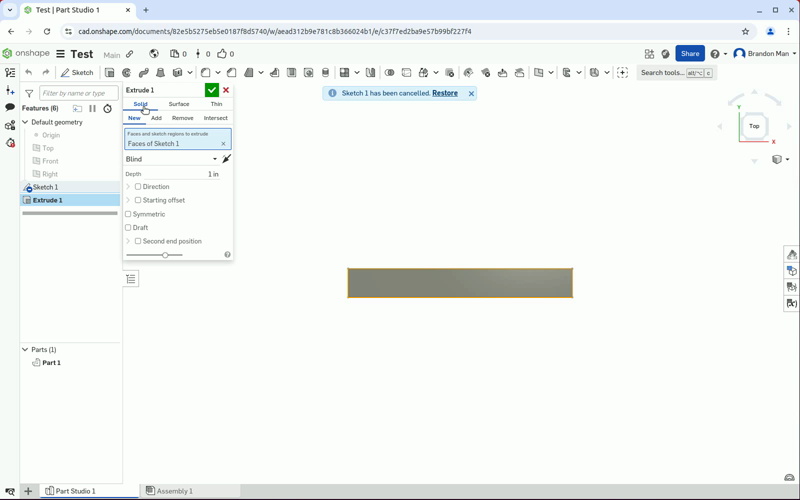
click(143, 106)
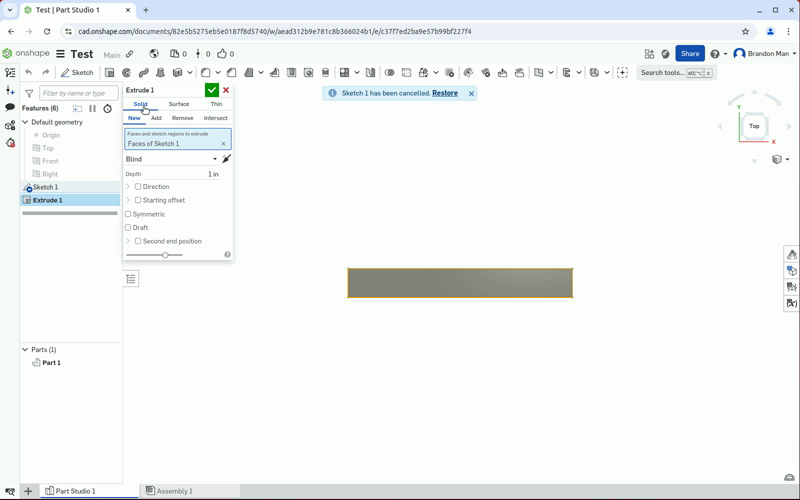
mouse_move(137, 120)
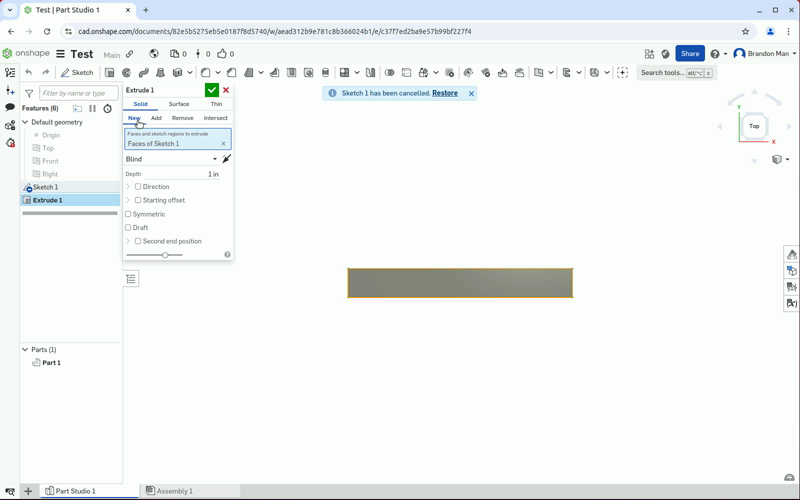
click(137, 120)
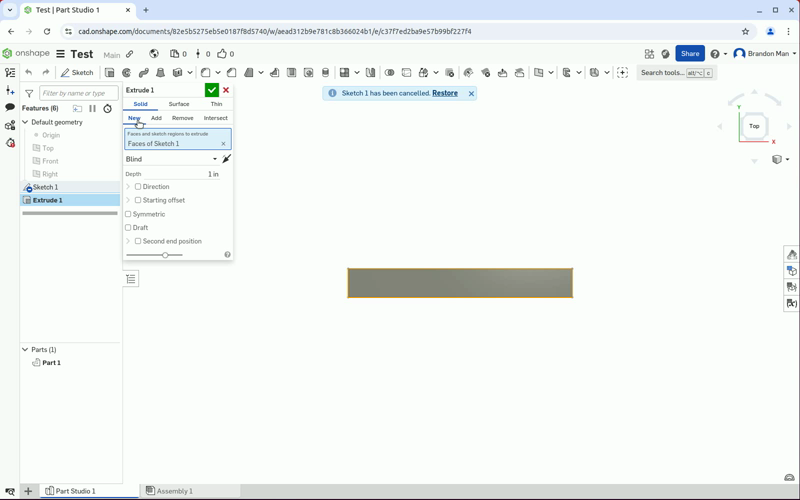
key(tab, 4)
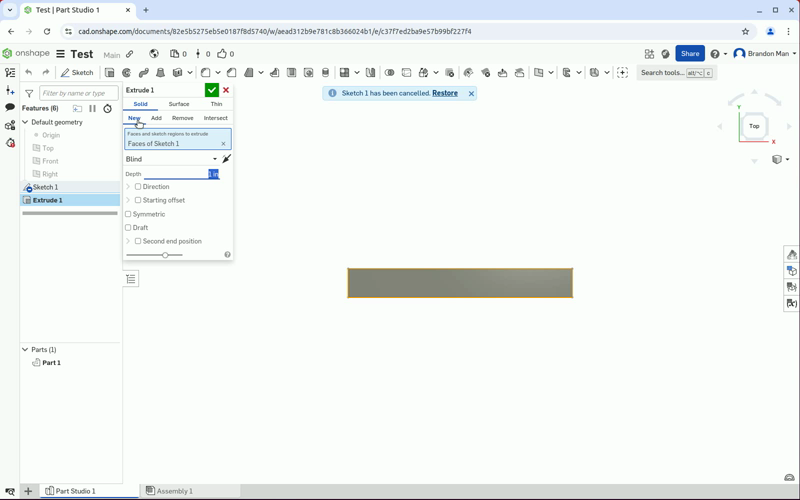
text(5.778)
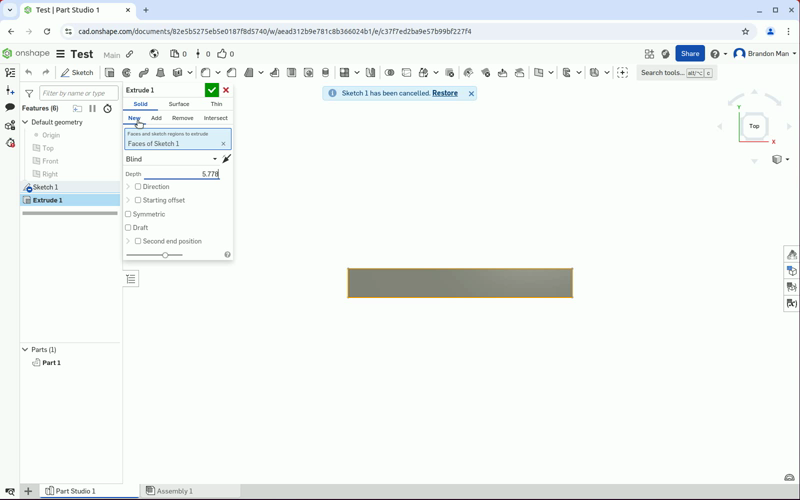
key(tab, 3)
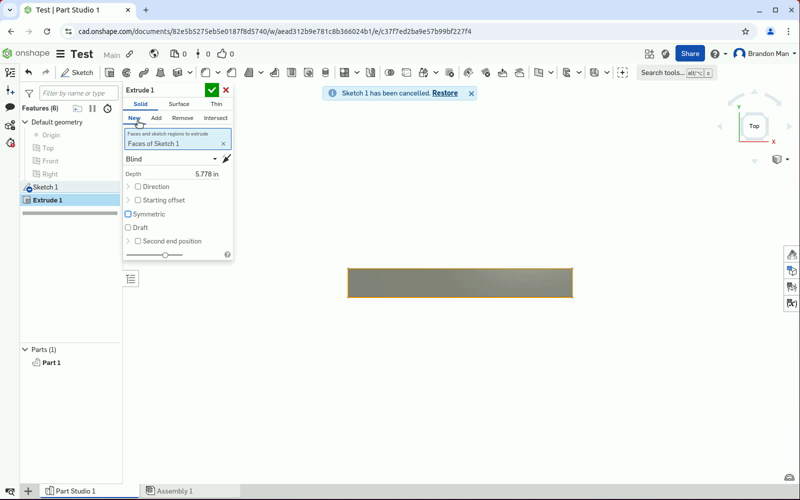
key(space)
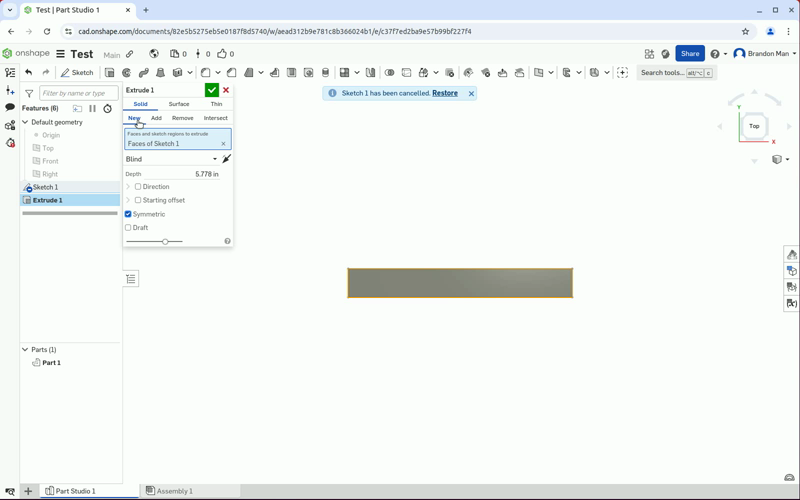
key(enter)
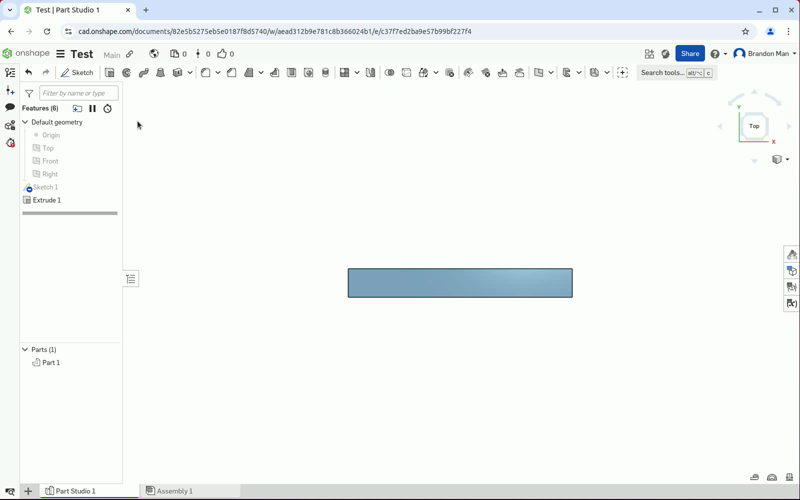
key(shift+h)
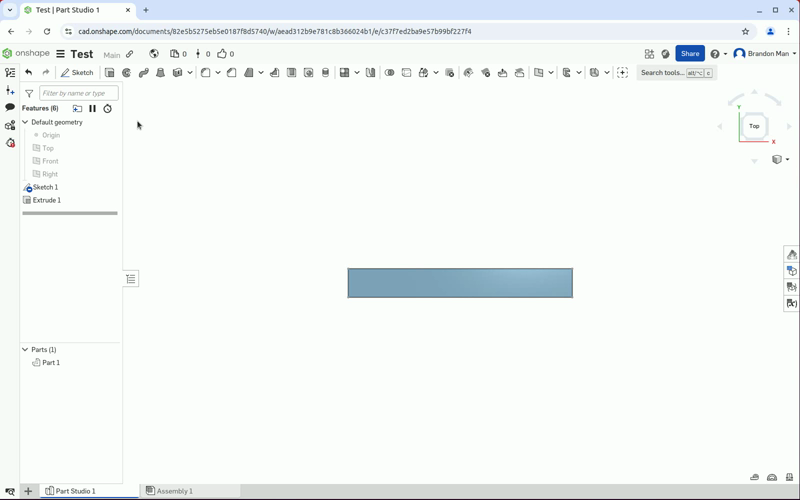
key(shift+h)
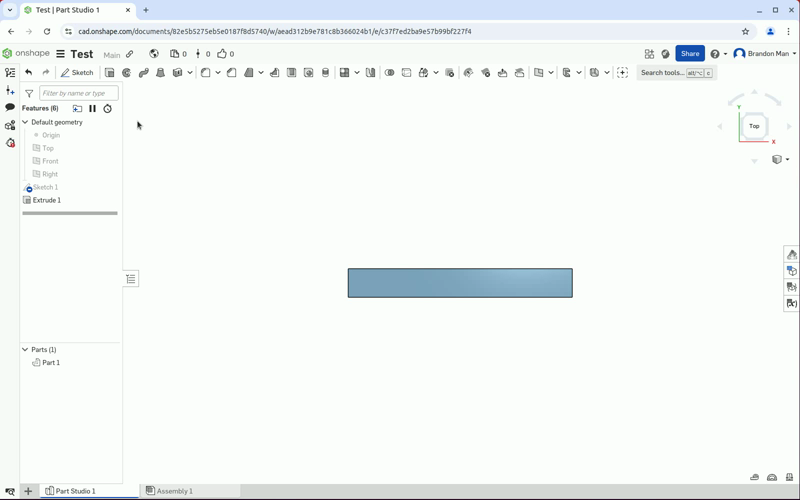
mouse_move(73, 189)
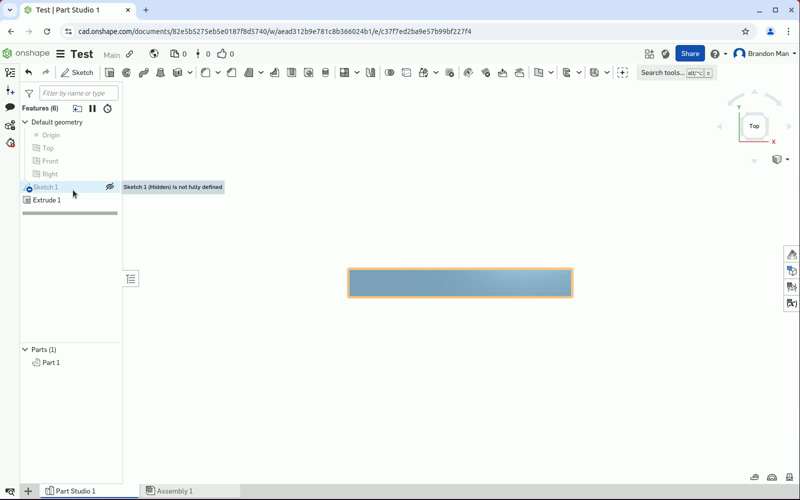
click(73, 189)
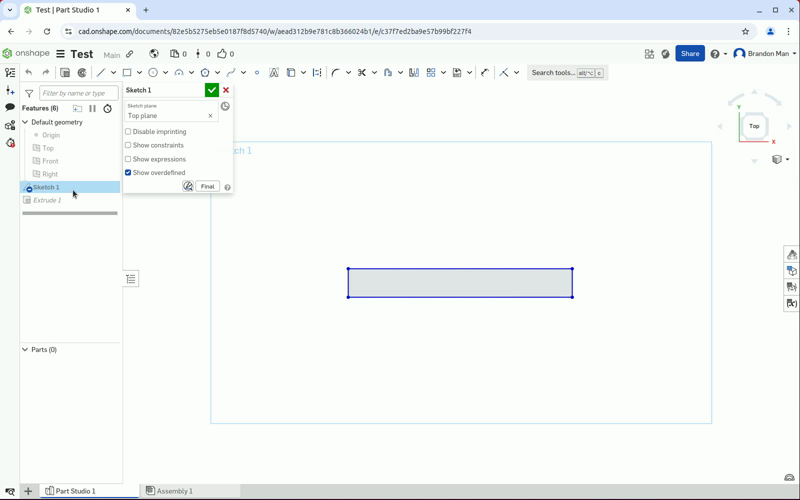
mouse_move(229, 92)
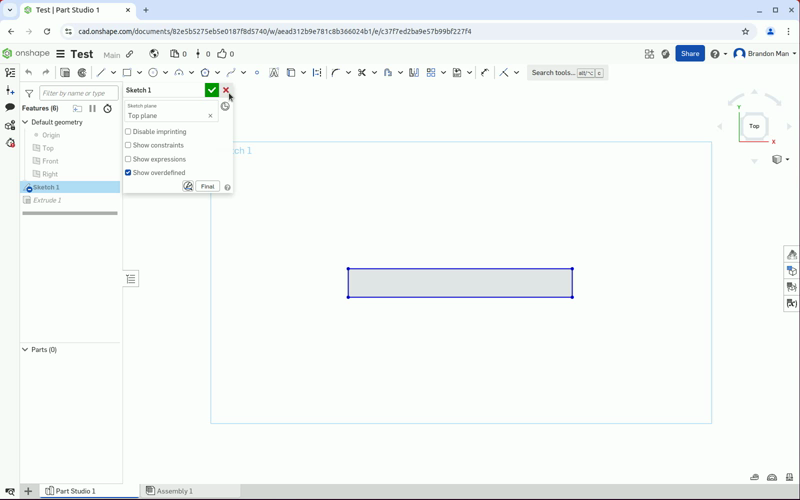
click(229, 92)
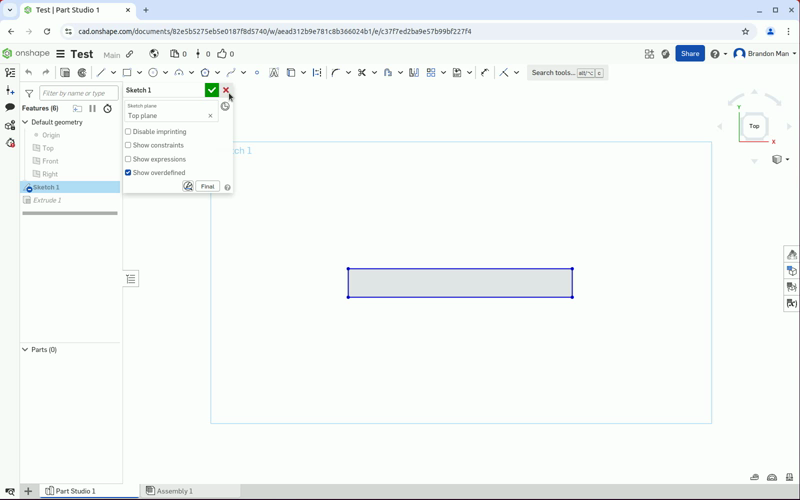
key(shift+s)
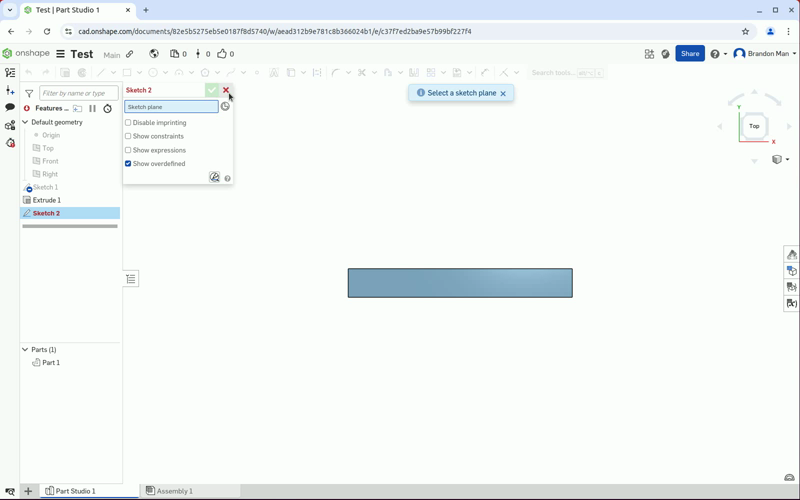
mouse_move(73, 150)
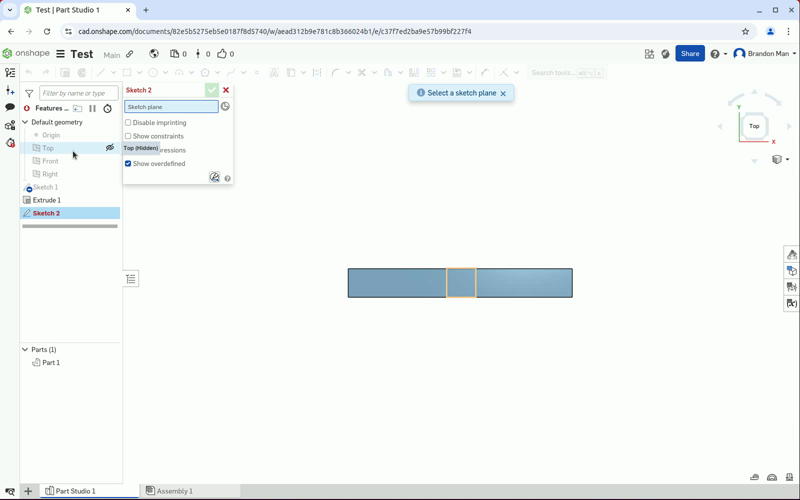
click(73, 150)
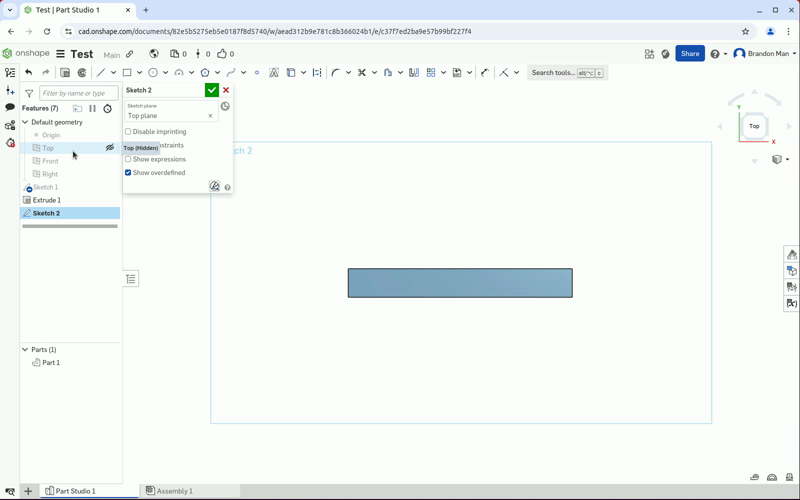
mouse_move(73, 352)
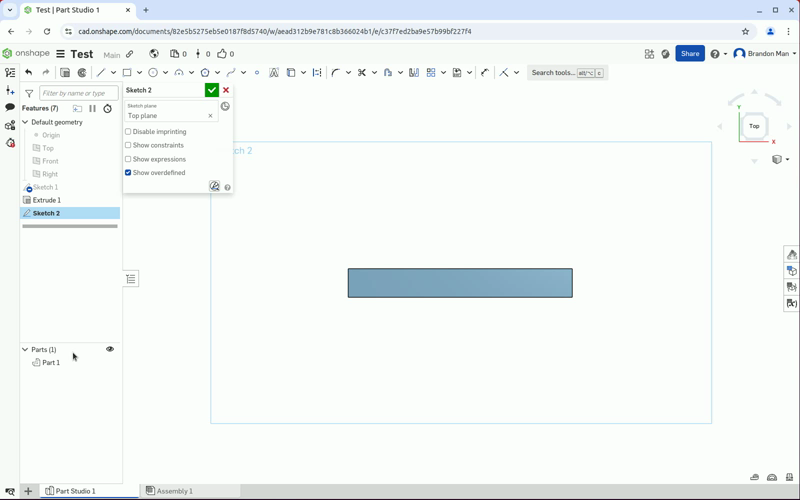
key(y)
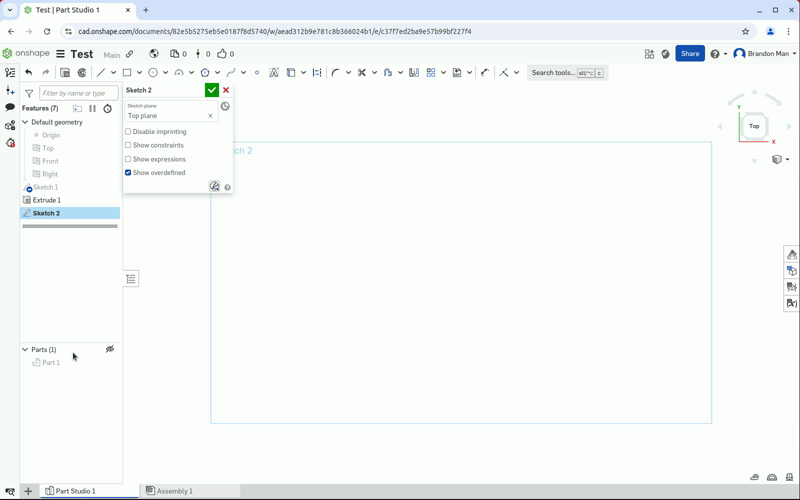
key(l)
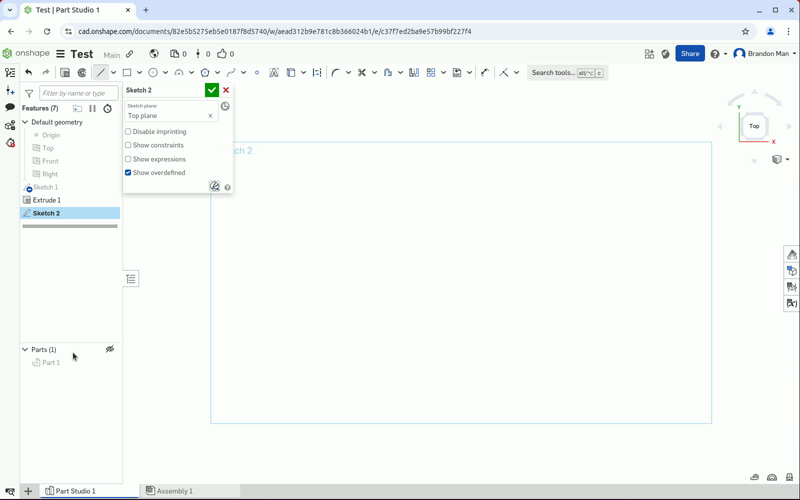
key_down(shift)
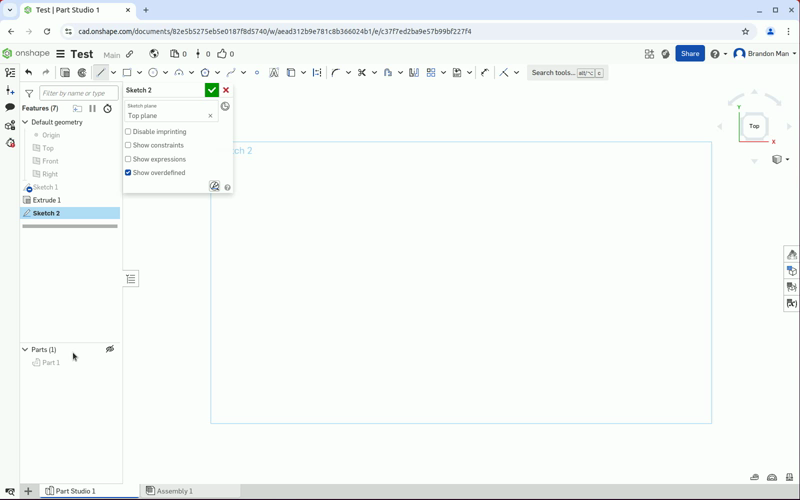
mouse_move(446, 297)
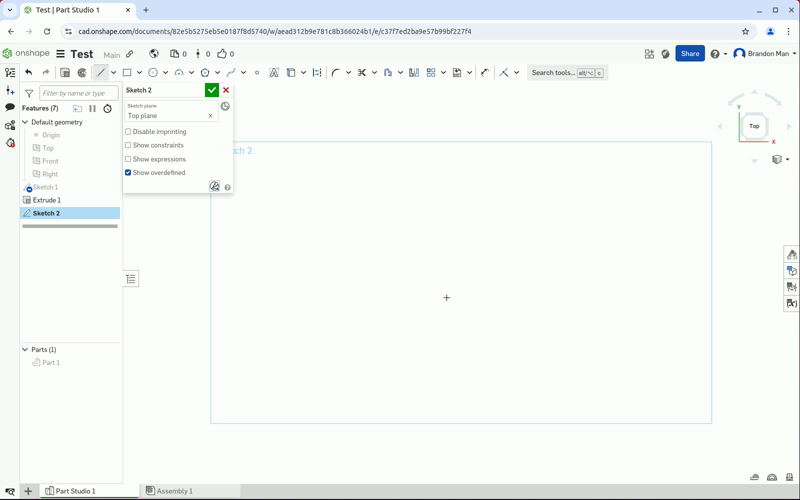
click(446, 297)
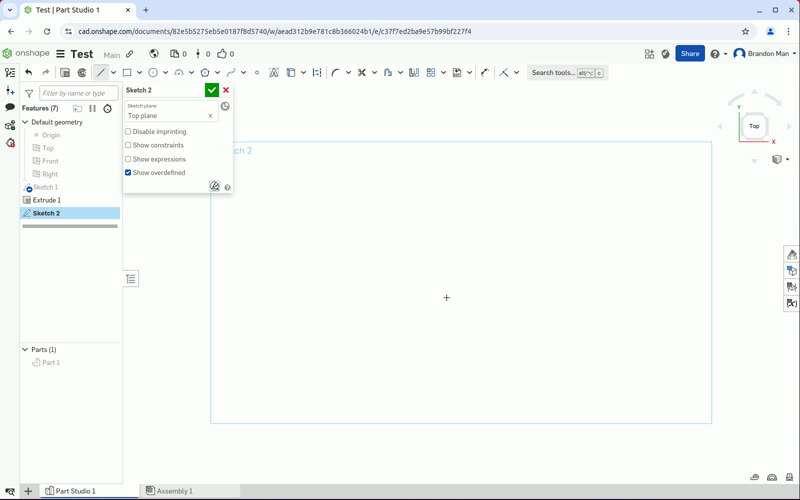
key_up(shift)
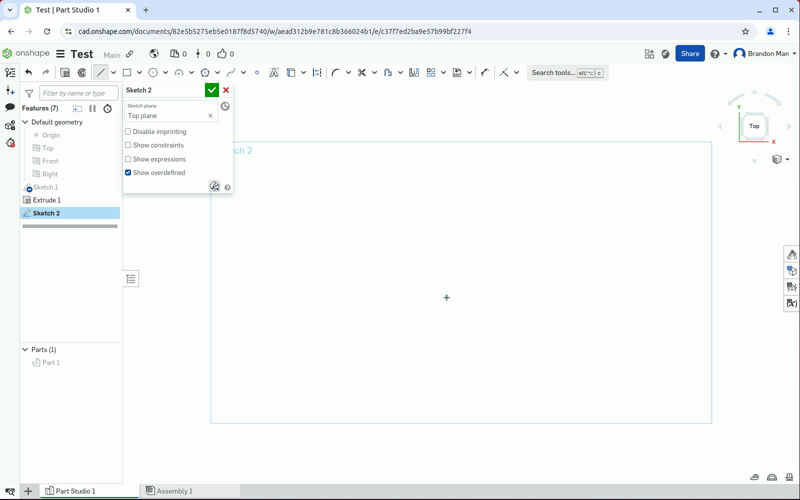
key_down(shift)
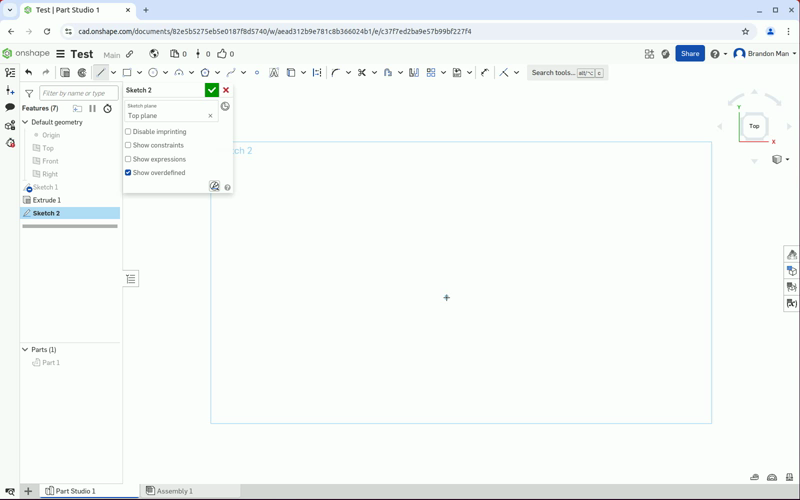
mouse_move(476, 297)
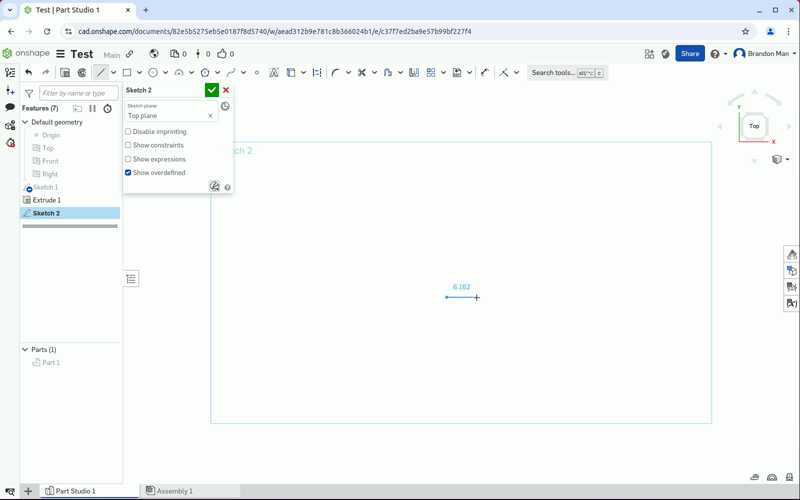
mouse_move(475, 297)
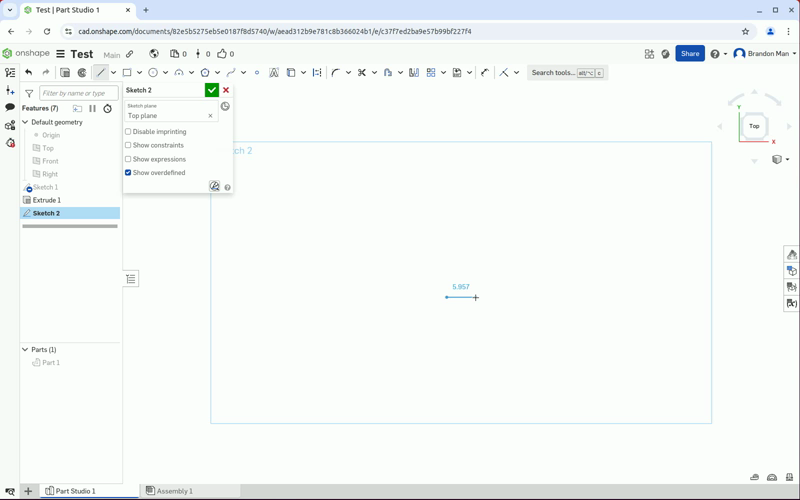
click(475, 297)
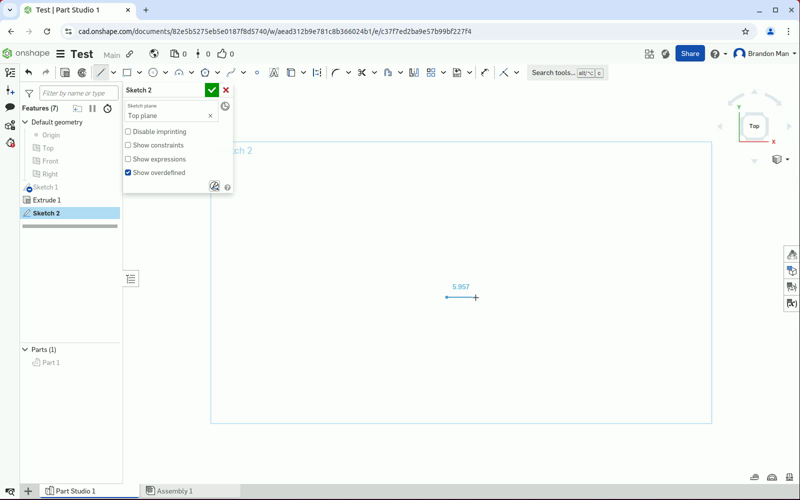
key_up(shift)
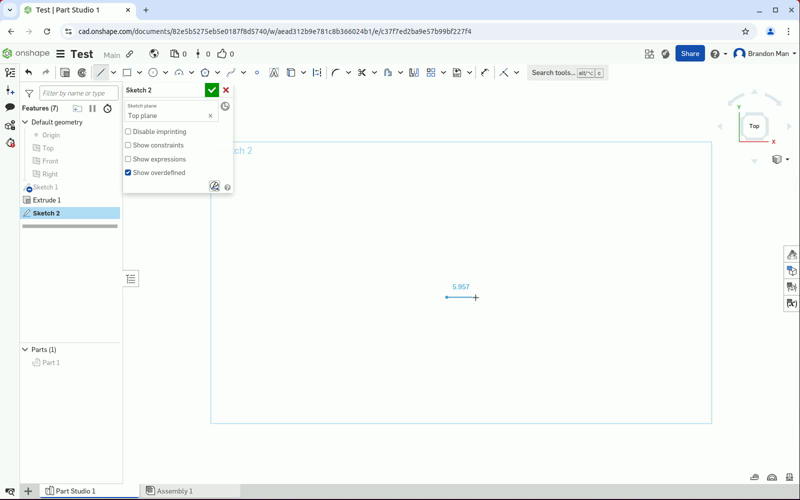
key_down(shift)
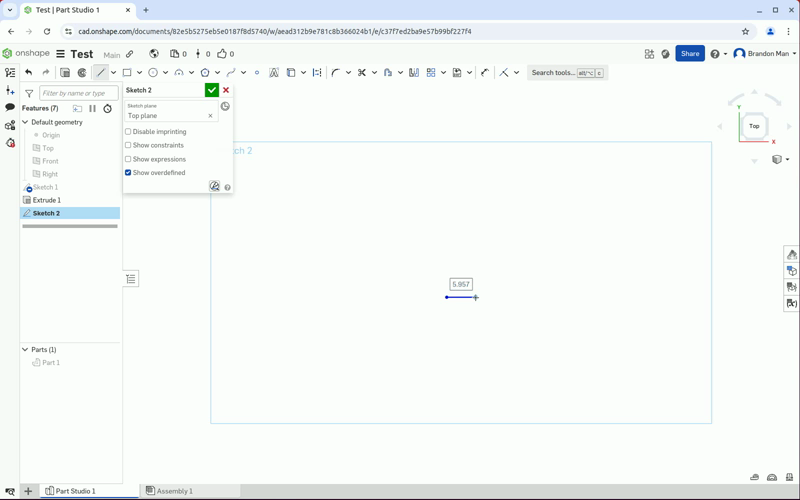
mouse_move(505, 297)
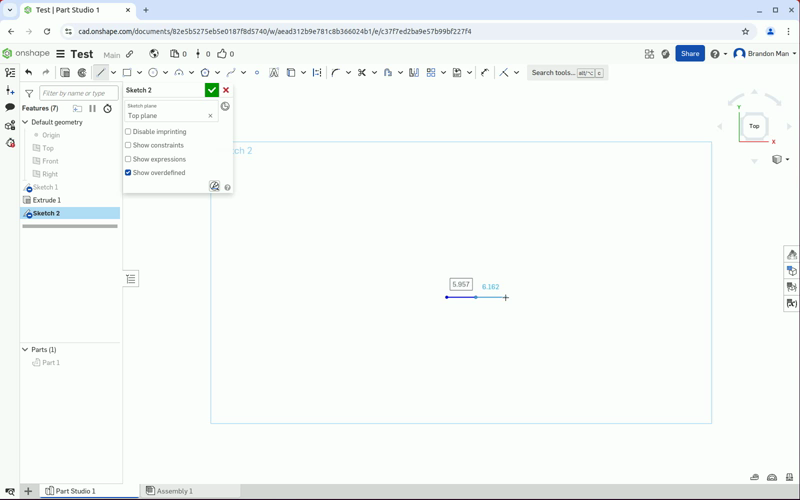
mouse_move(475, 267)
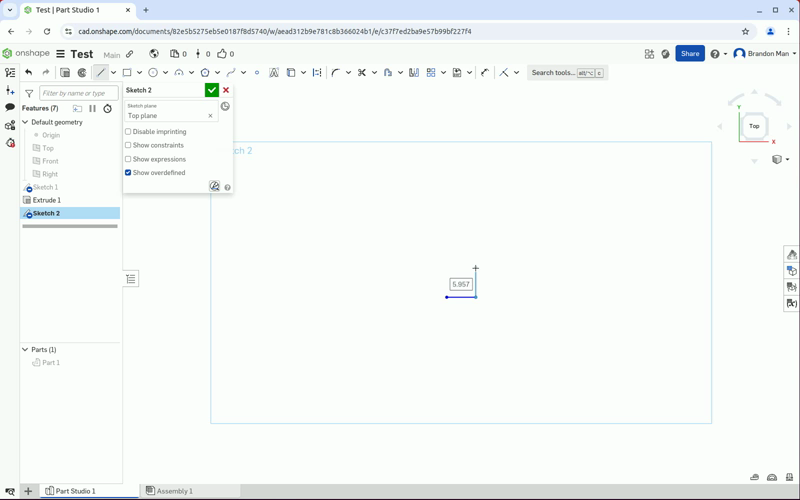
click(475, 267)
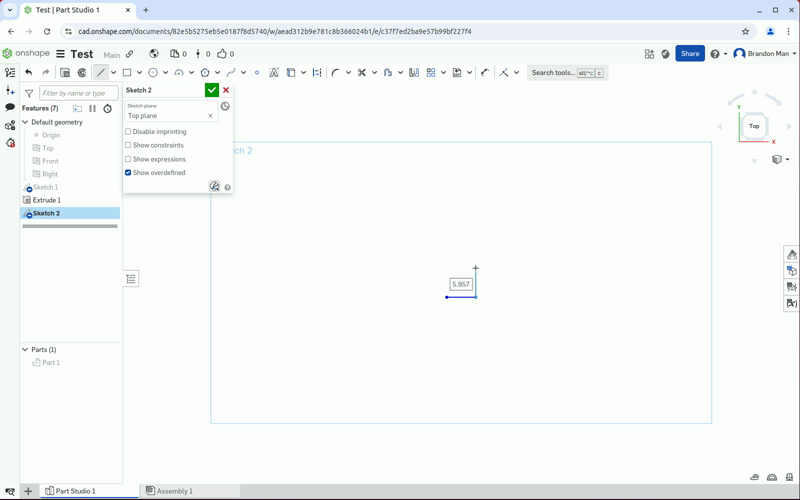
key_up(shift)
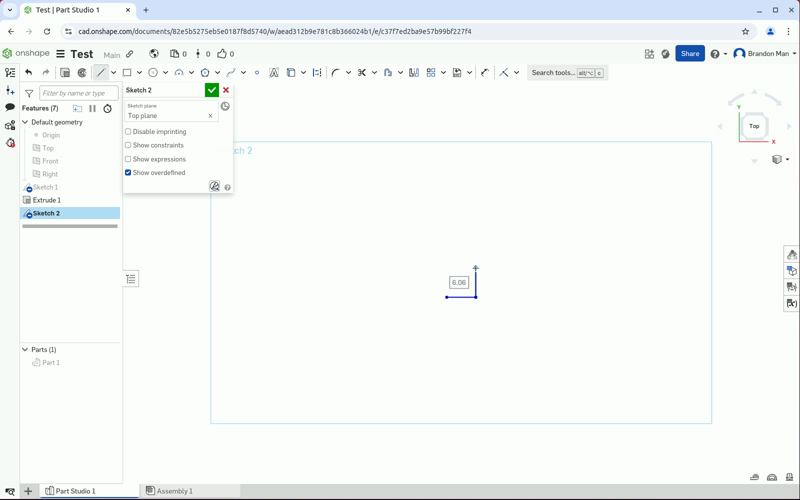
key_down(shift)
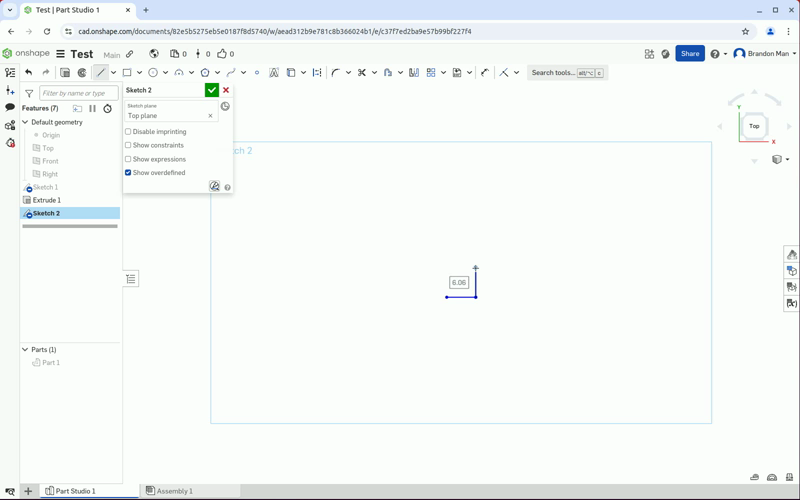
mouse_move(505, 267)
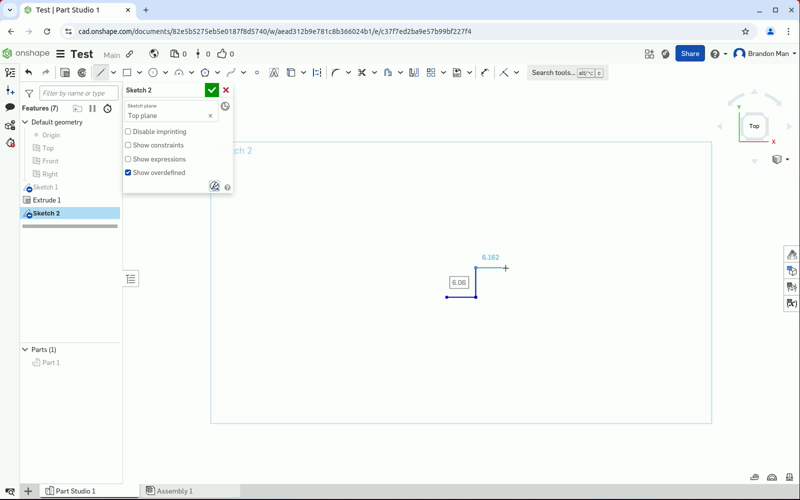
mouse_move(446, 267)
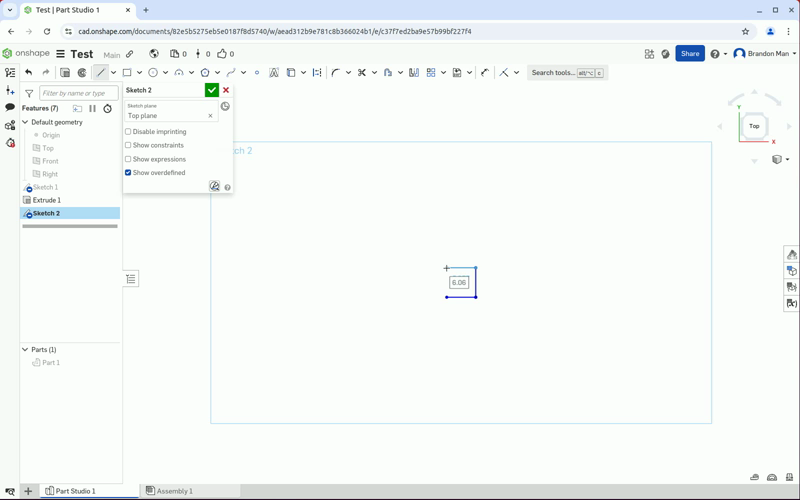
click(446, 267)
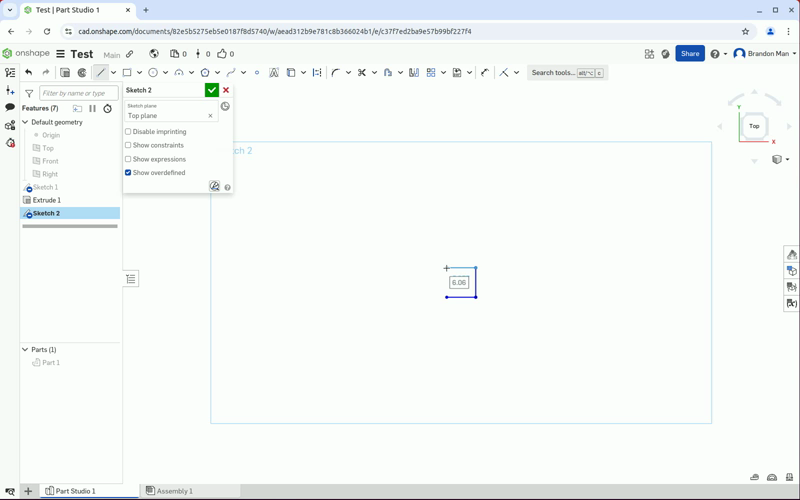
key_up(shift)
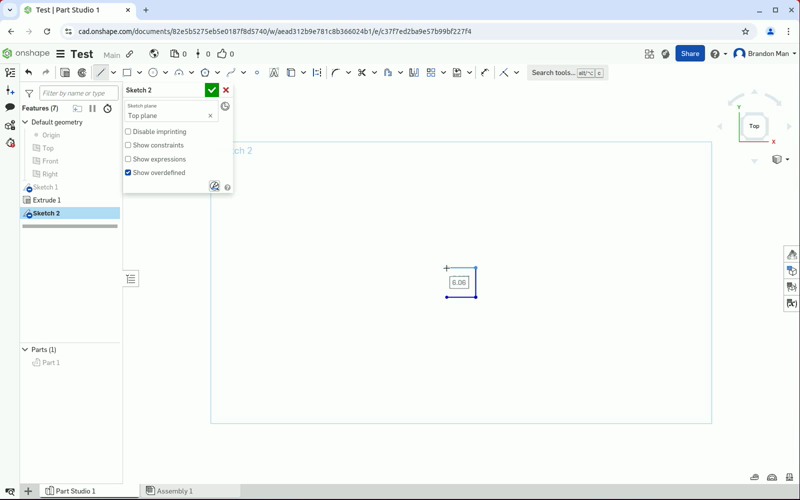
mouse_move(476, 267)
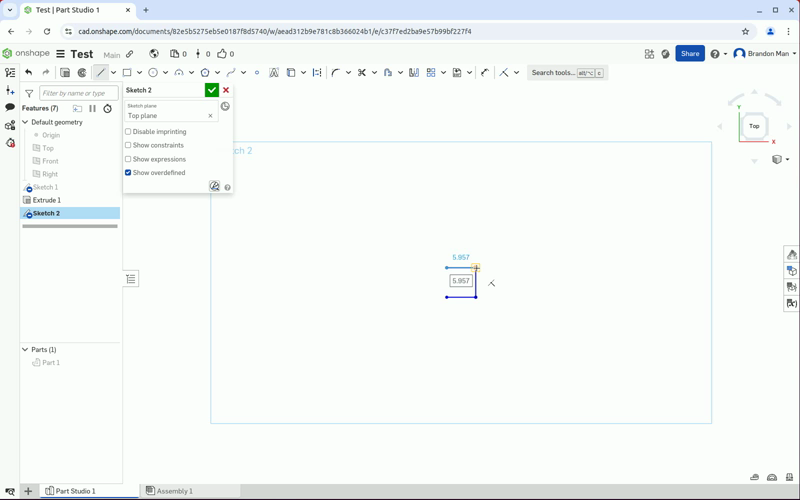
key_down(shift)
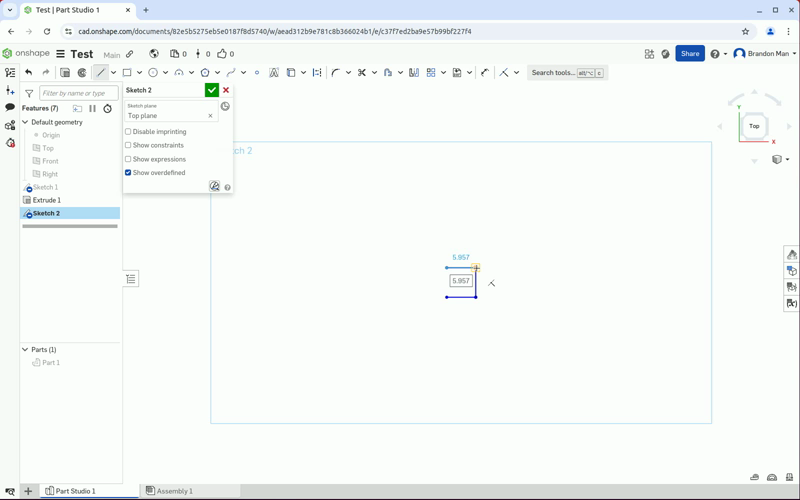
mouse_move(446, 297)
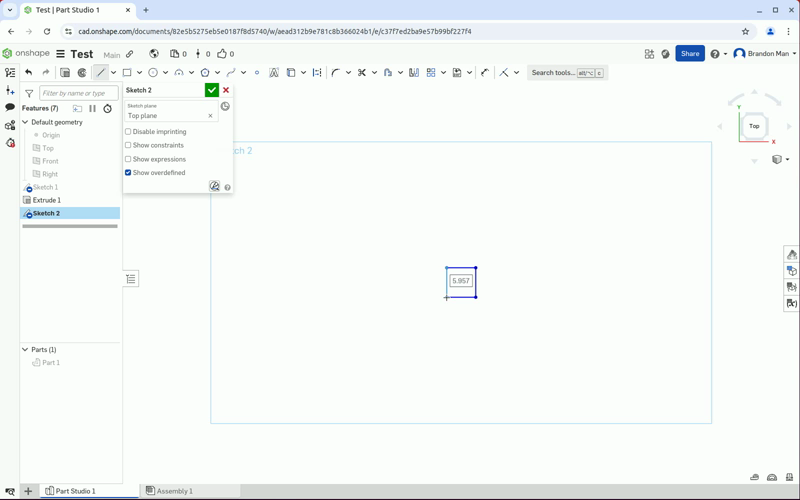
key_up(shift)
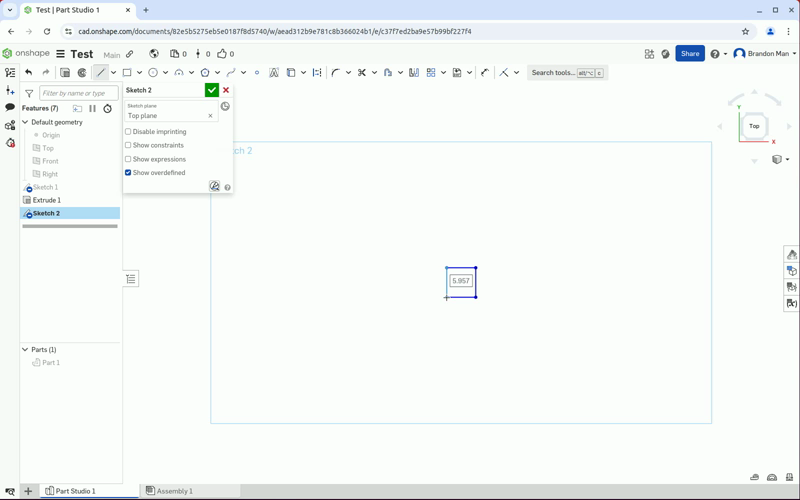
click(446, 297)
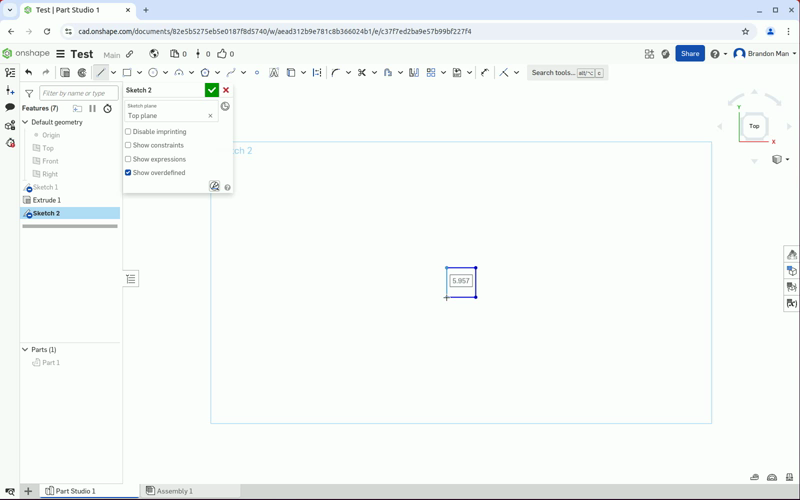
key(esc)
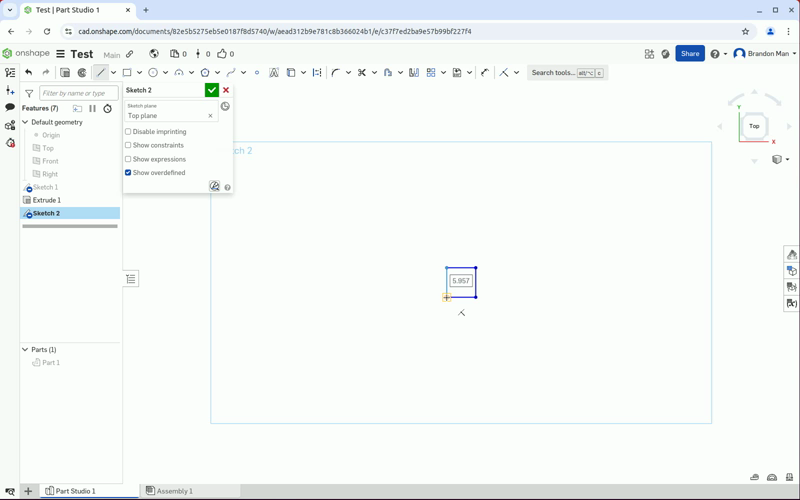
mouse_move(454, 293)
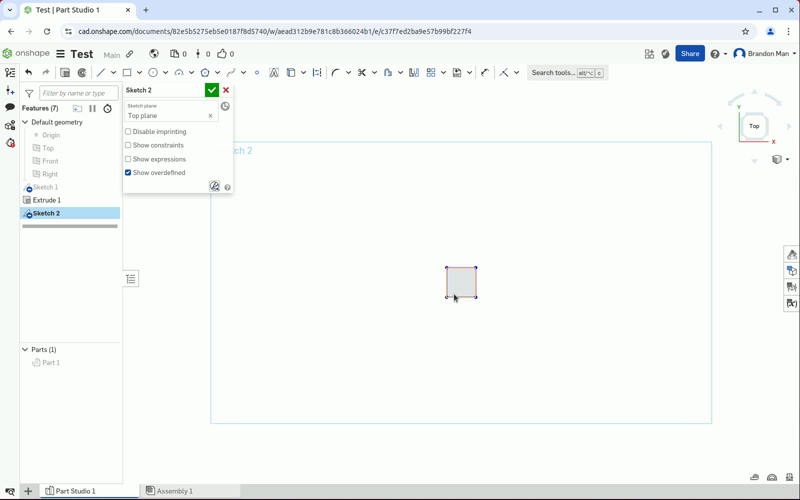
scroll(6)
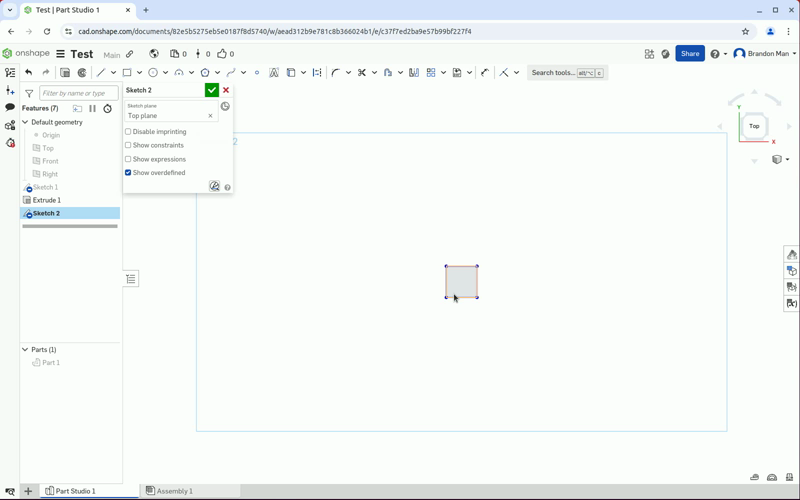
scroll(6)
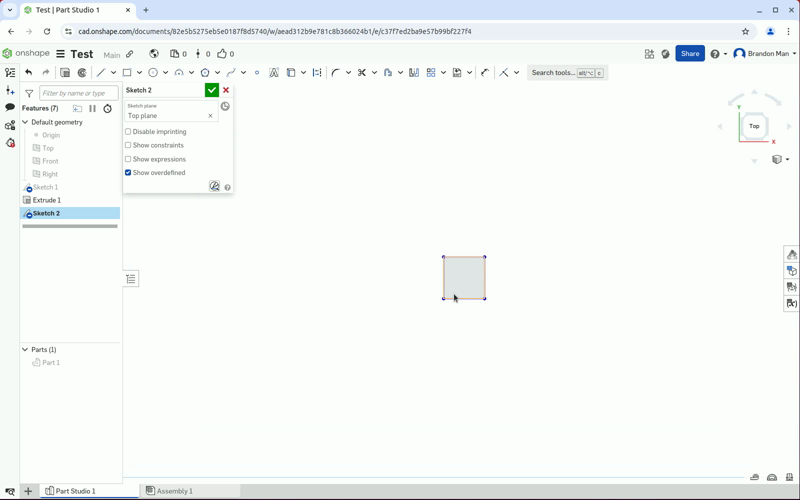
scroll(6)
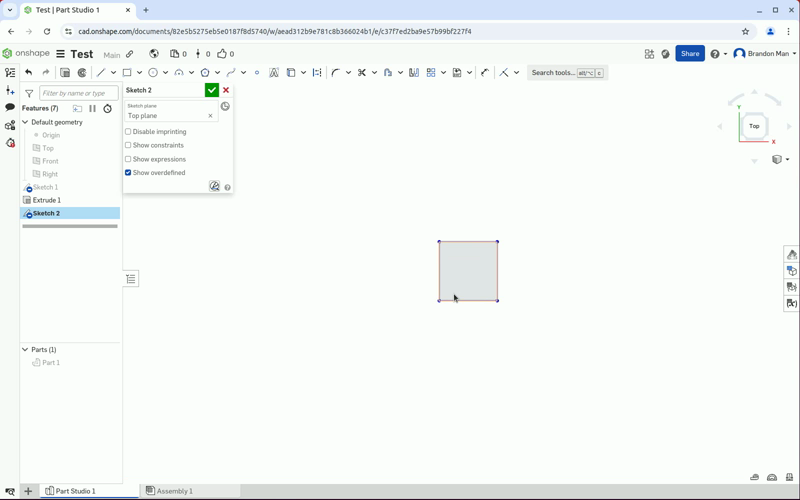
scroll(6)
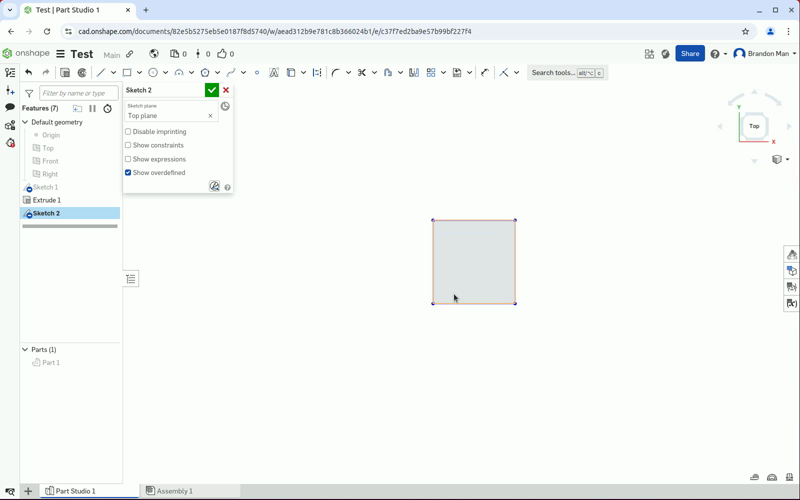
scroll(6)
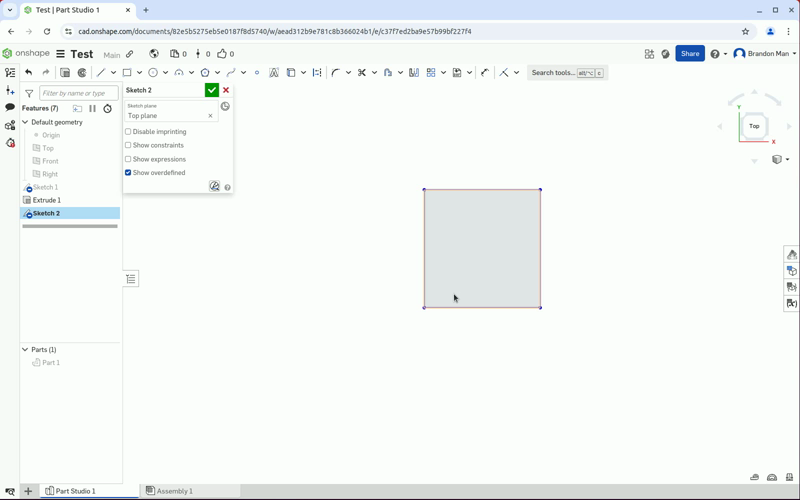
scroll(6)
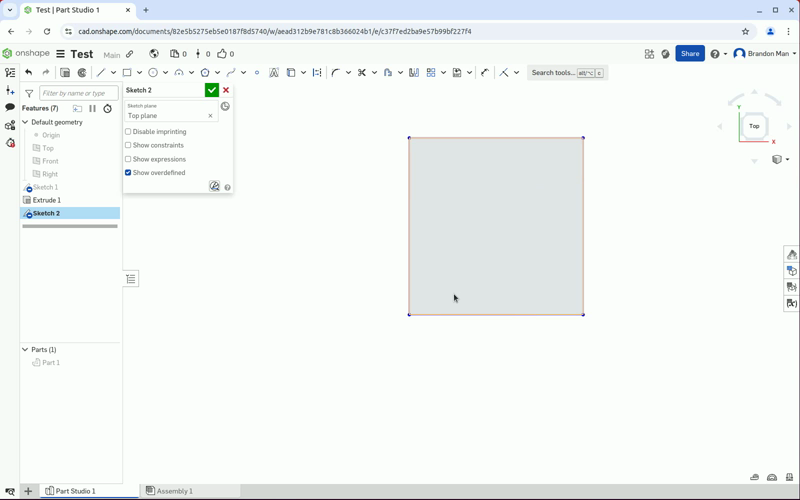
scroll(6)
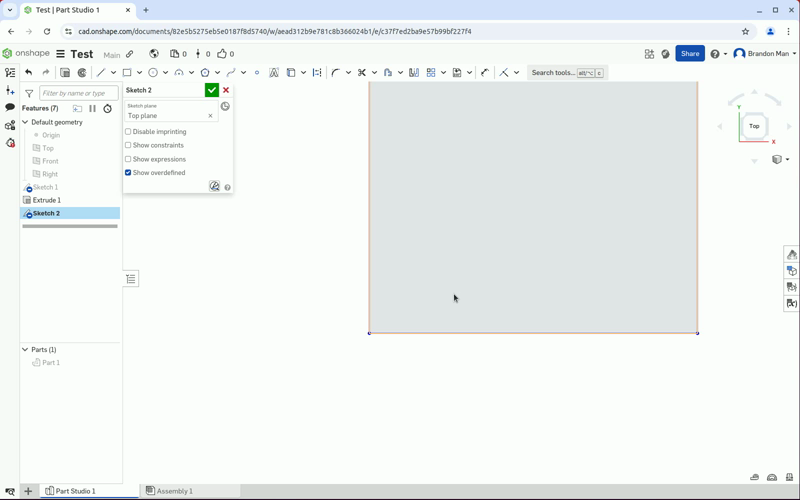
click(454, 293)
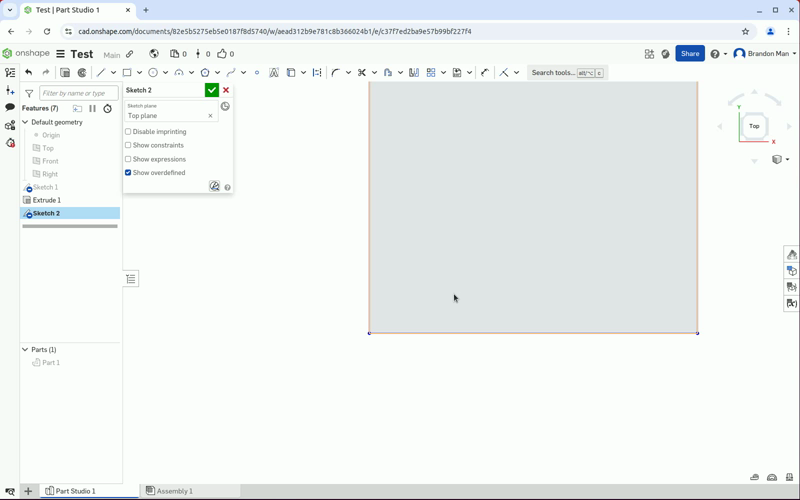
scroll(-6)
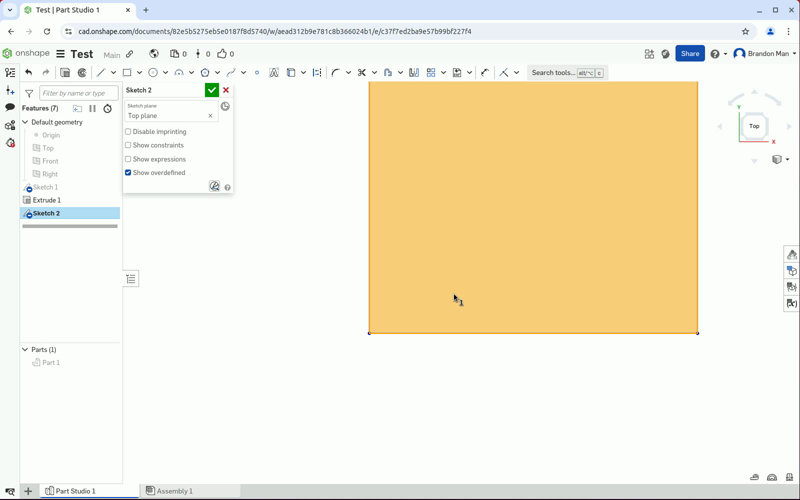
scroll(-6)
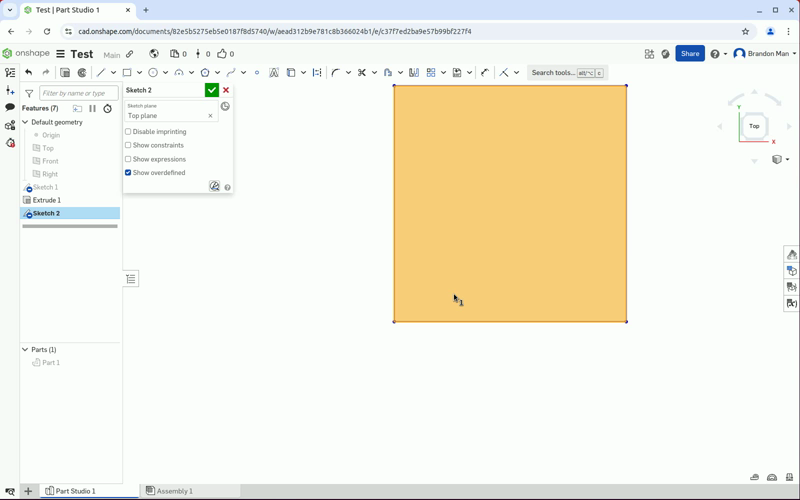
scroll(-6)
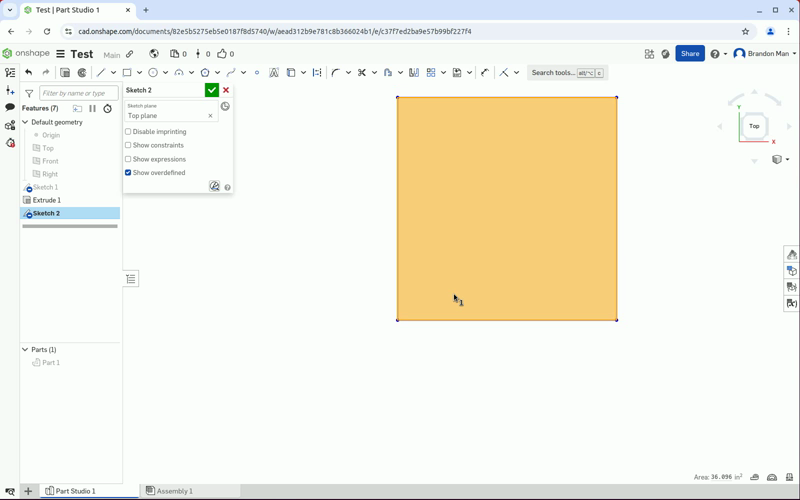
scroll(-6)
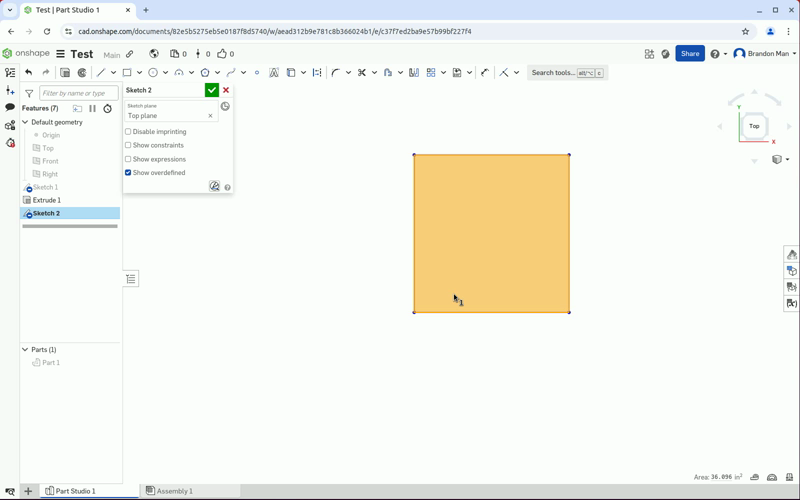
scroll(-6)
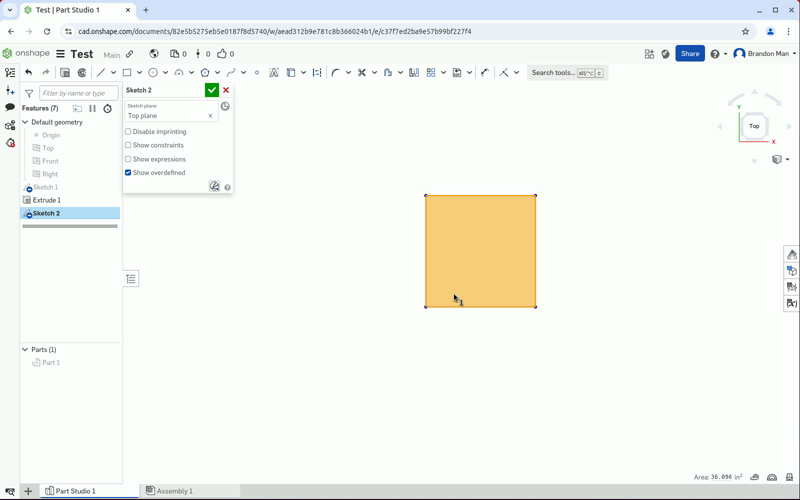
scroll(-6)
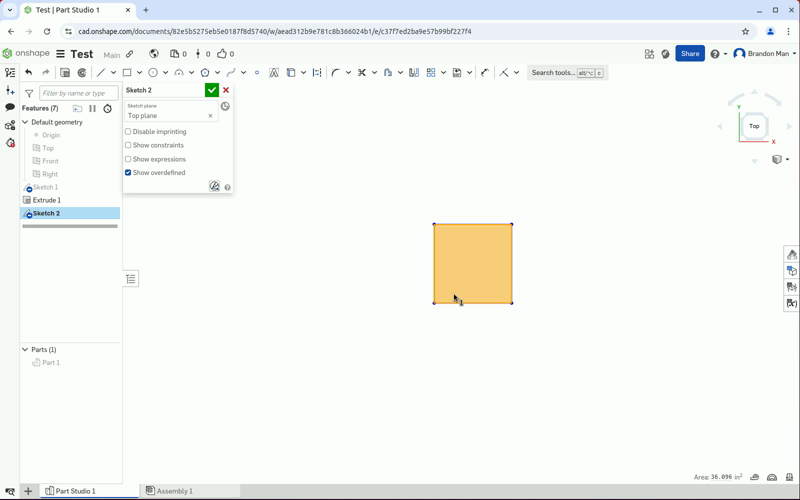
scroll(-6)
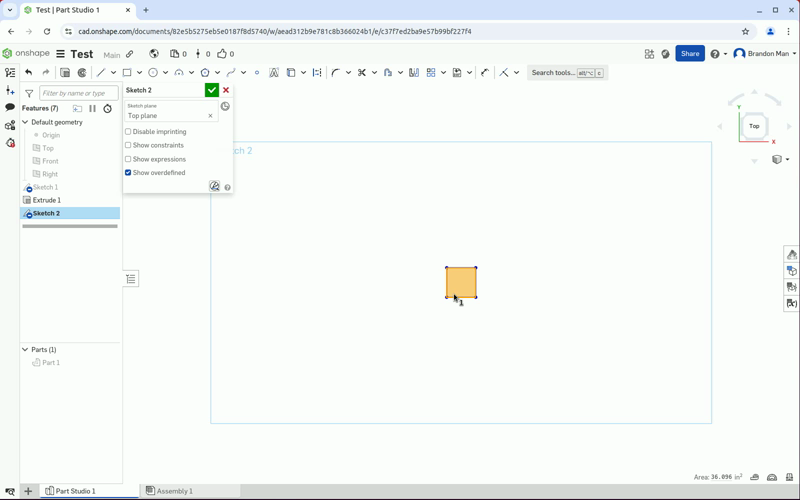
mouse_move(73, 352)
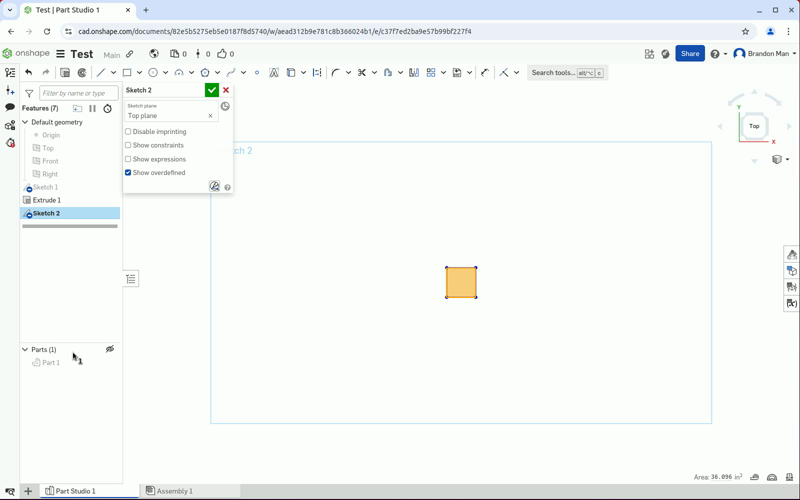
key(shift+y)
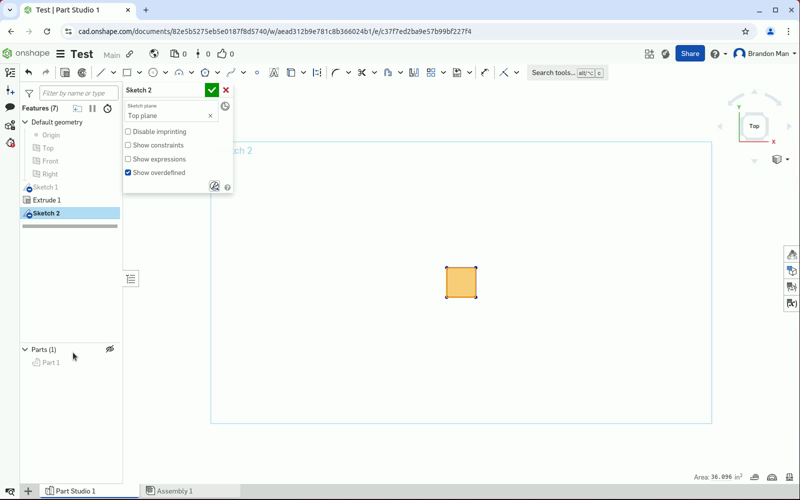
key(shift+e)
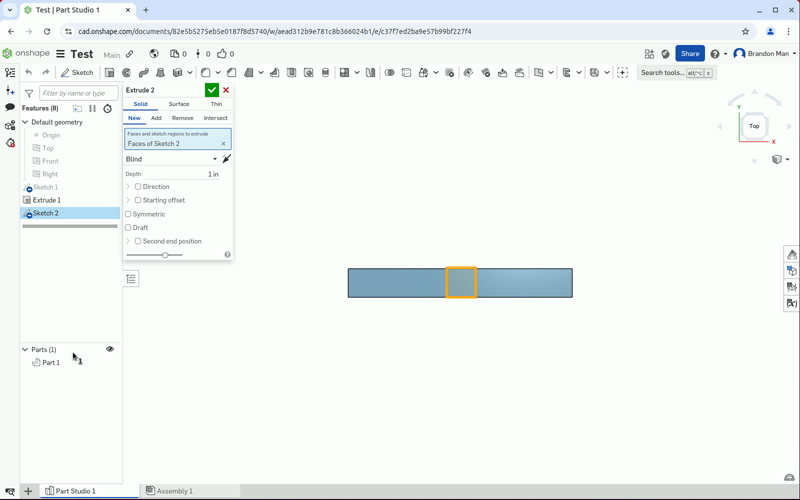
mouse_move(143, 106)
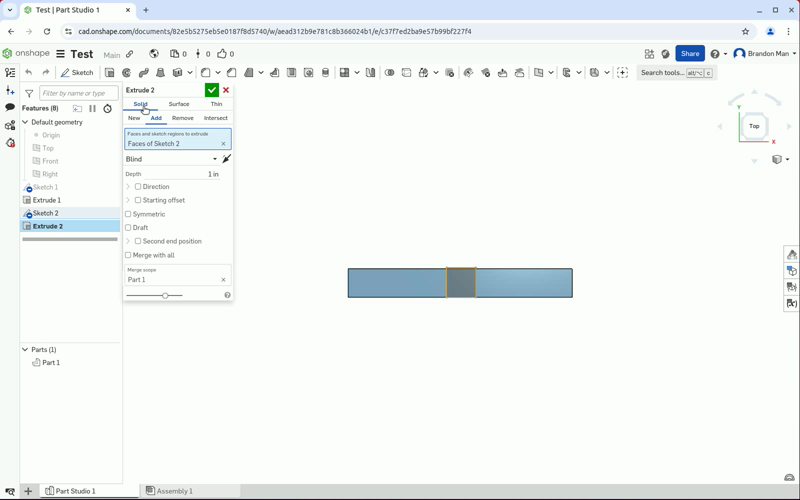
click(143, 106)
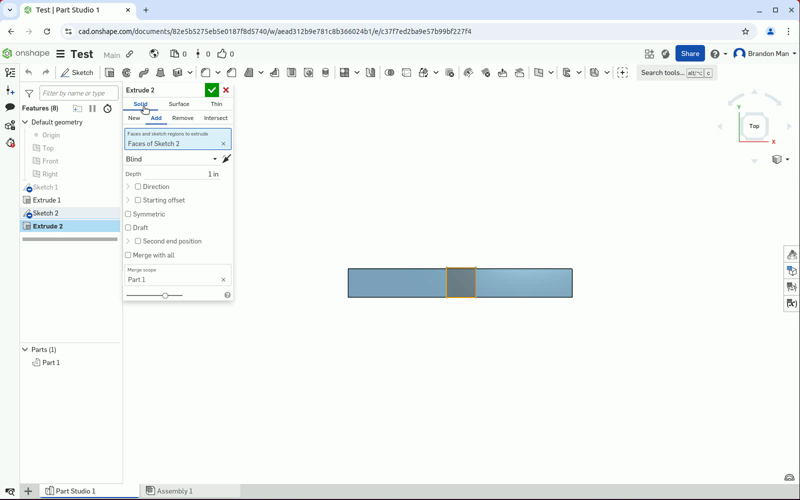
mouse_move(186, 120)
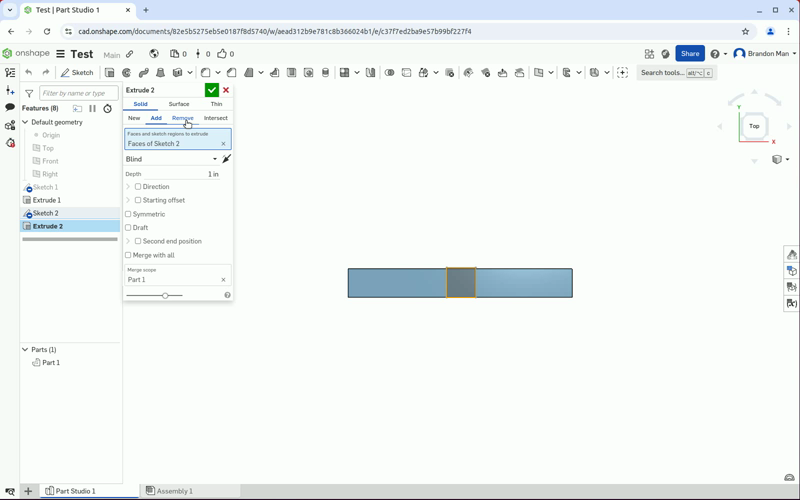
click(186, 120)
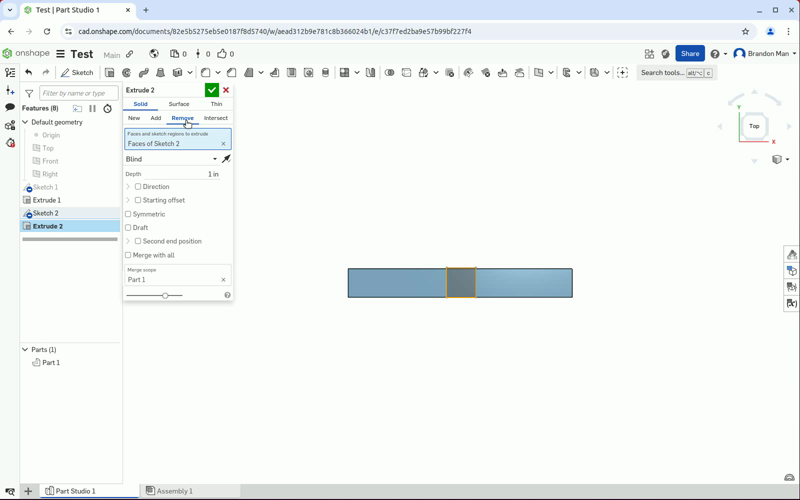
key(tab, 4)
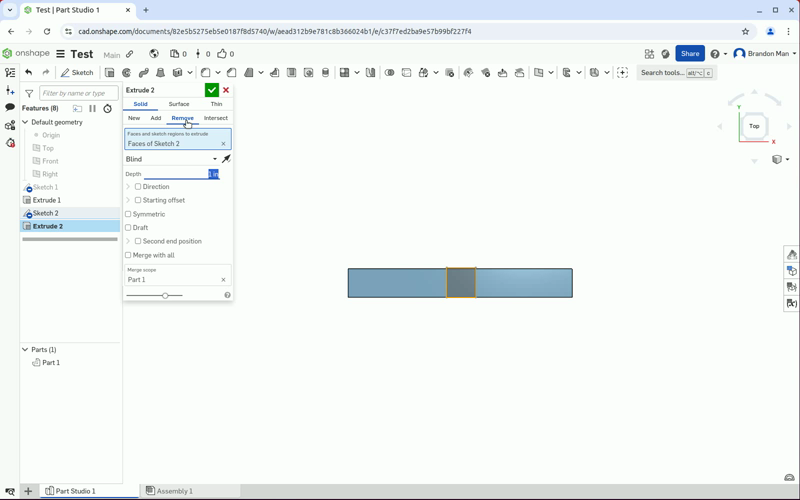
text(-2.889)
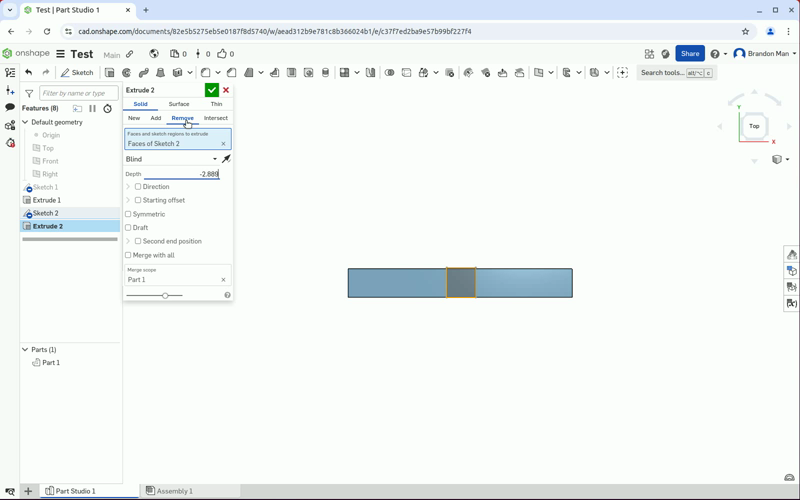
key(tab, 6)
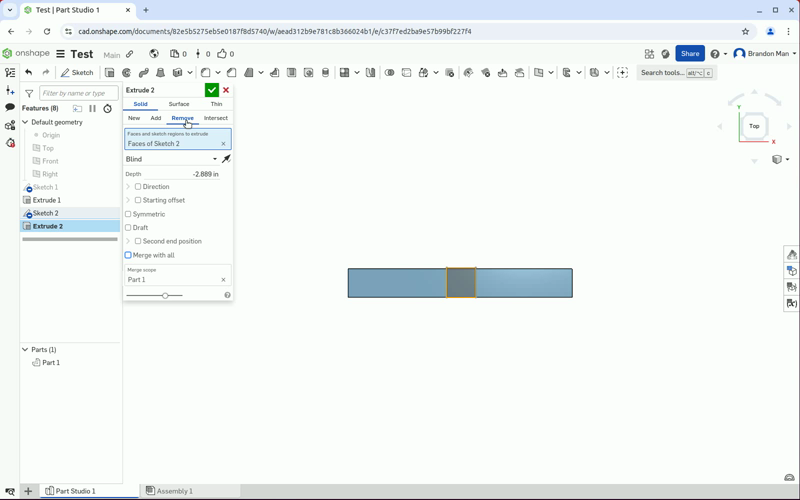
key(space)
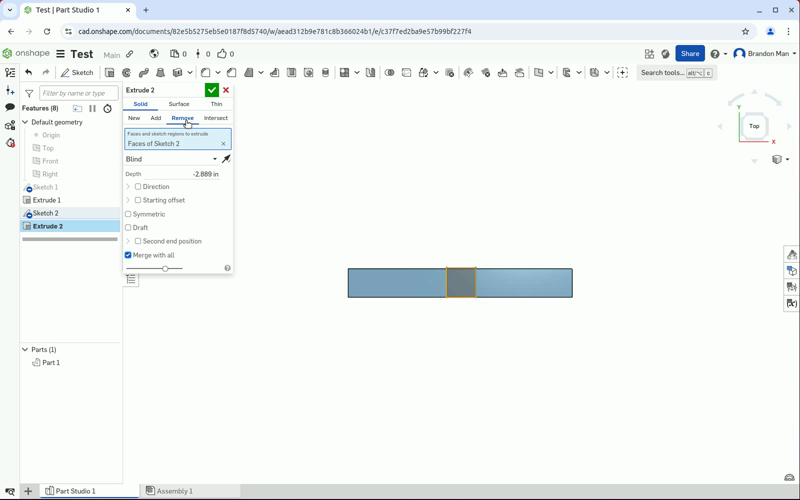
key(enter)
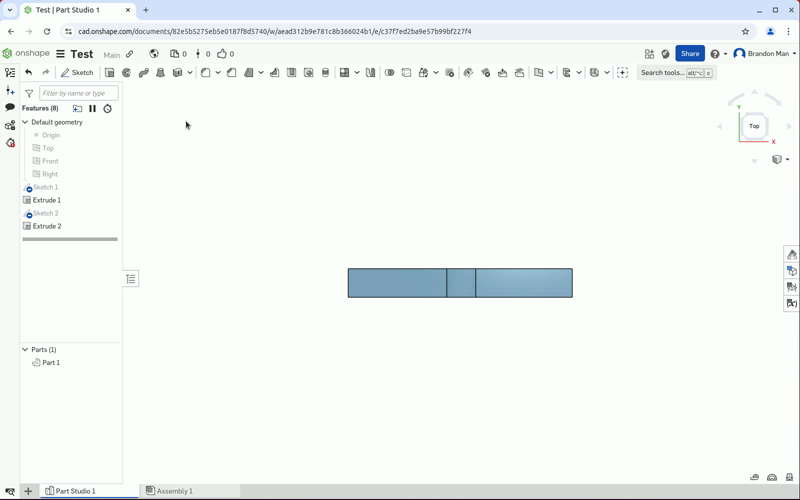
key(shift+h)
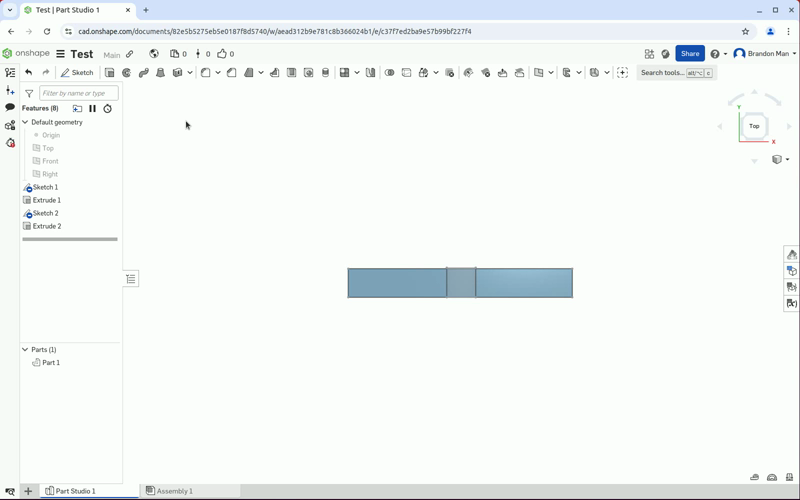
key(shift+h)
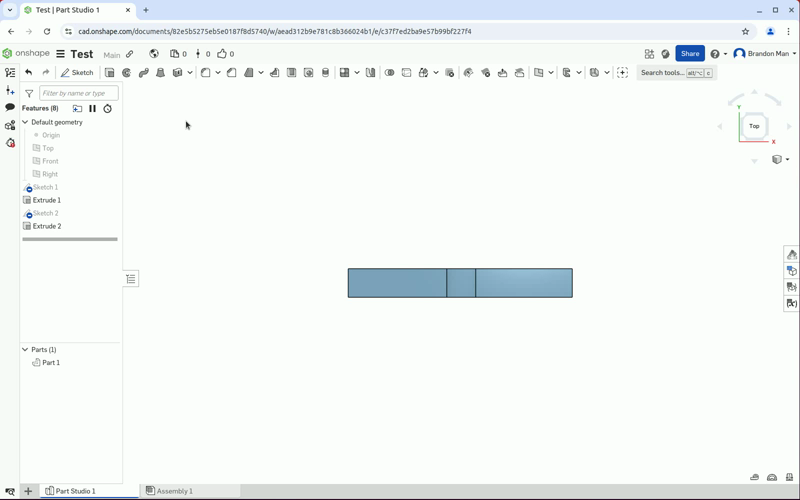
mouse_move(73, 189)
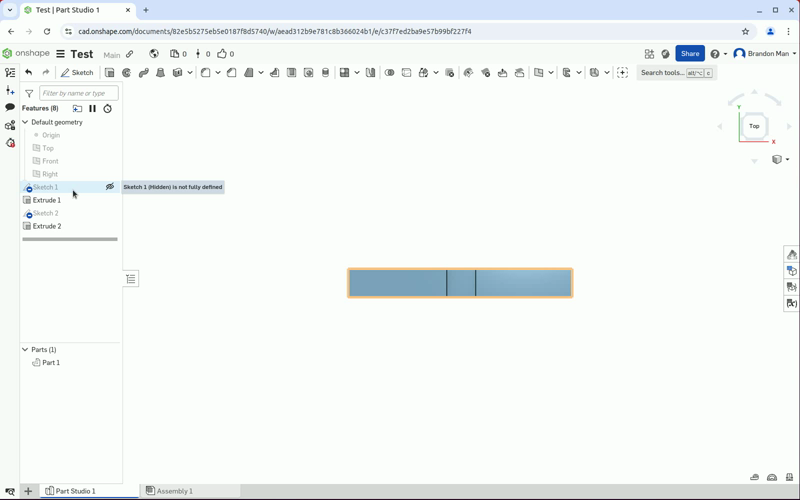
click(73, 189)
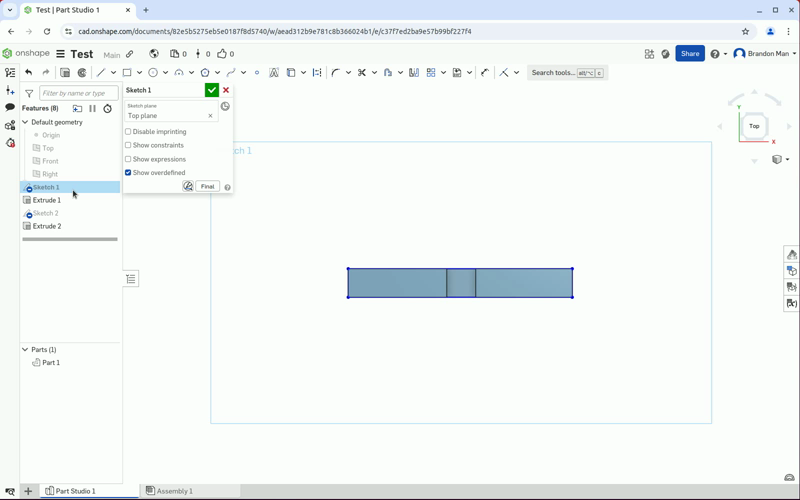
mouse_move(229, 92)
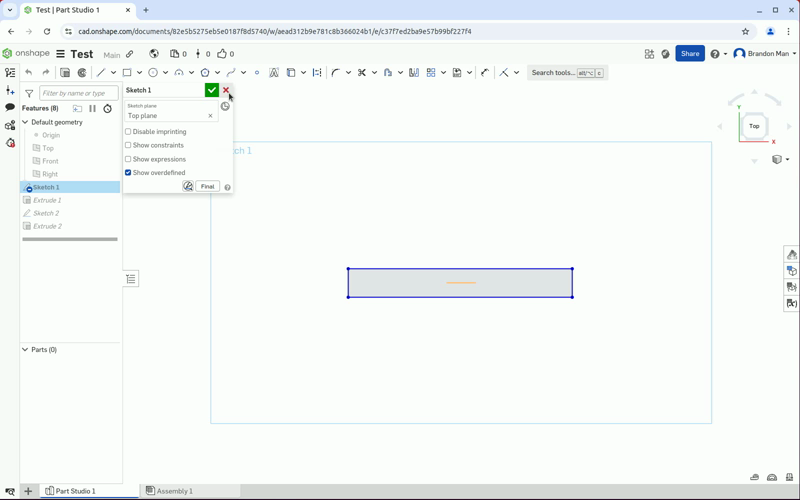
click(229, 92)
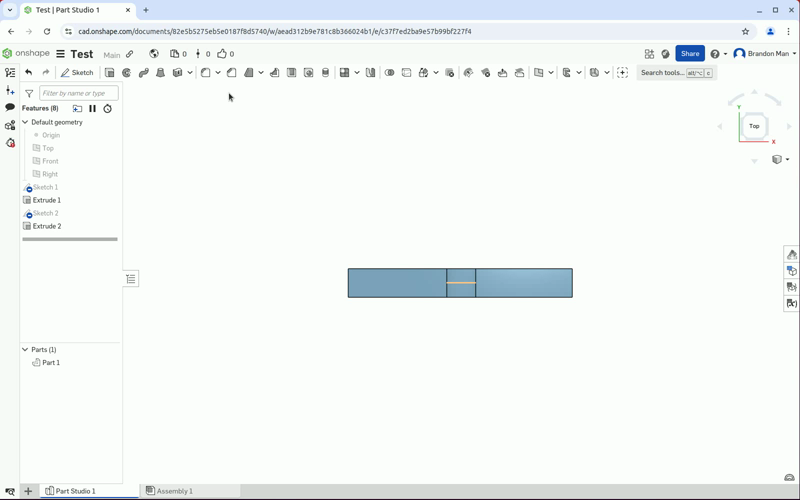
mouse_move(73, 352)
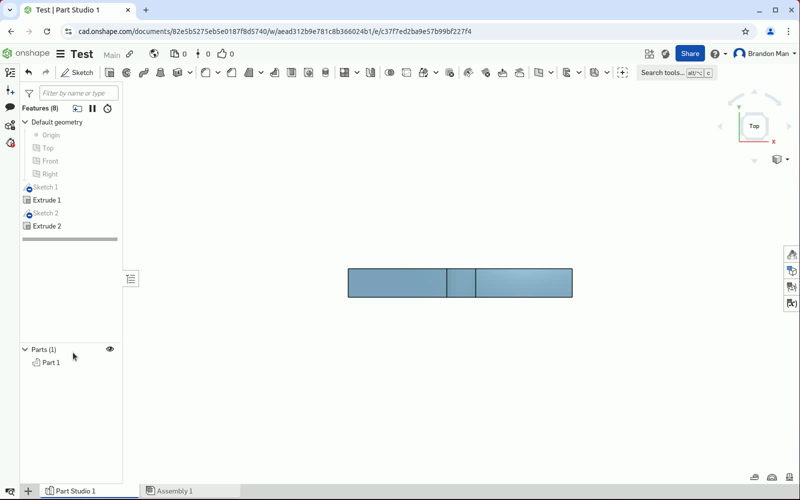
key(y)
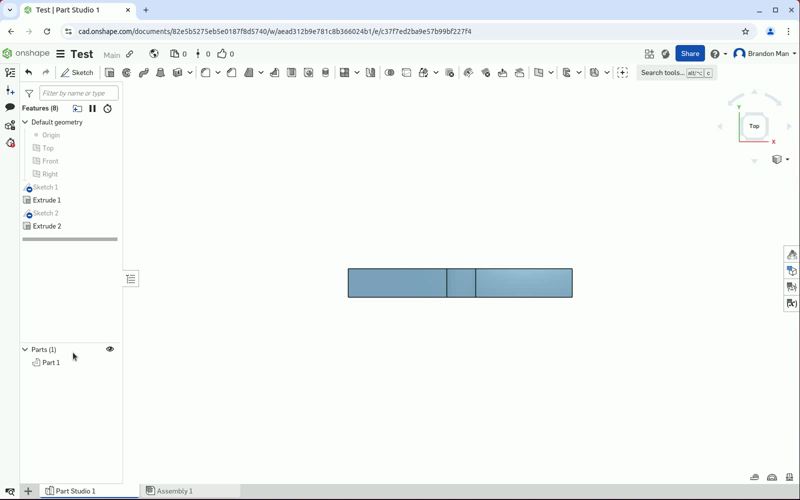
key(shift+p)
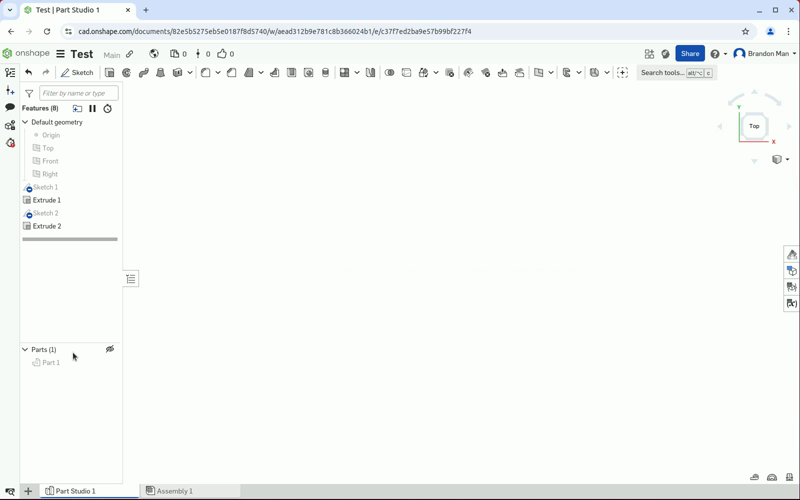
key(space)
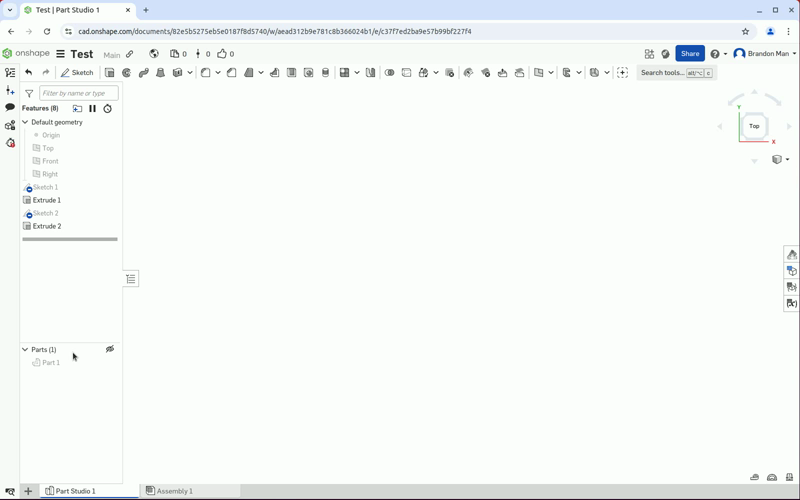
key_down(shift)
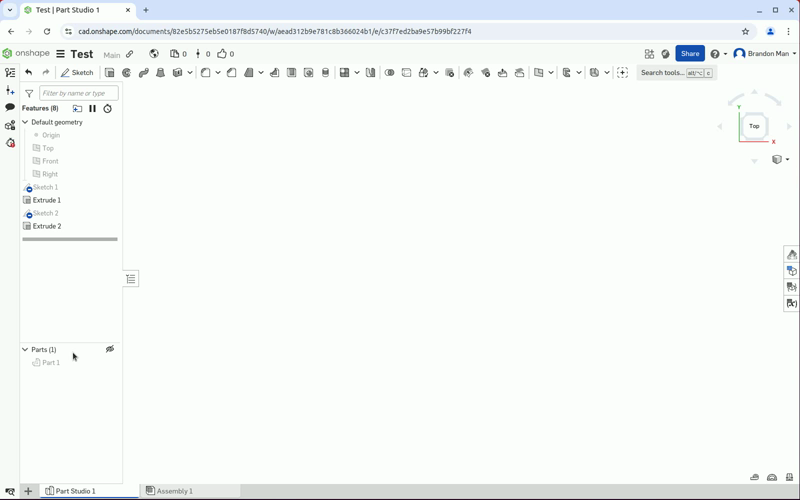
key(up)
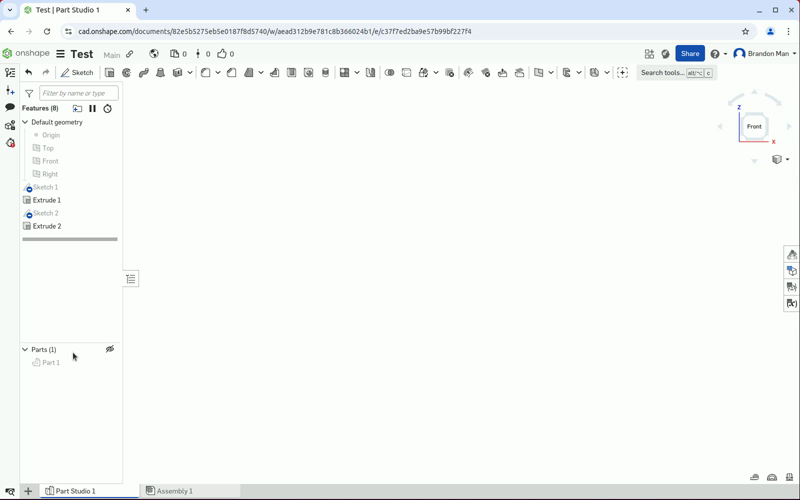
key_up(shift)
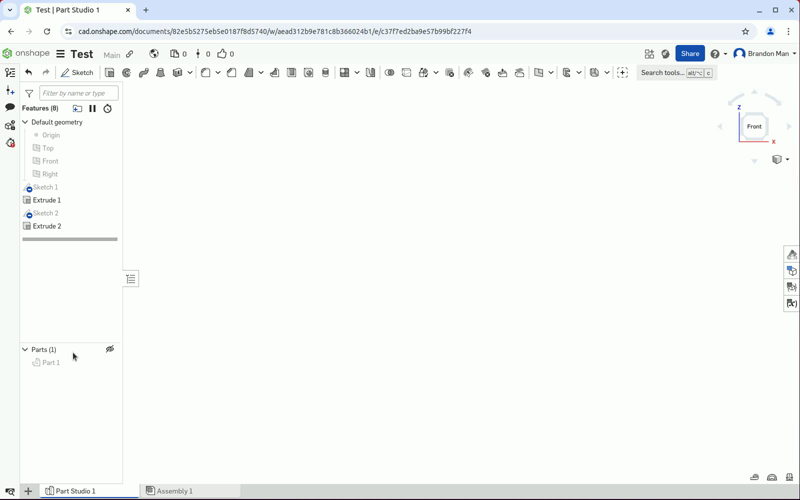
mouse_move(73, 352)
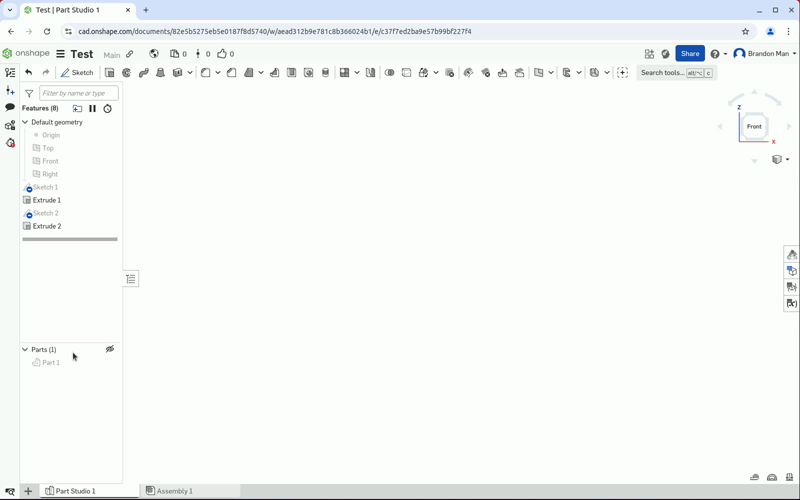
key(shift+y)
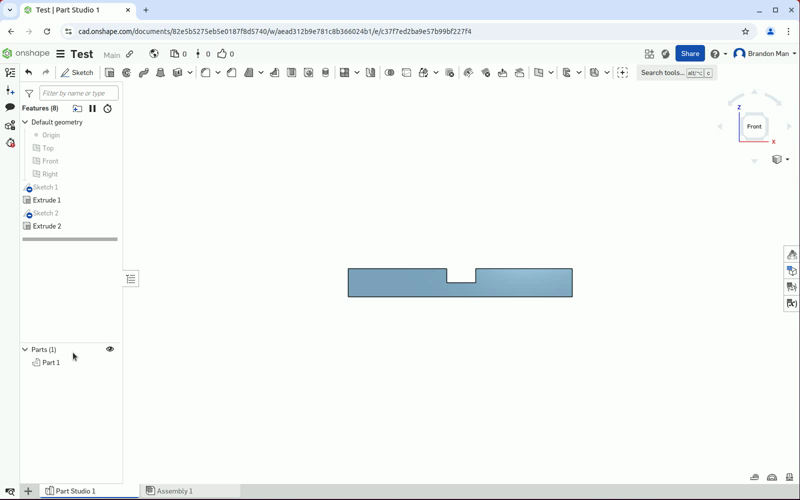
mouse_move(541, 75)
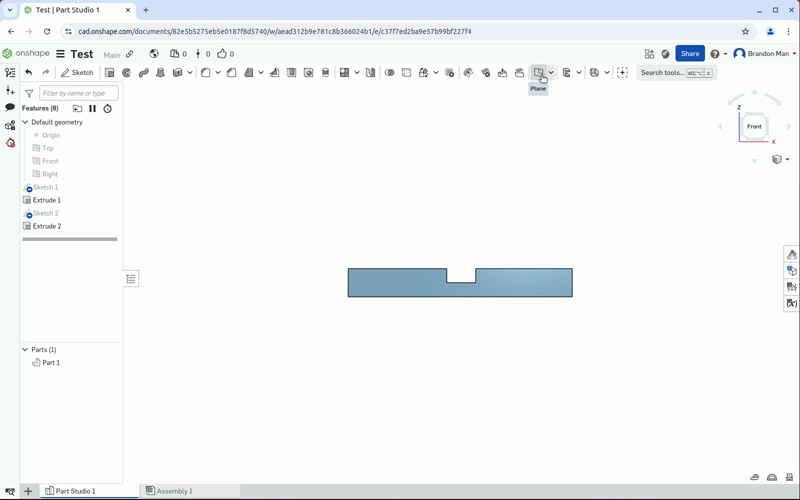
click(541, 75)
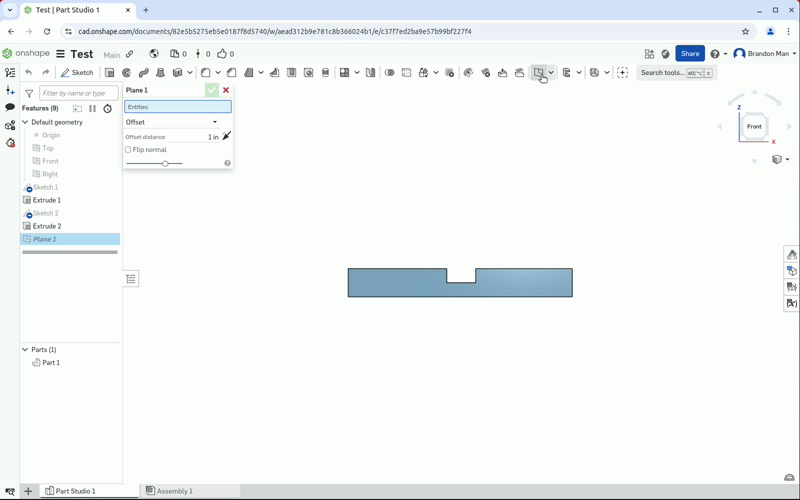
mouse_move(73, 163)
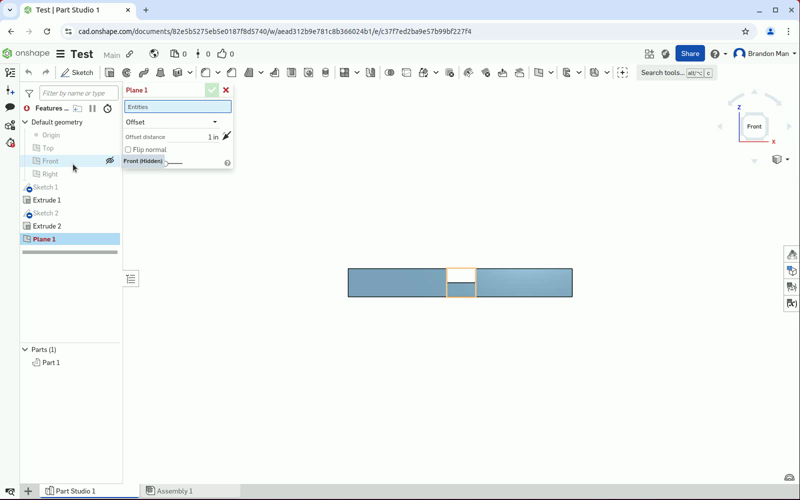
click(73, 163)
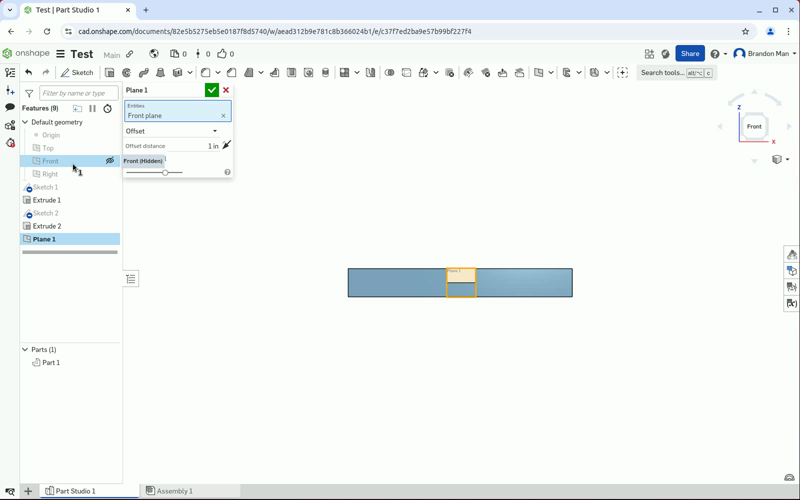
key(tab, 2)
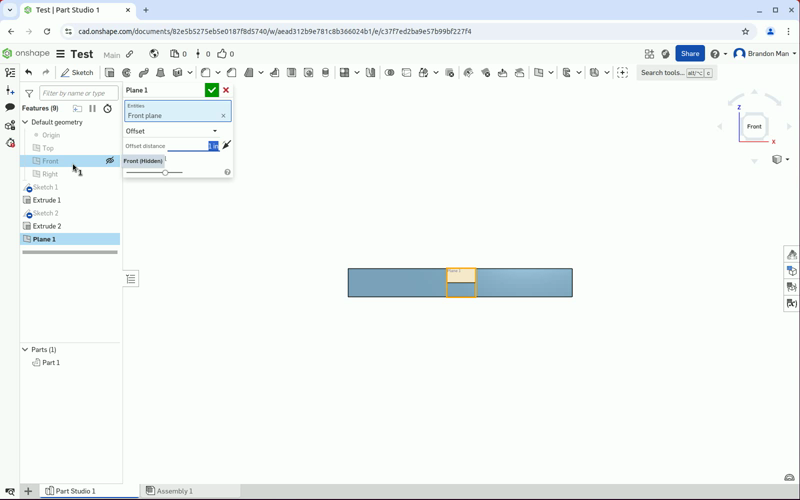
text(2.896)
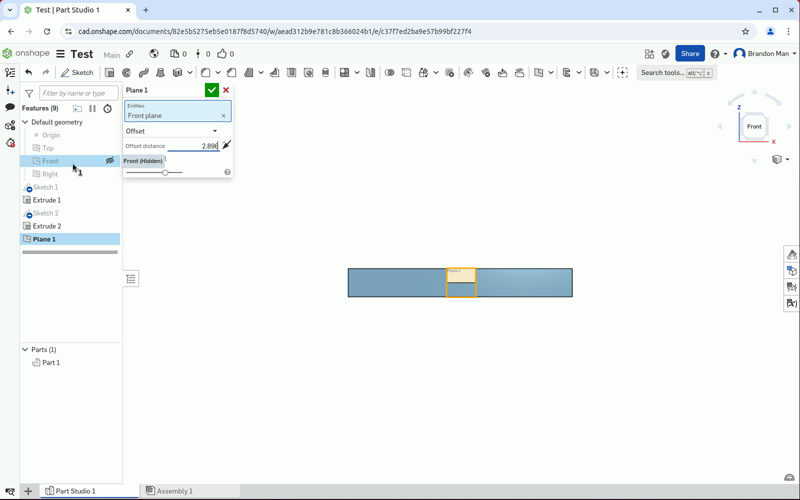
key(enter, 2)
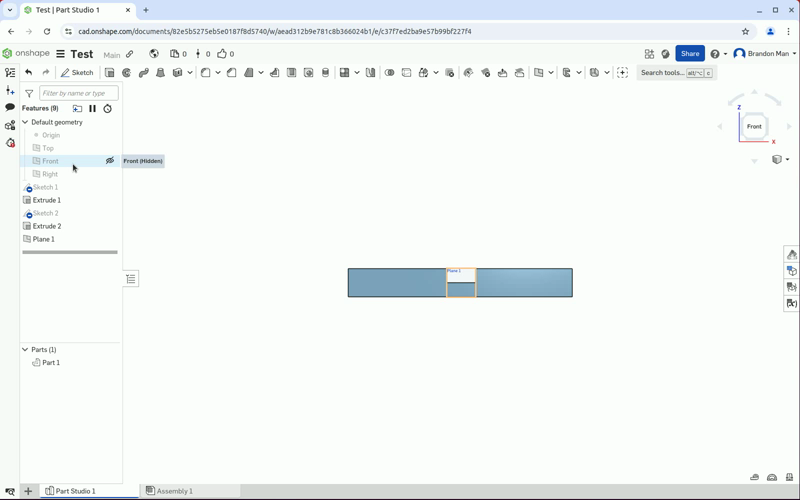
key(shift+s)
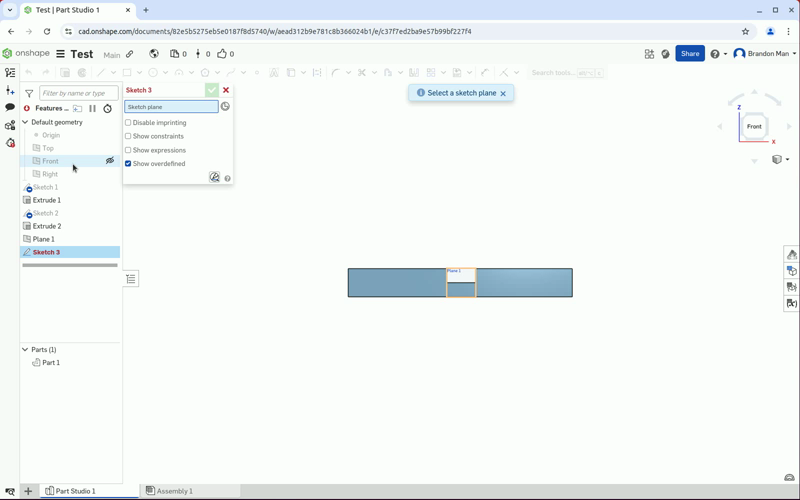
mouse_move(73, 241)
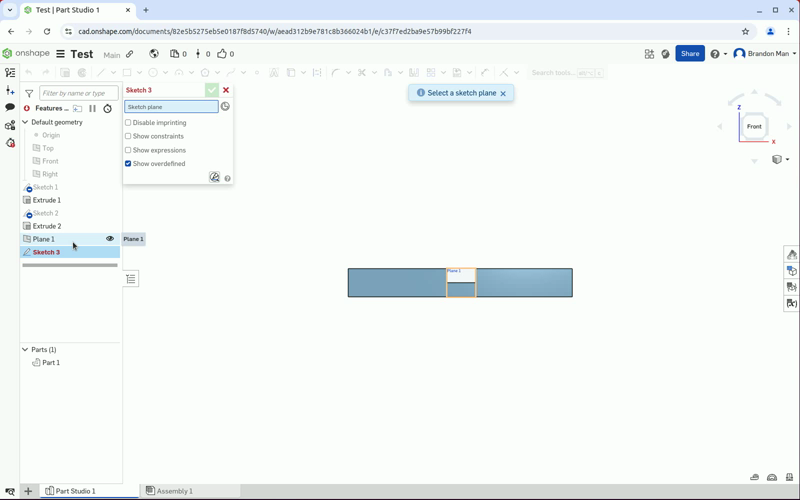
click(73, 241)
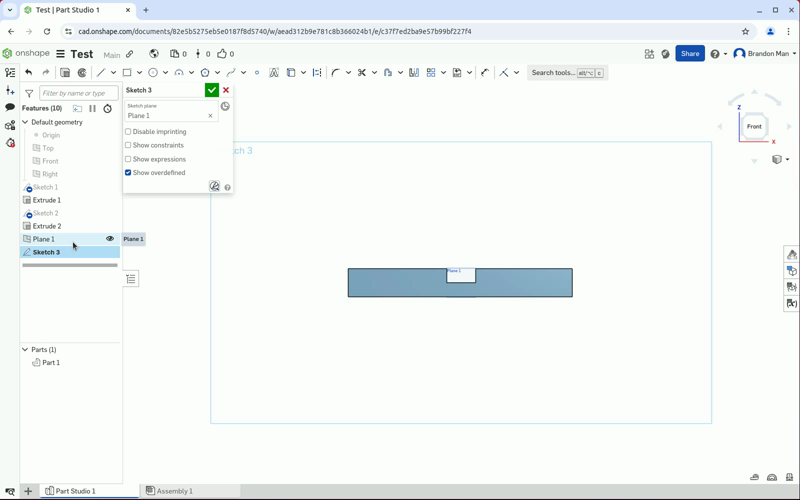
mouse_move(73, 352)
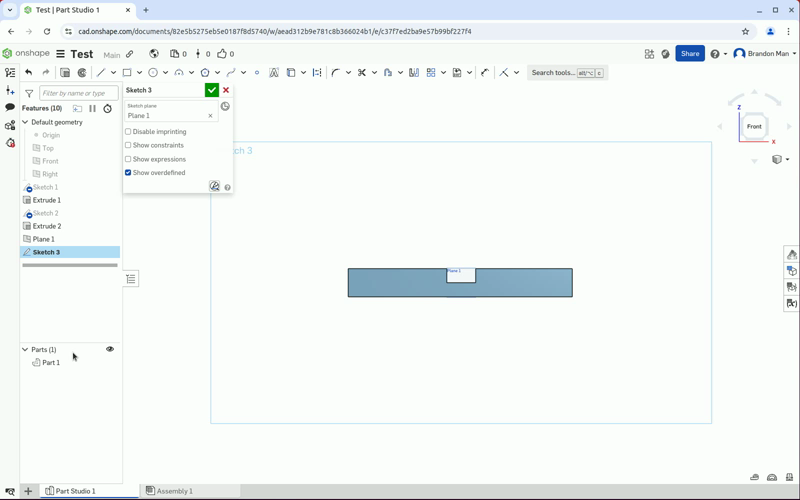
key(y)
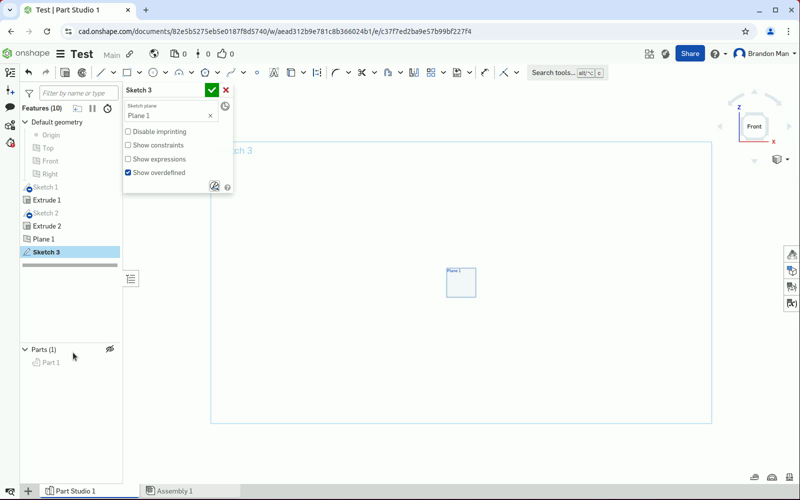
key(l)
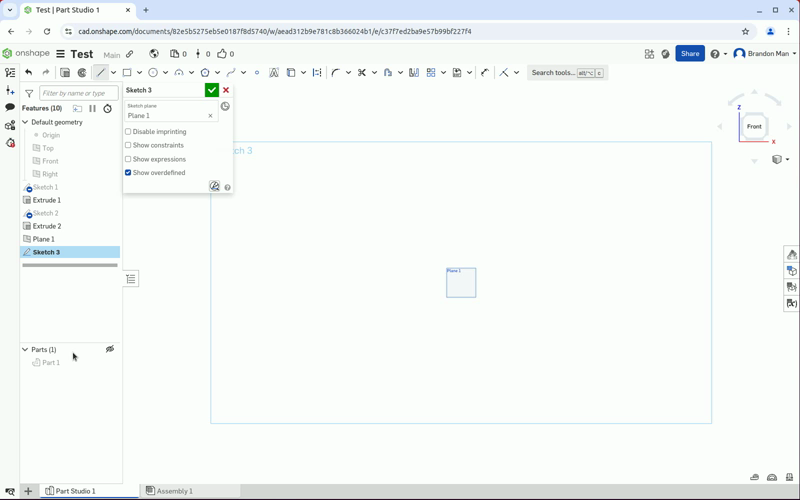
key_down(shift)
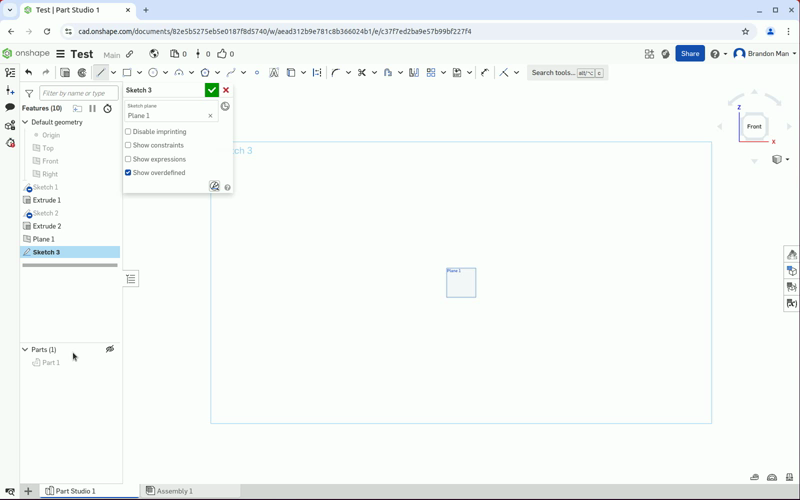
mouse_move(552, 290)
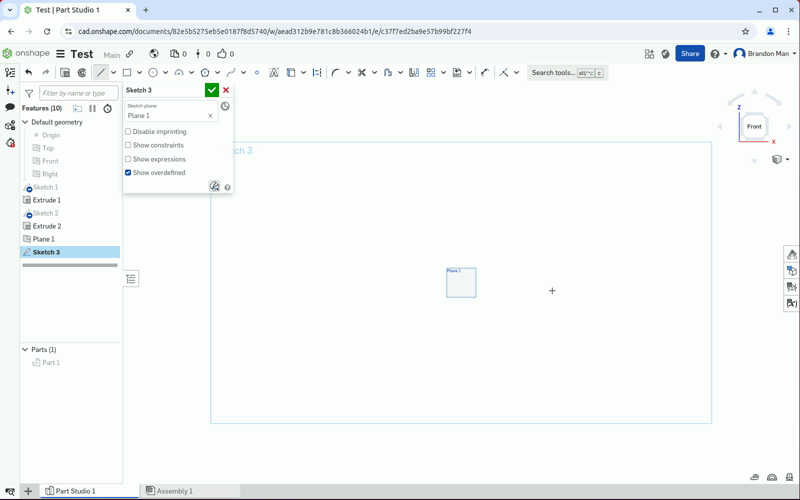
click(552, 290)
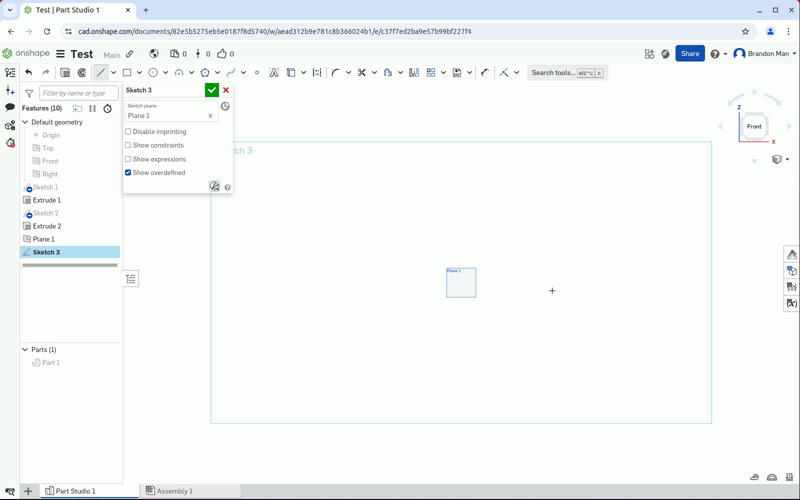
key_up(shift)
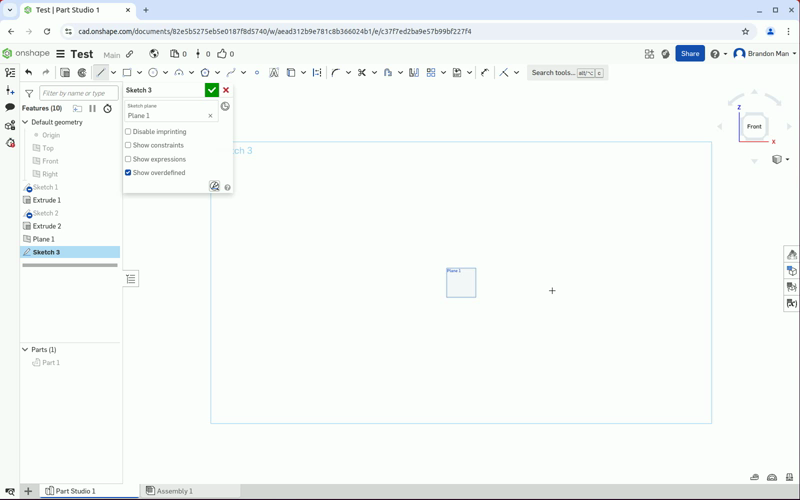
key_down(shift)
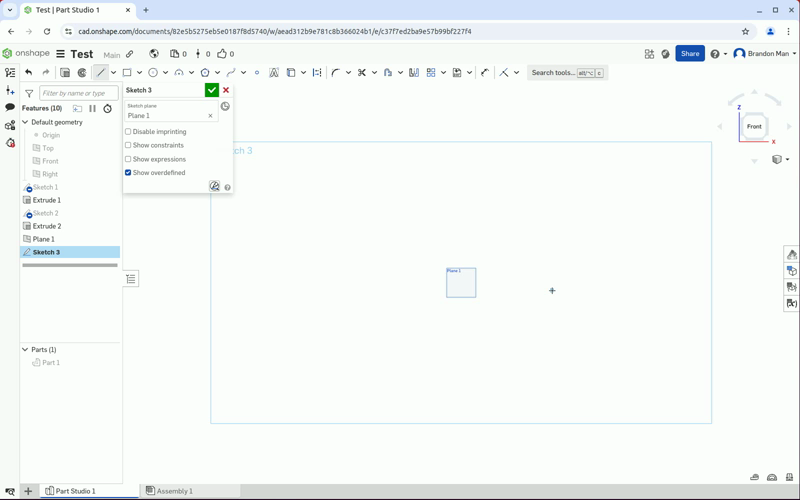
mouse_move(582, 290)
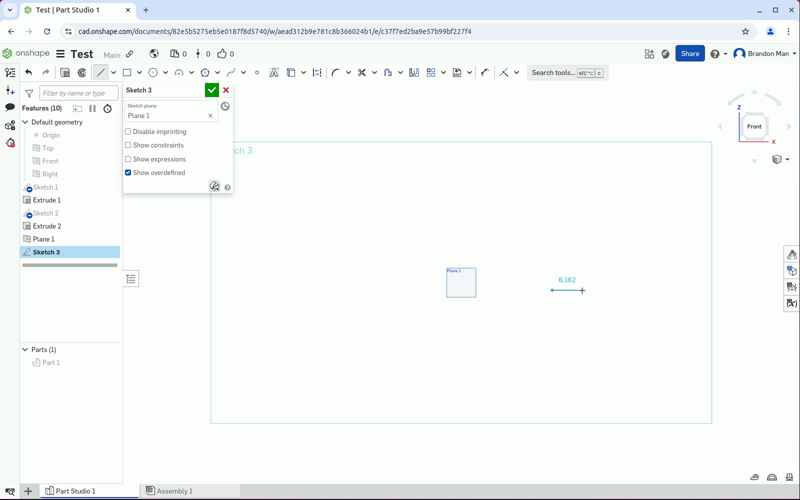
mouse_move(567, 290)
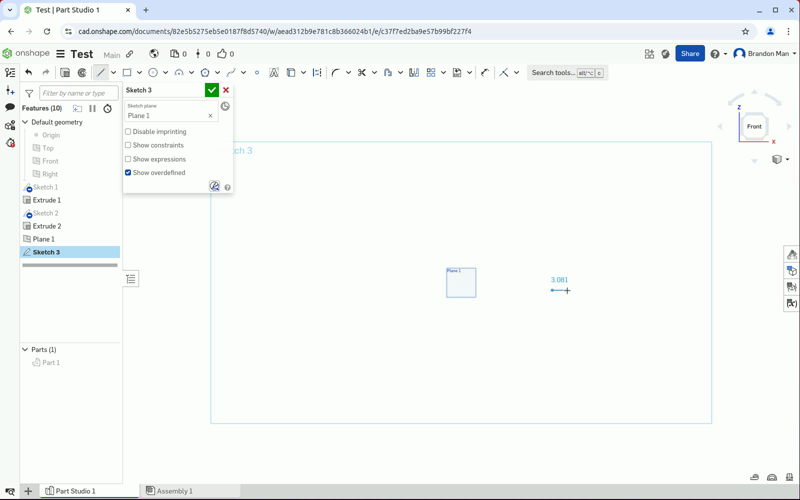
click(567, 290)
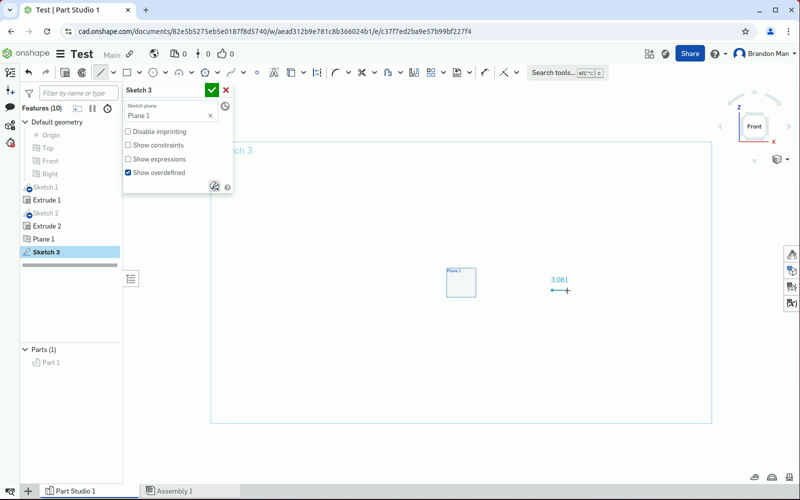
key_up(shift)
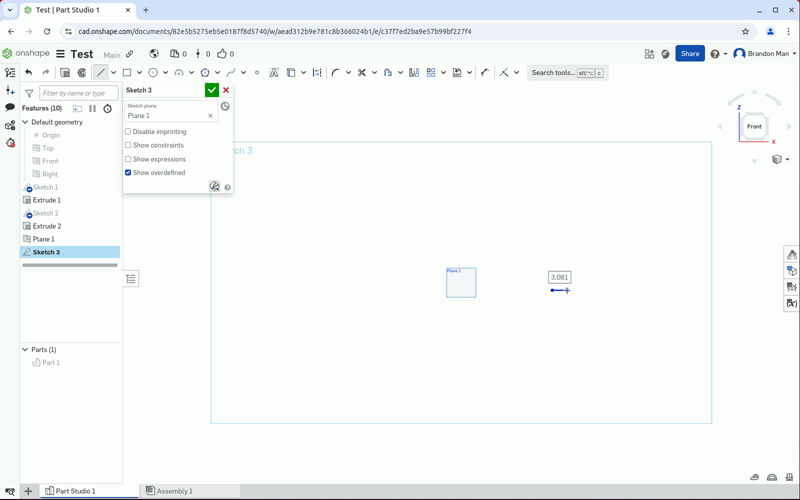
key_down(shift)
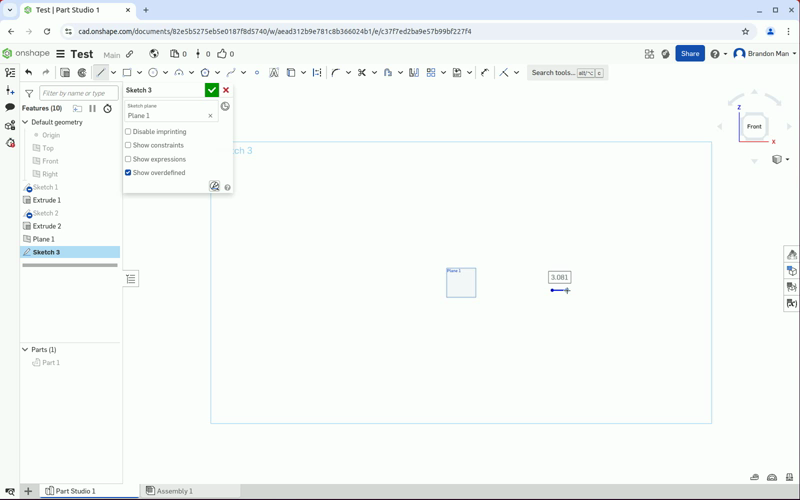
mouse_move(589, 290)
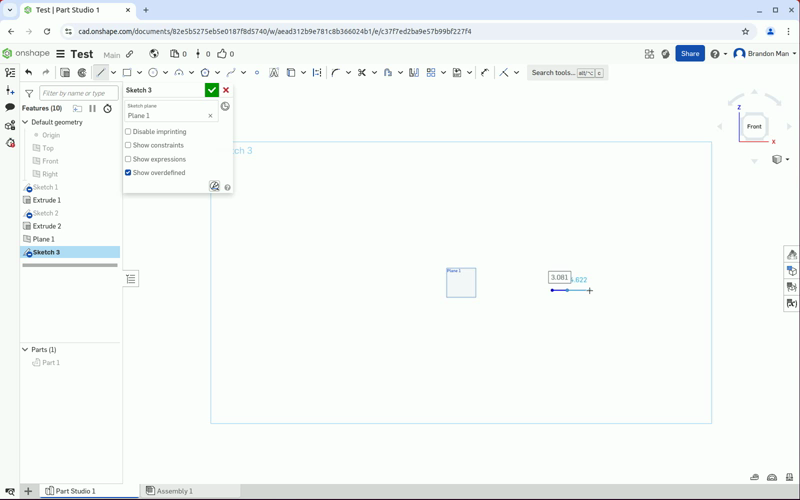
mouse_move(567, 274)
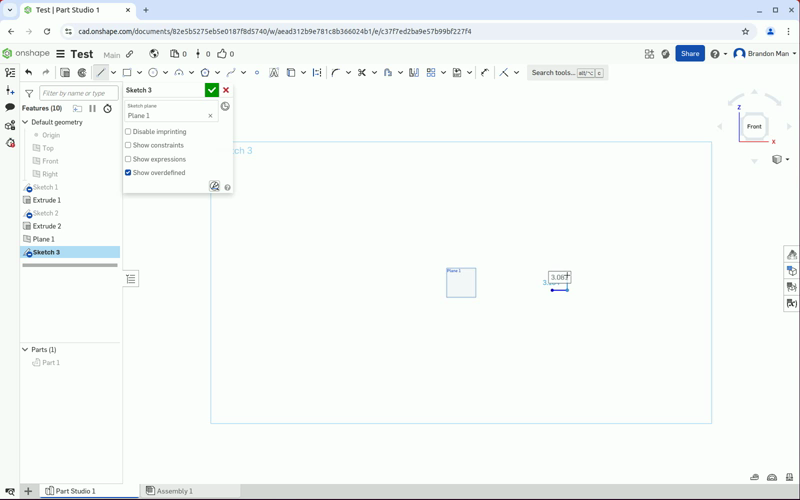
click(567, 274)
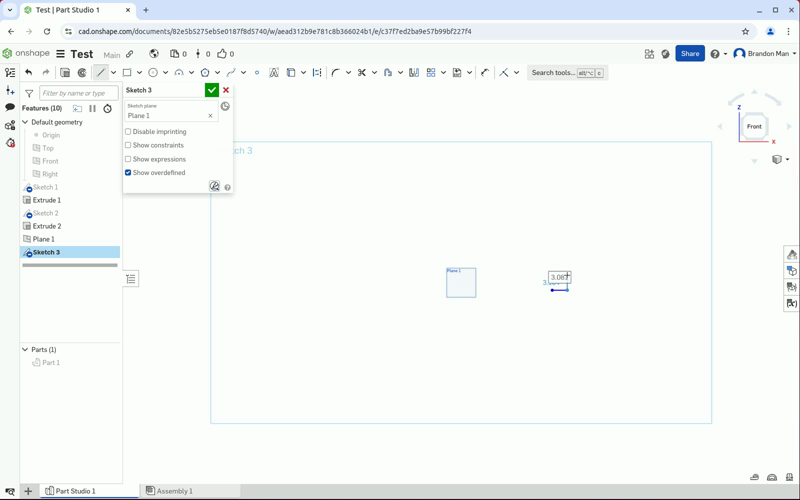
key_up(shift)
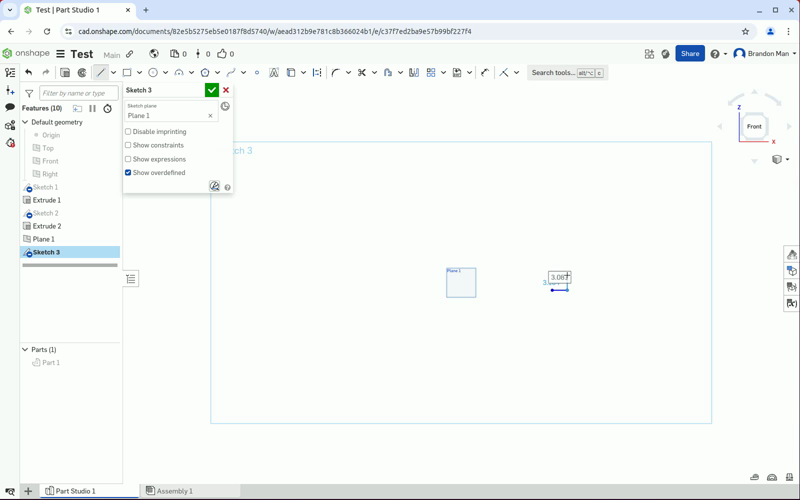
key_down(shift)
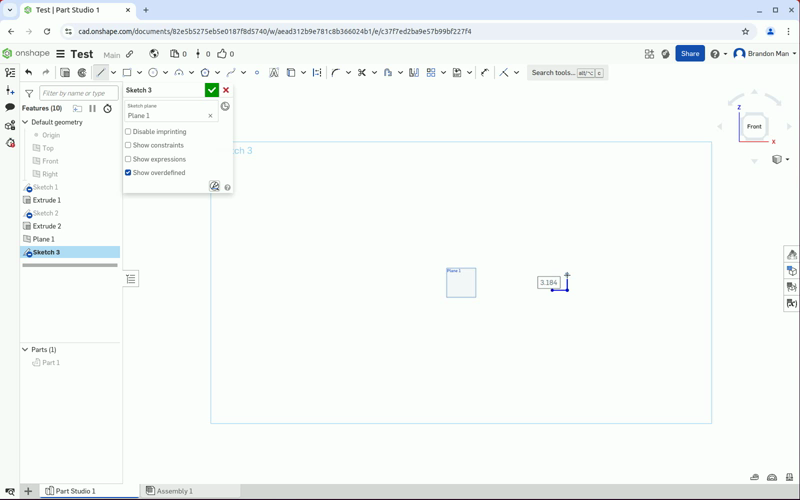
mouse_move(589, 274)
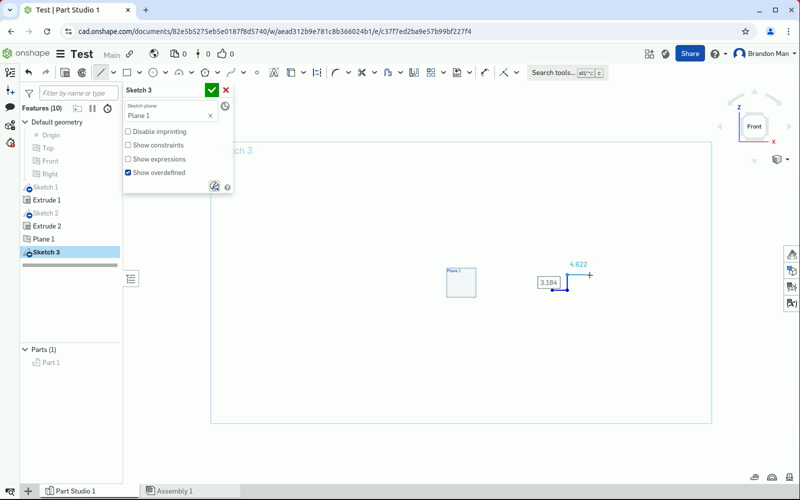
mouse_move(552, 274)
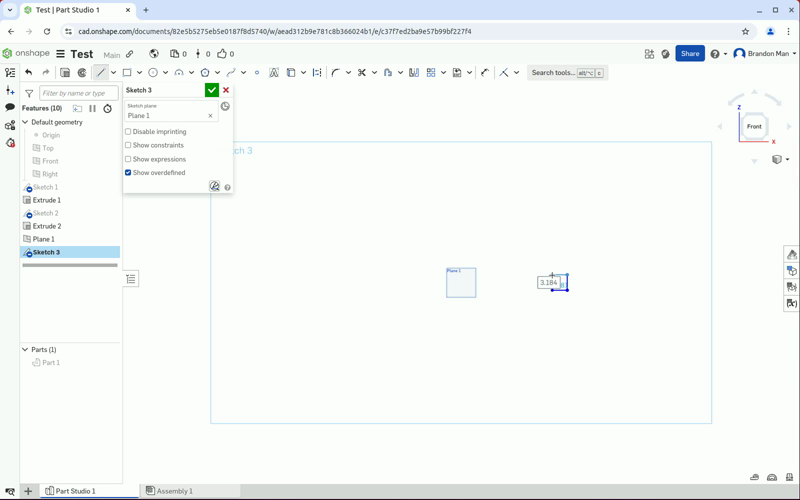
click(552, 274)
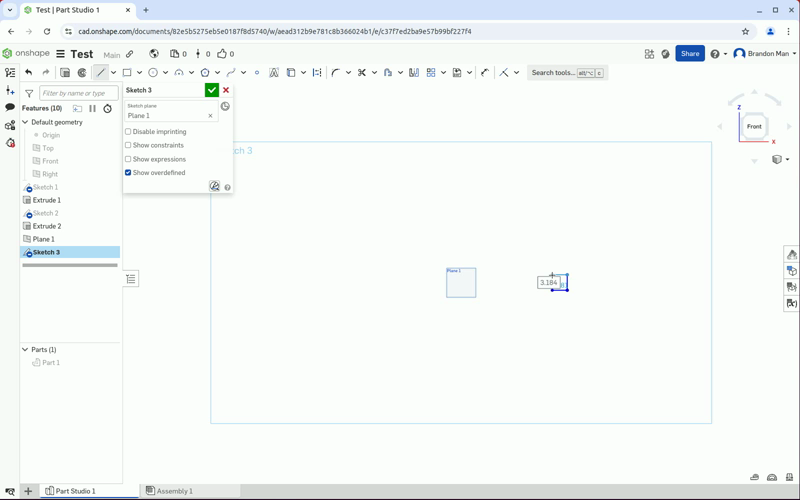
key_up(shift)
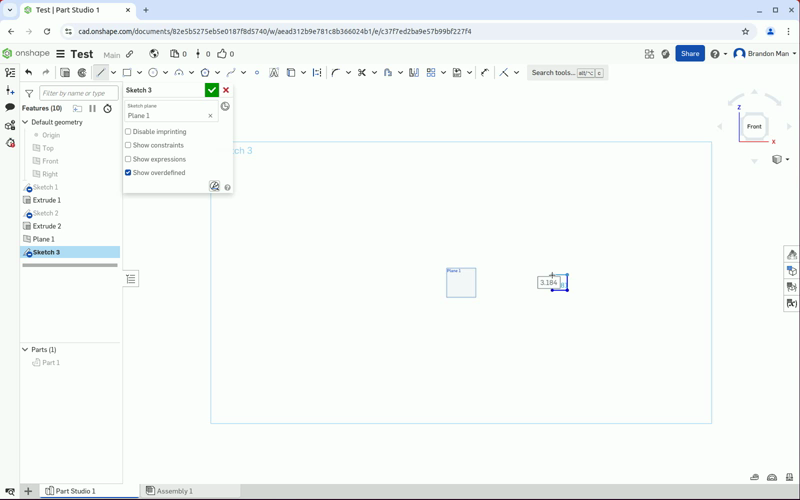
mouse_move(582, 274)
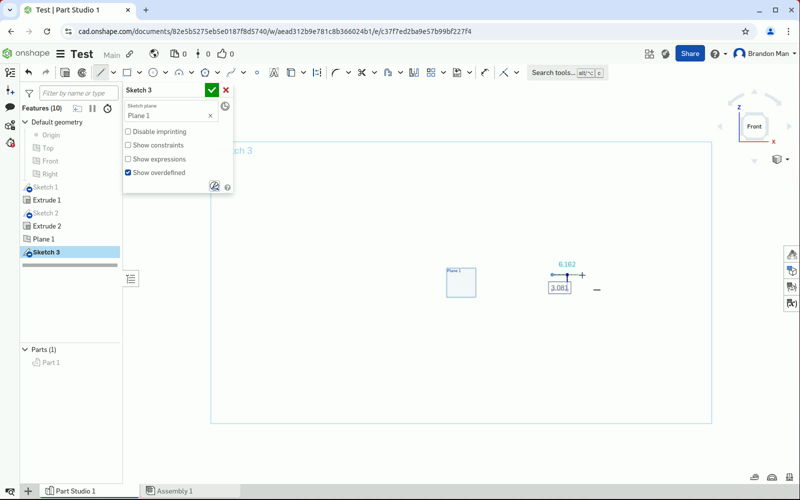
key_down(shift)
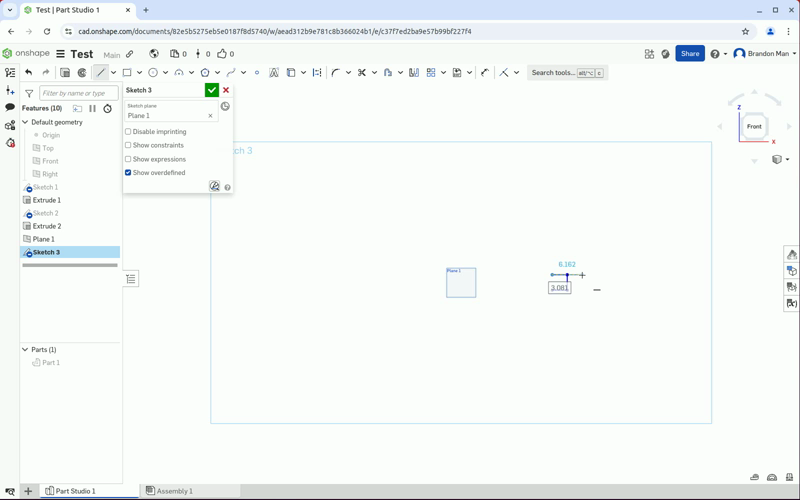
mouse_move(552, 290)
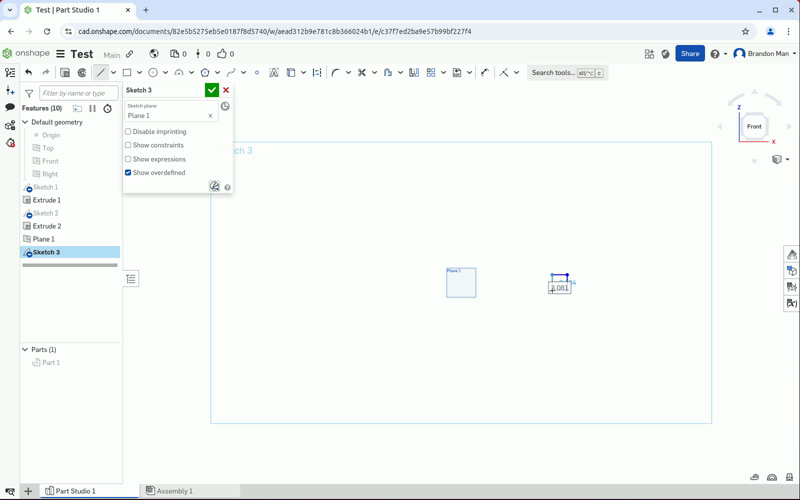
key_up(shift)
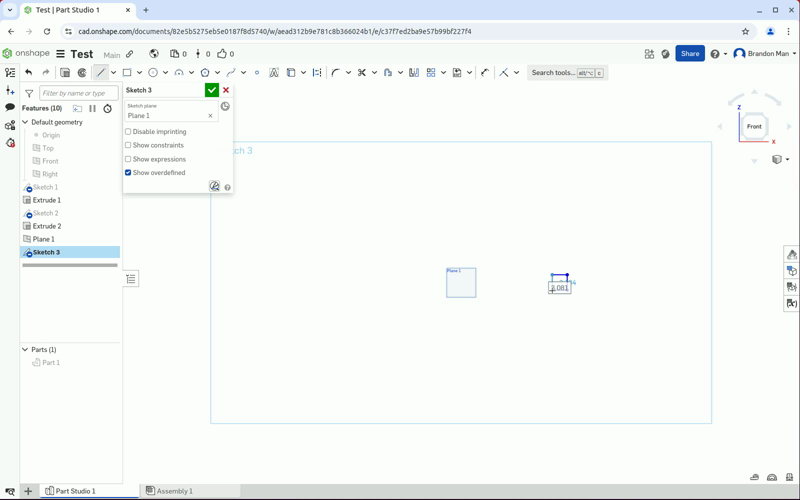
click(552, 290)
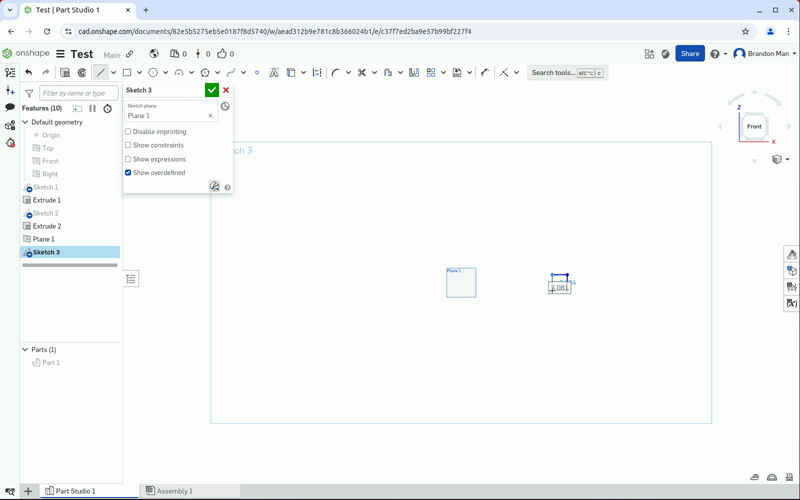
key(esc)
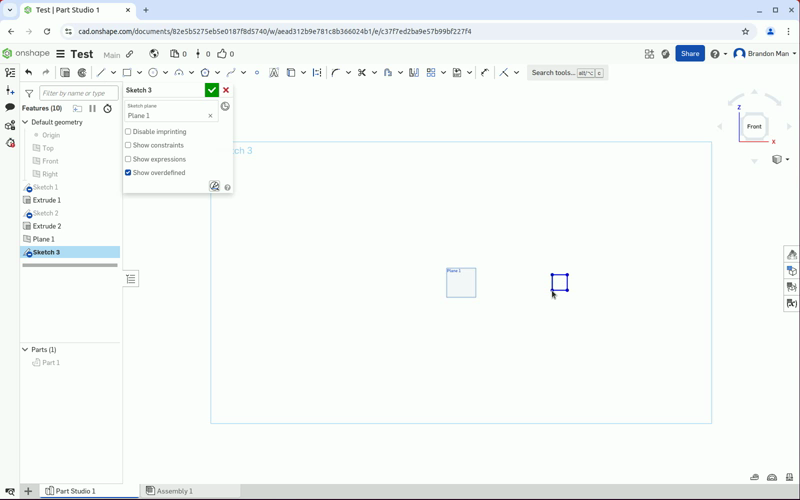
mouse_move(552, 283)
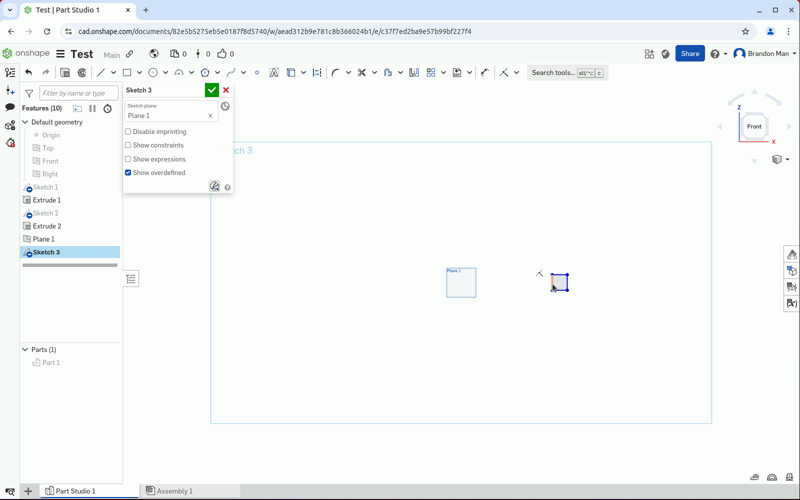
scroll(6)
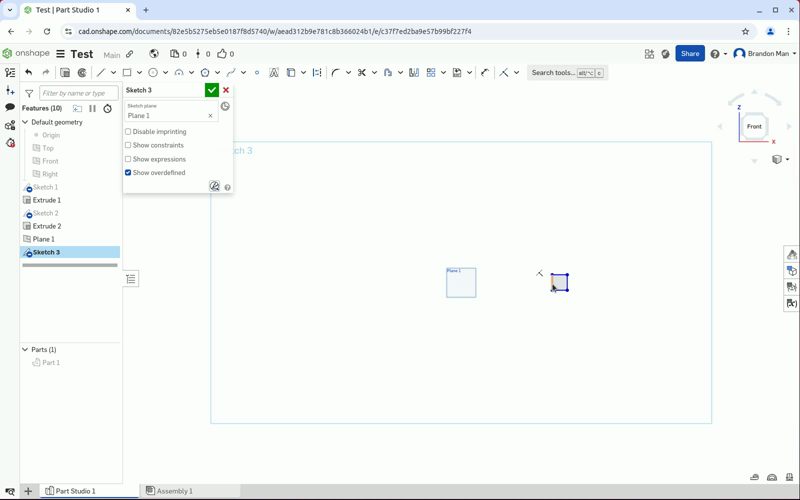
scroll(6)
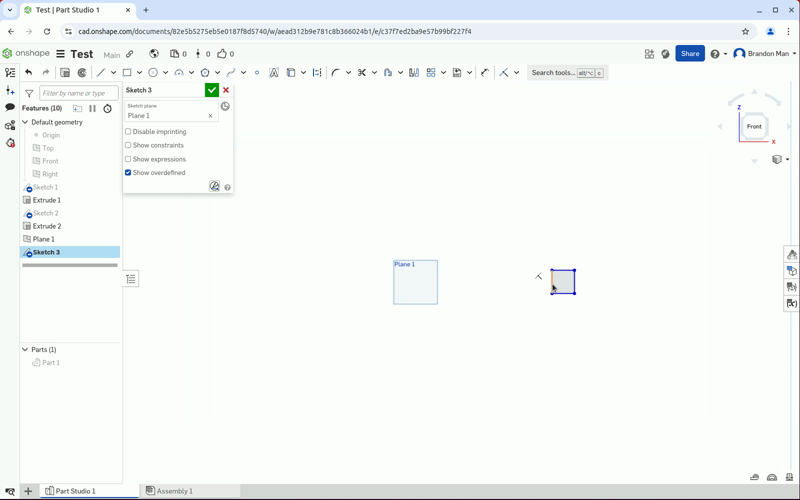
scroll(6)
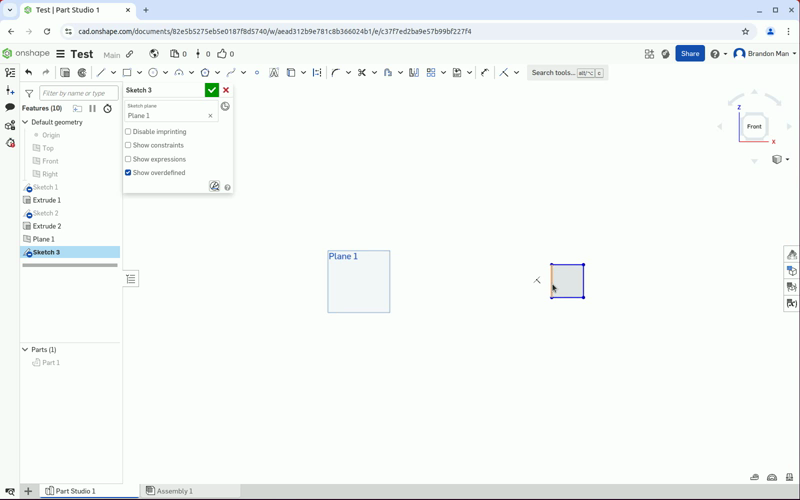
scroll(6)
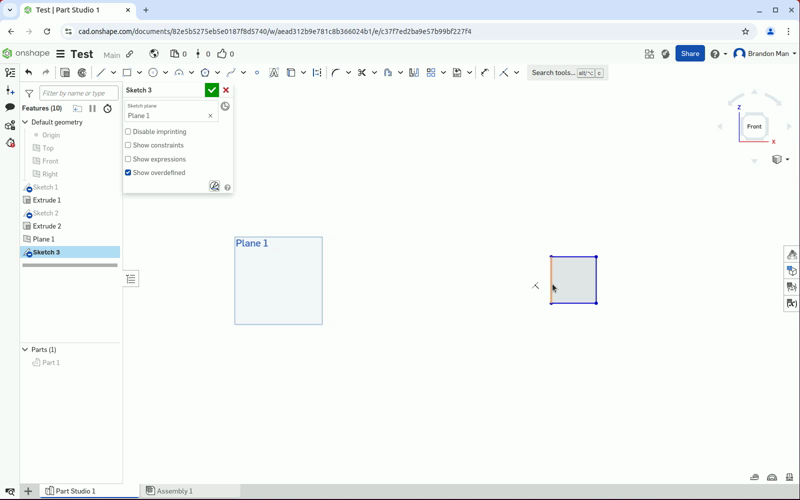
scroll(6)
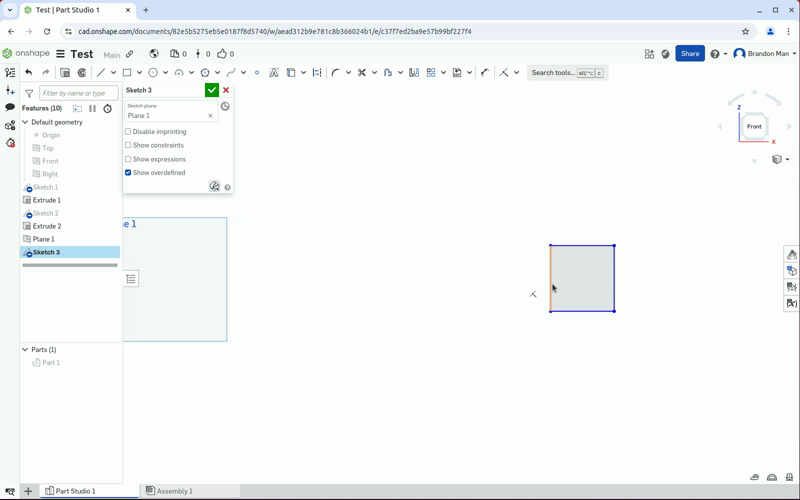
scroll(6)
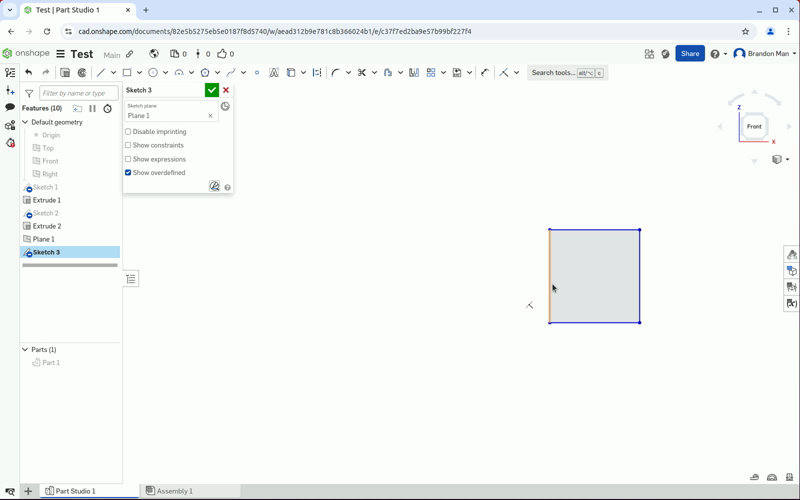
scroll(6)
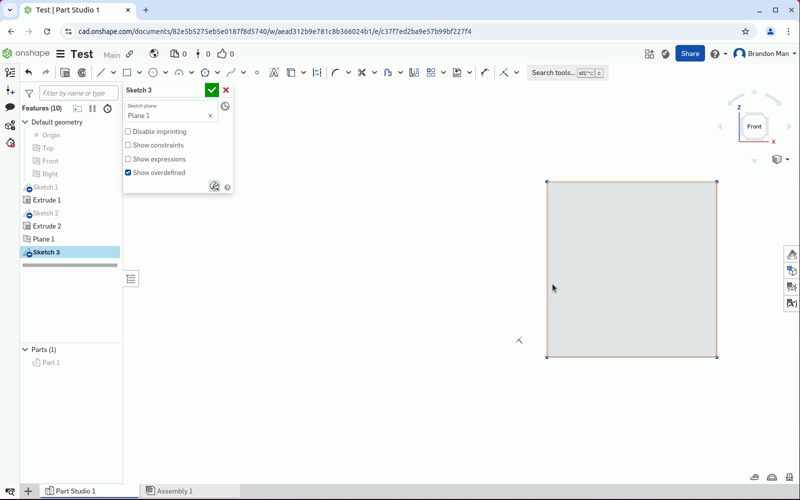
click(552, 283)
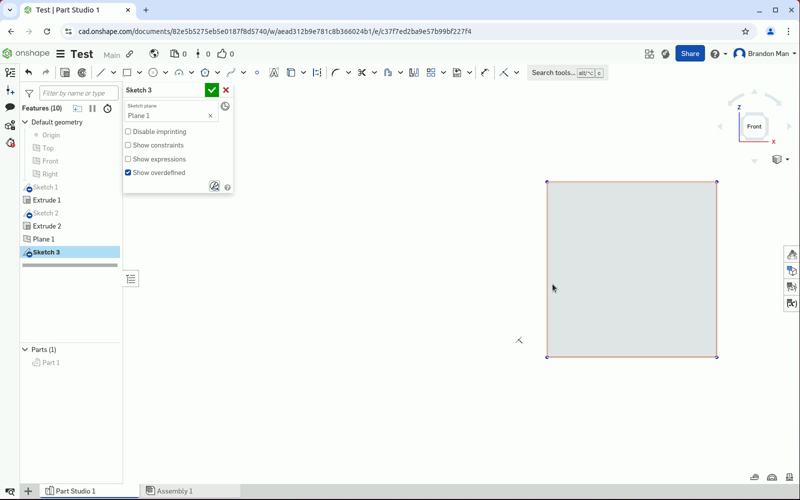
scroll(-6)
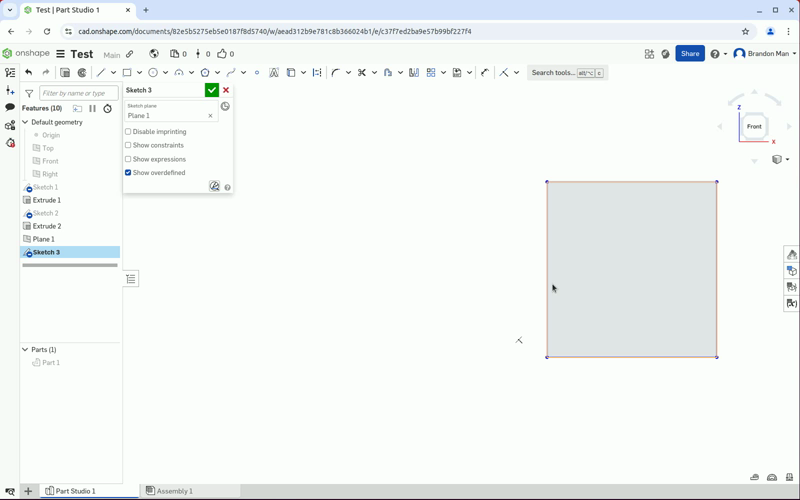
scroll(-6)
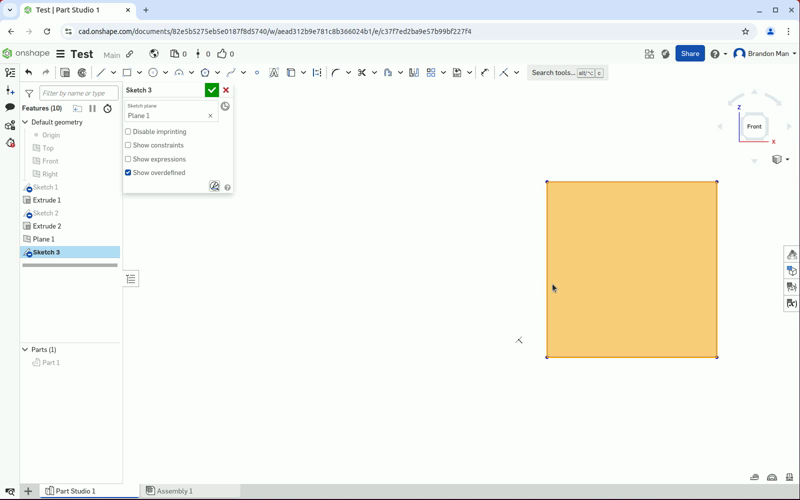
scroll(-6)
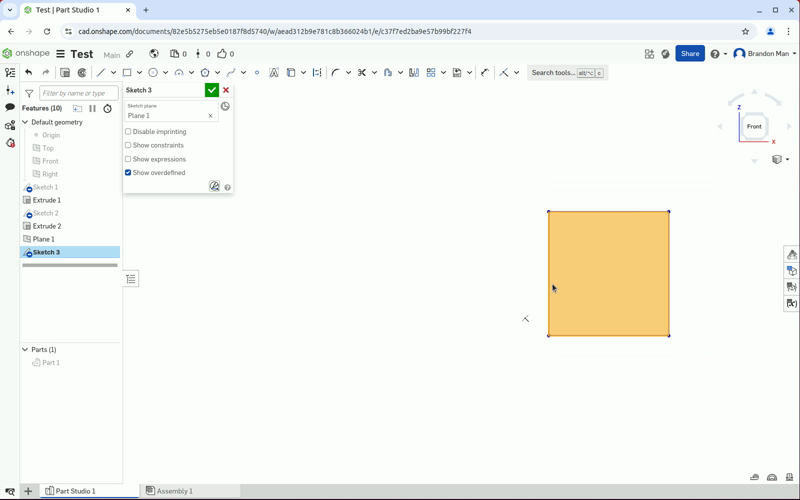
scroll(-6)
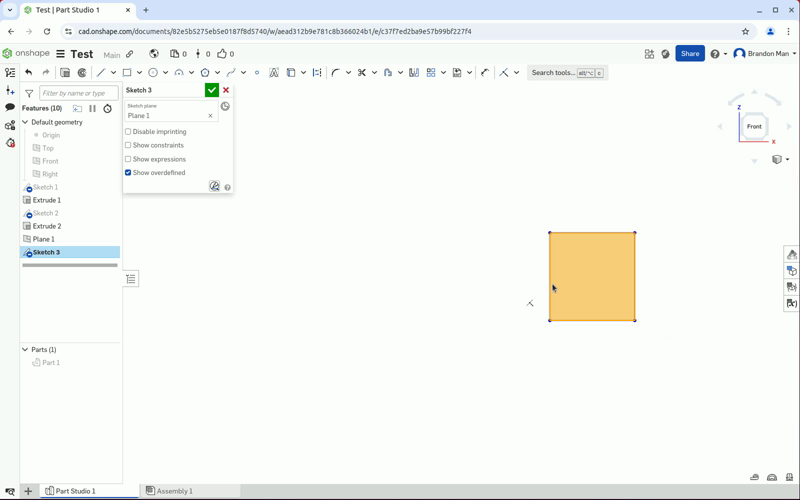
scroll(-6)
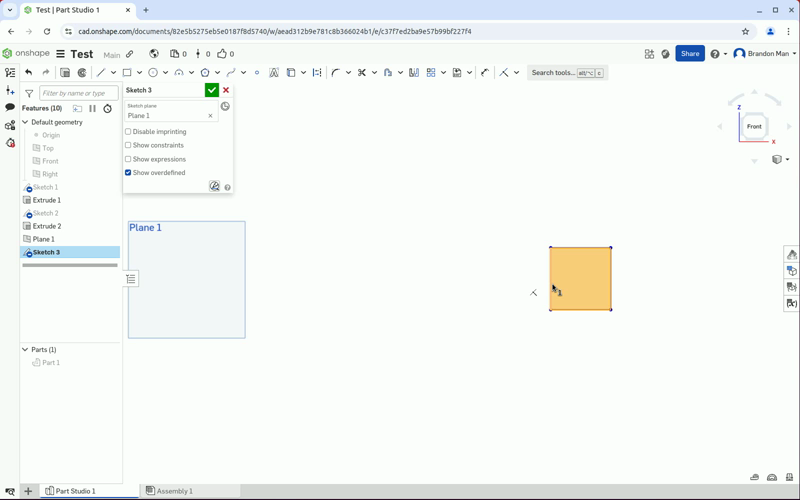
scroll(-6)
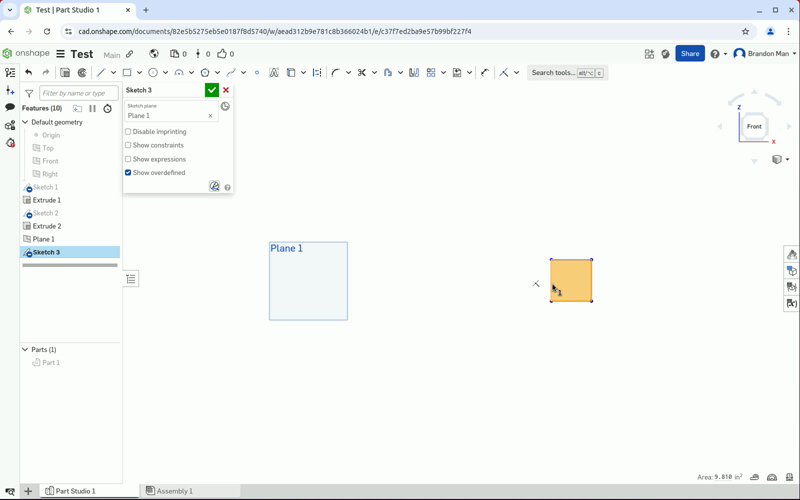
scroll(-6)
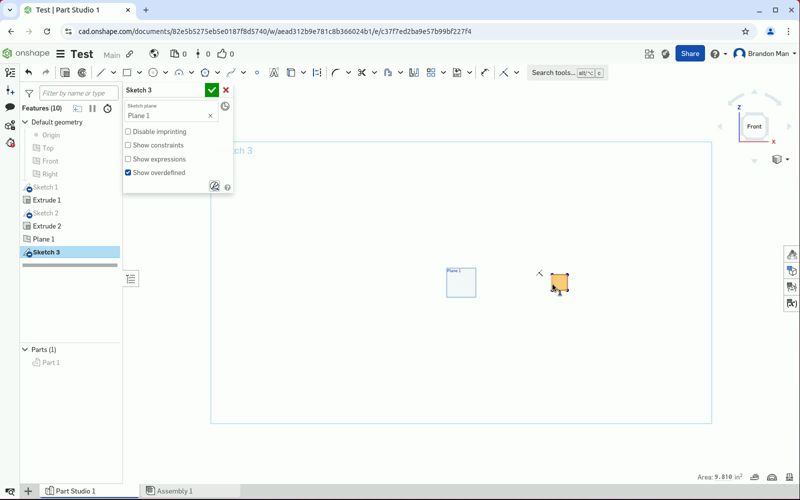
mouse_move(73, 352)
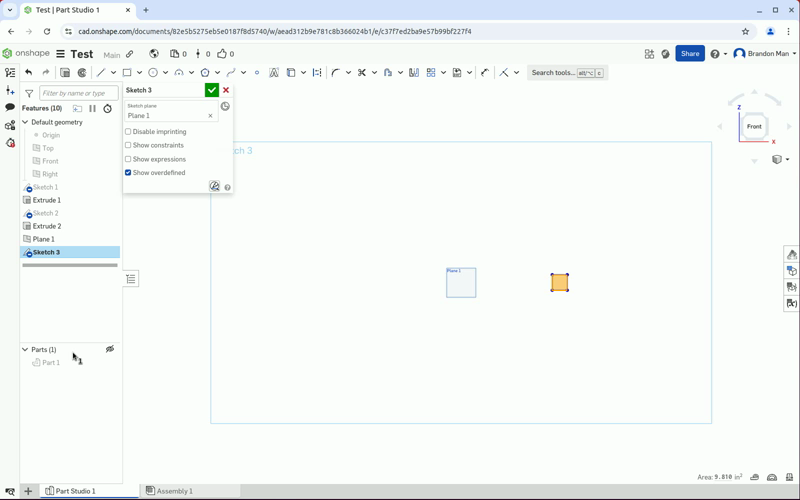
key(shift+y)
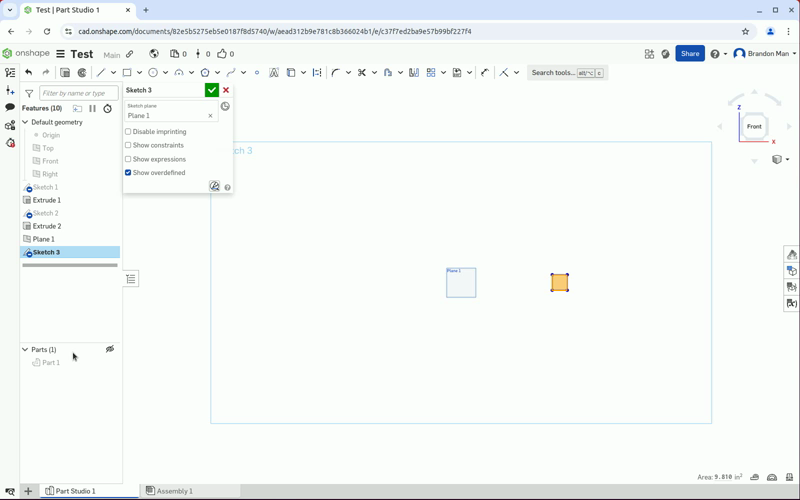
key(shift+e)
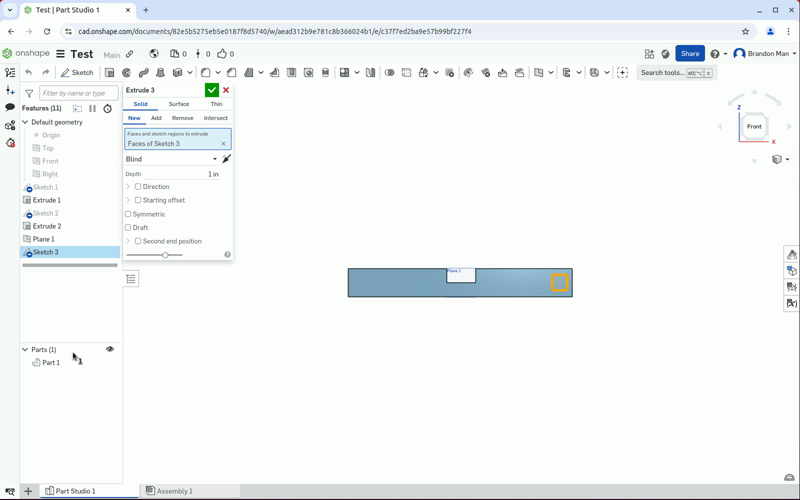
mouse_move(143, 106)
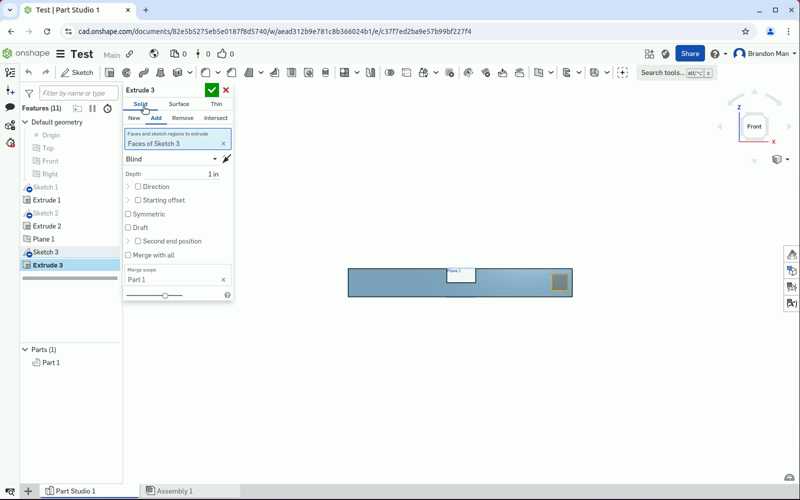
click(143, 106)
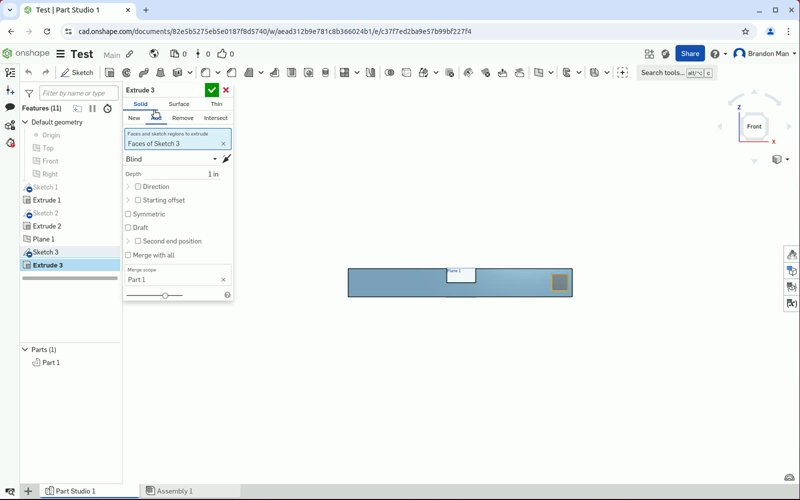
mouse_move(186, 120)
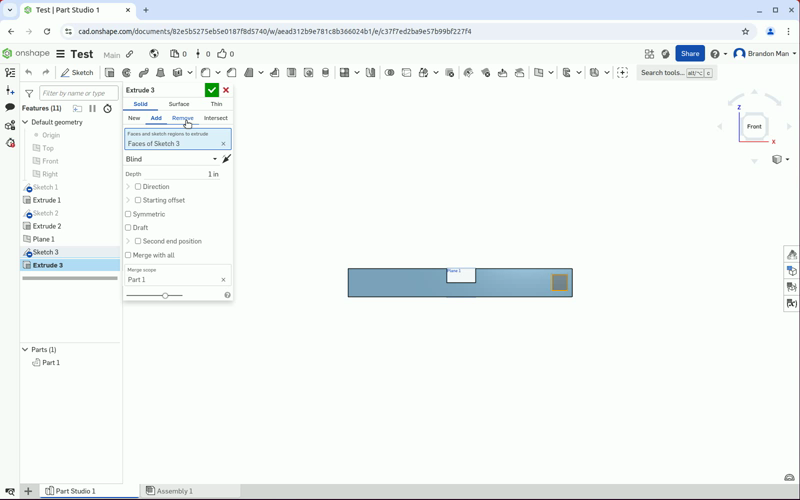
click(186, 120)
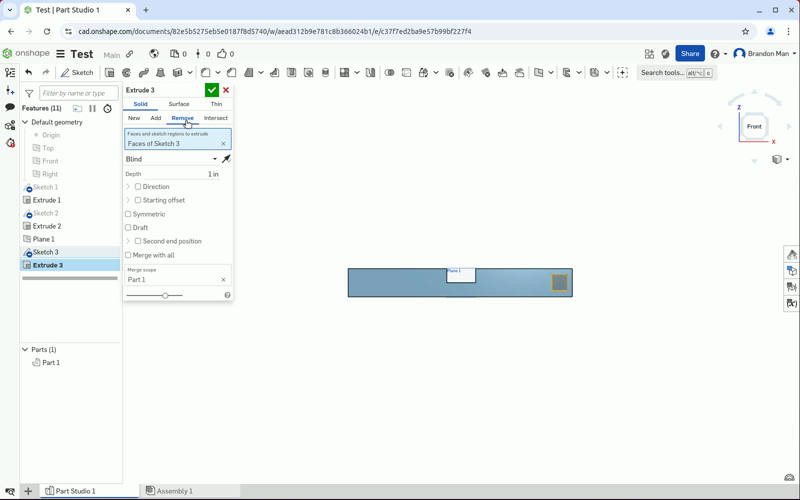
key(tab, 4)
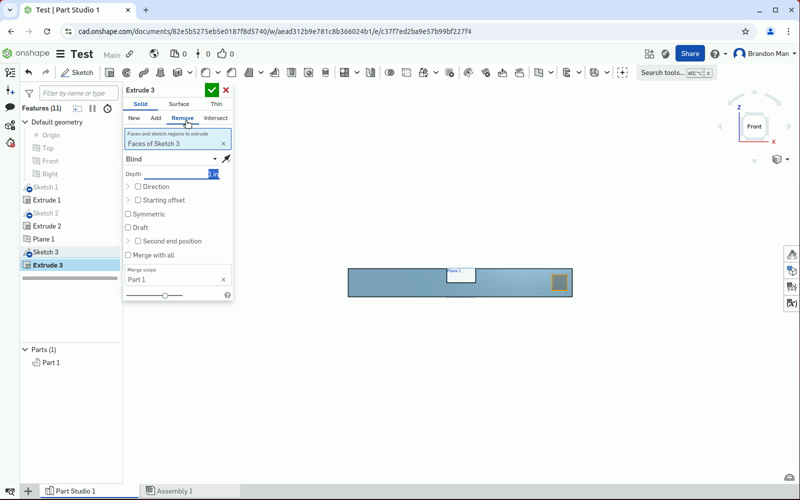
text(2.889)
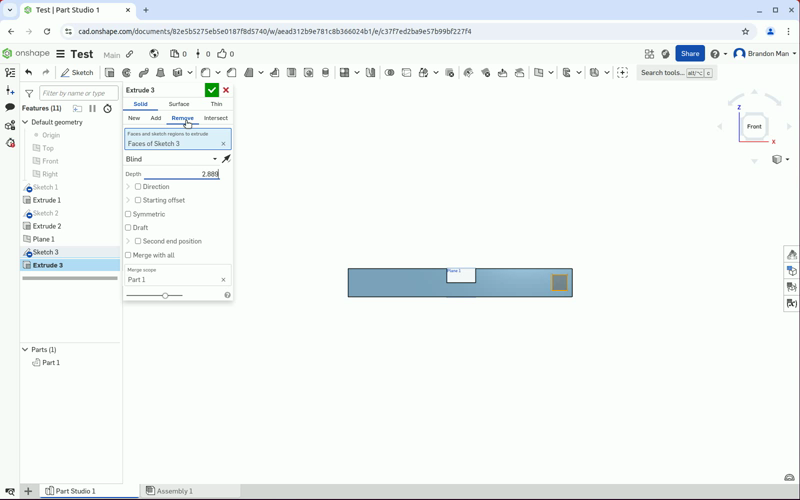
key(tab, 6)
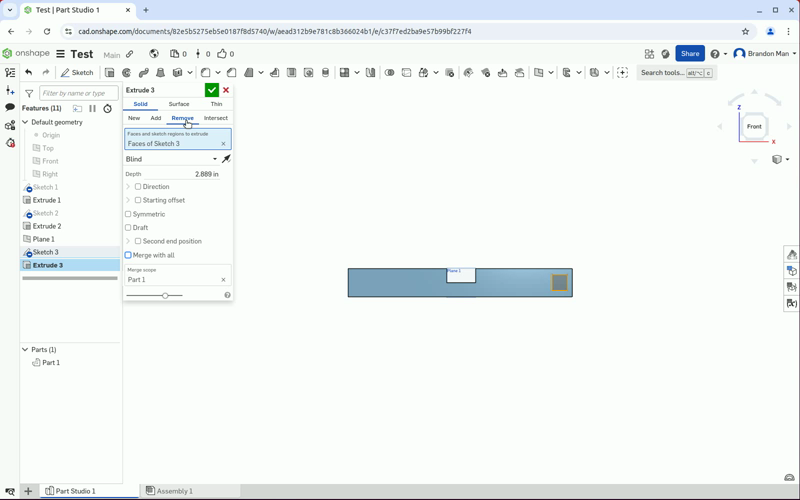
key(space)
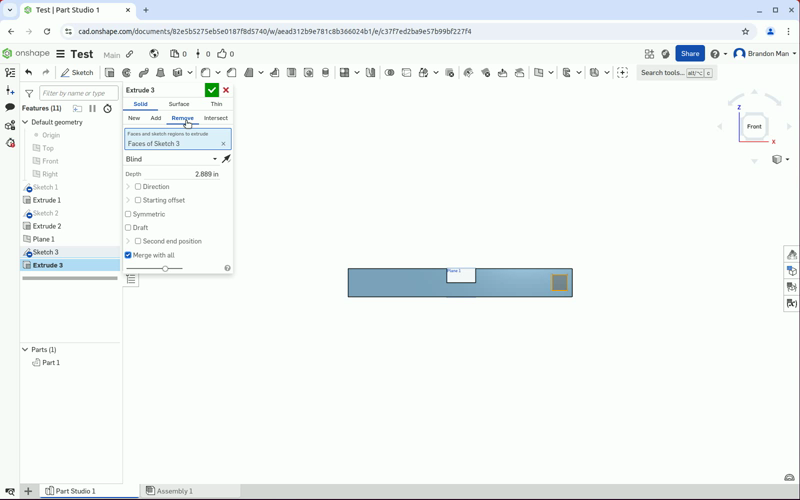
key(enter)
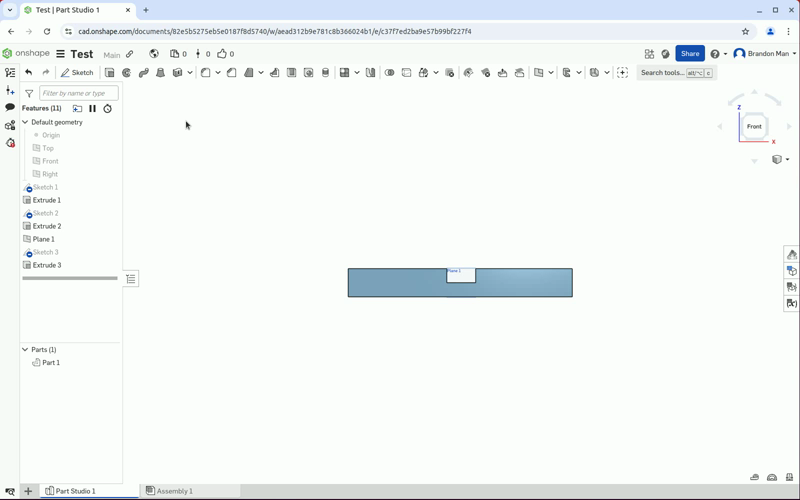
key(shift+h)
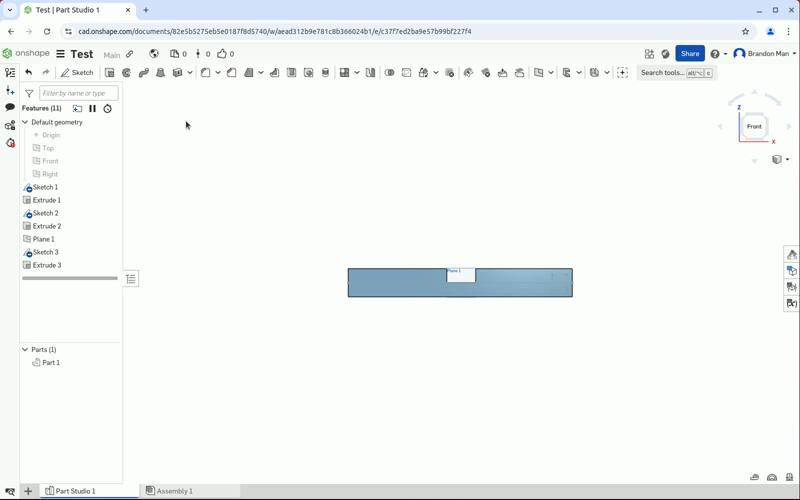
key(shift+h)
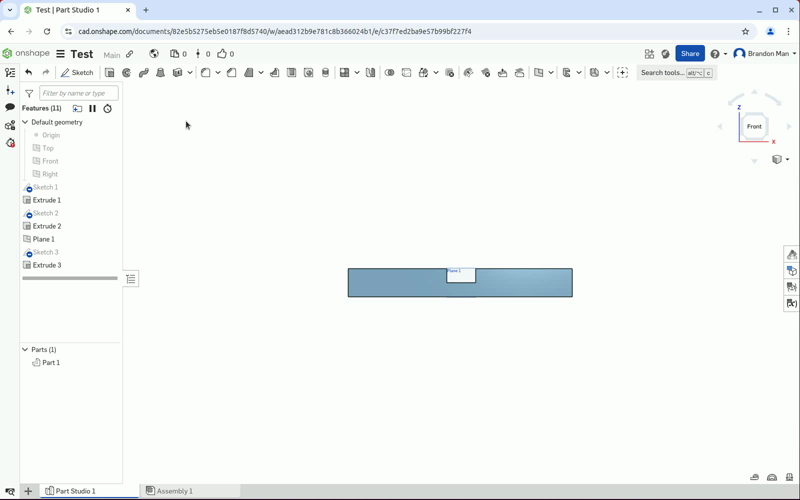
mouse_move(73, 189)
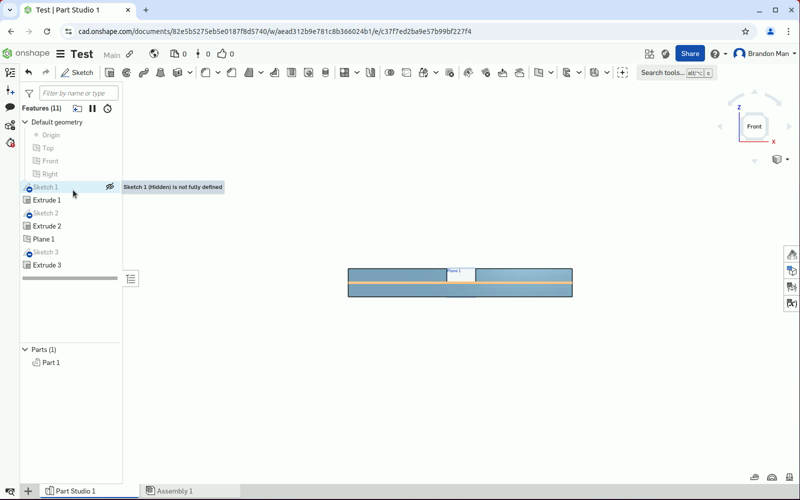
click(73, 189)
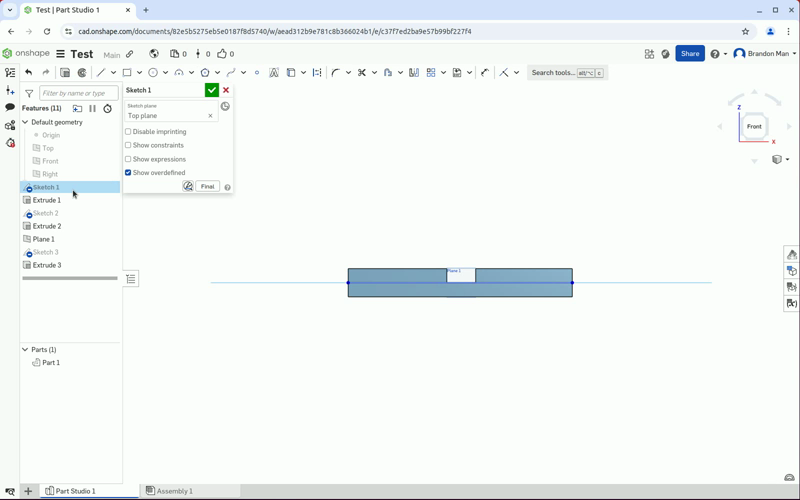
mouse_move(229, 92)
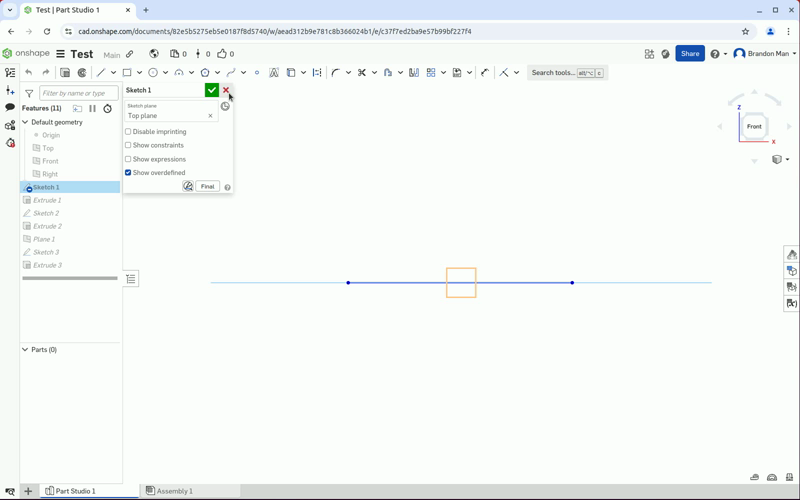
click(229, 92)
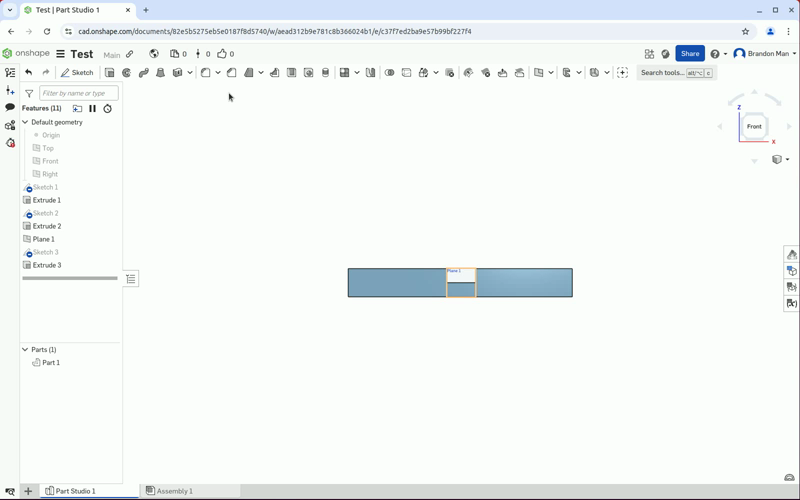
mouse_move(73, 352)
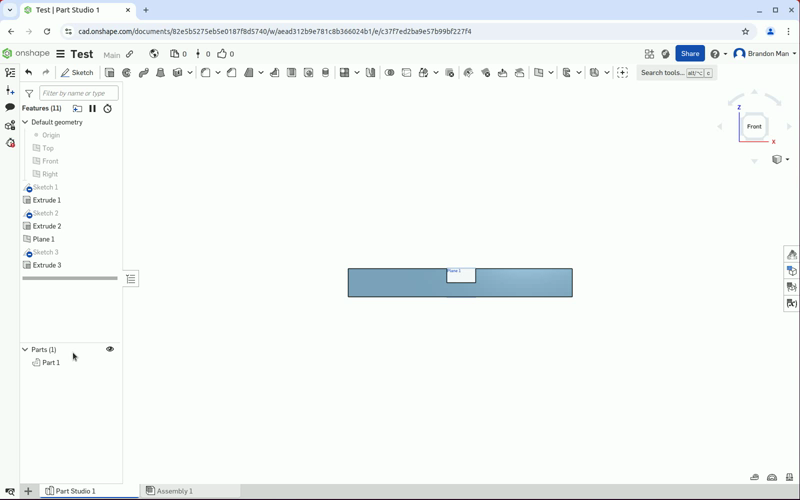
key(y)
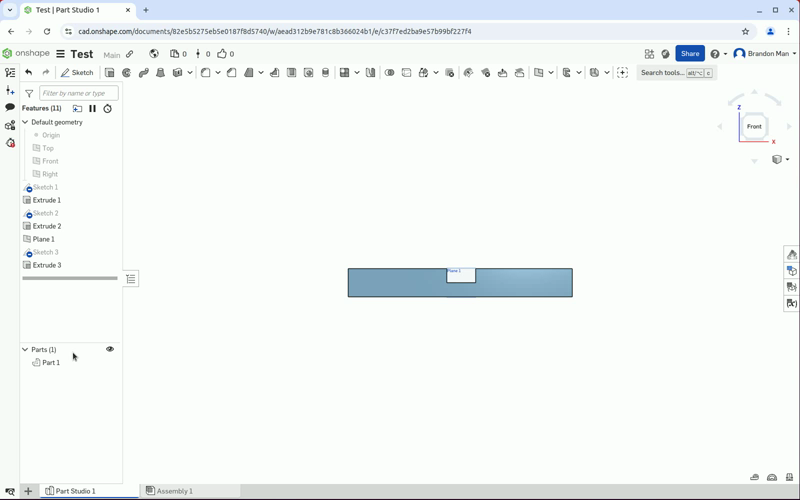
key(shift+p)
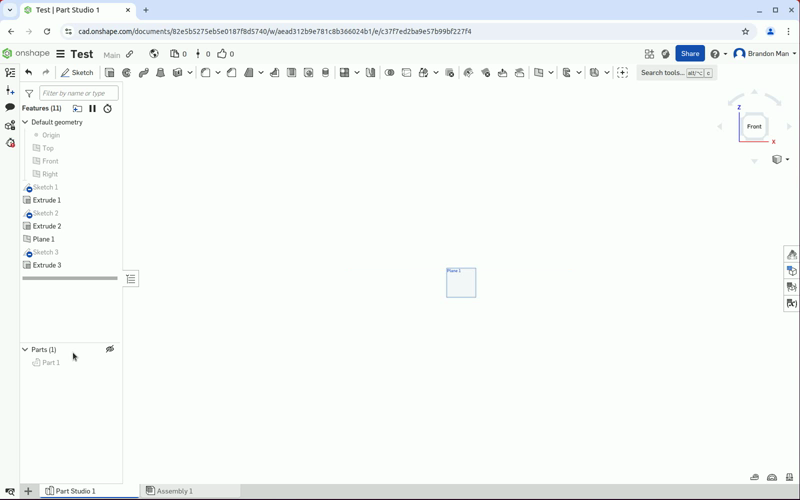
key(space)
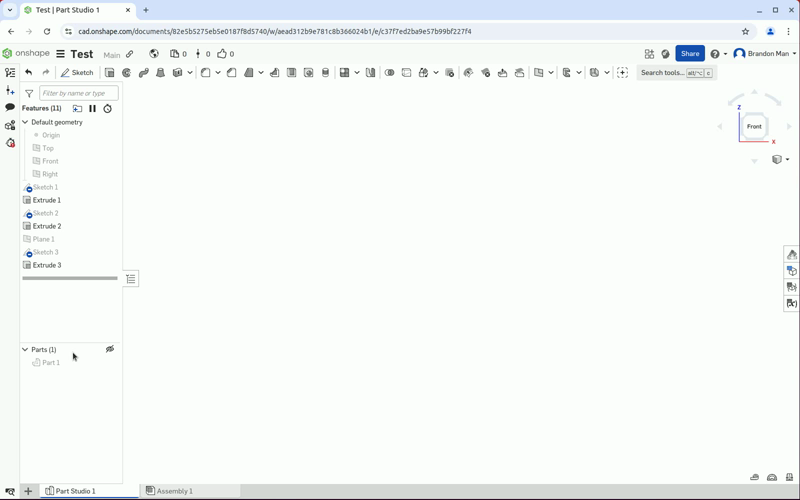
key_down(shift)
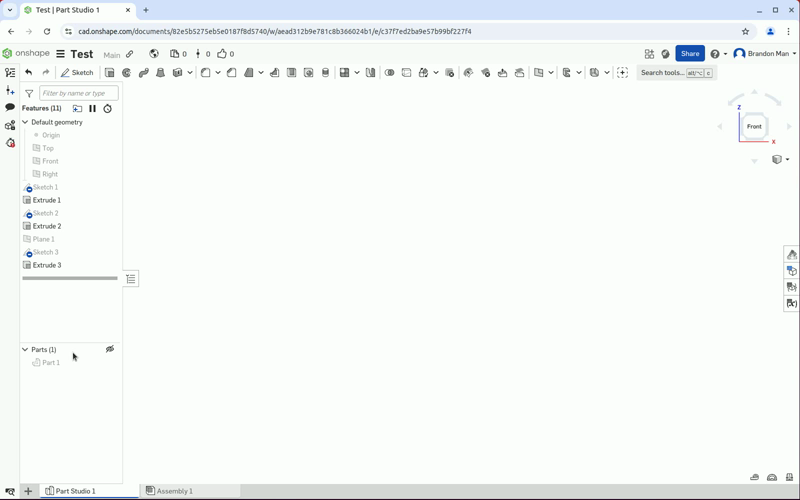
key(down)
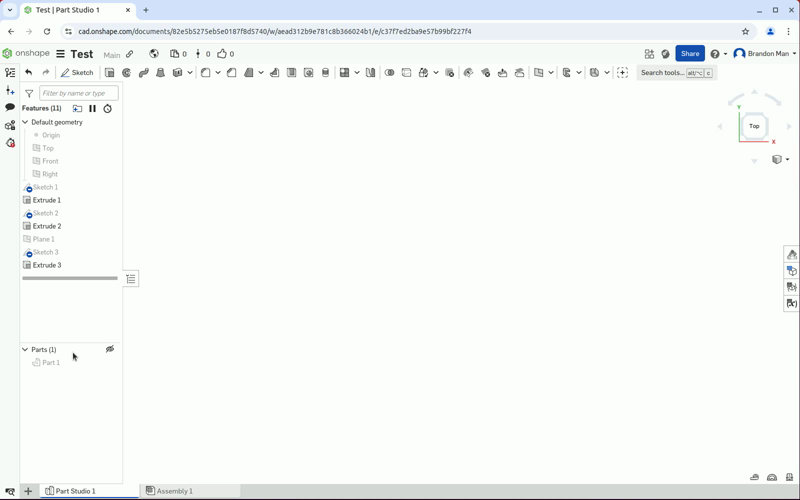
key_up(shift)
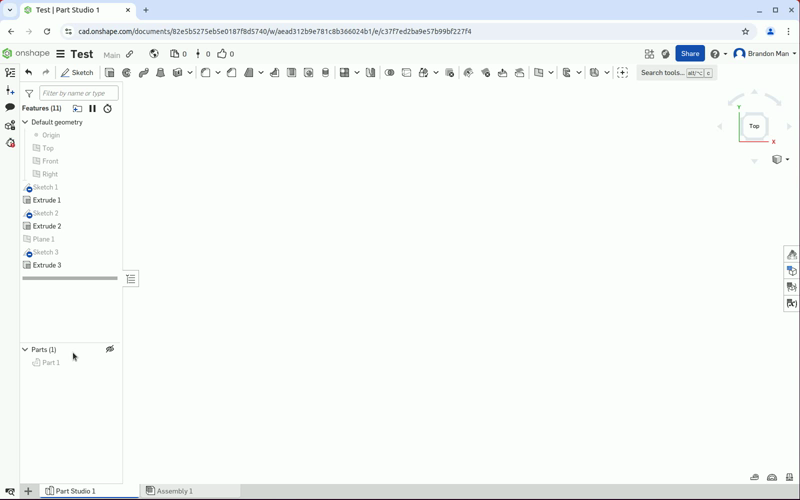
mouse_move(73, 352)
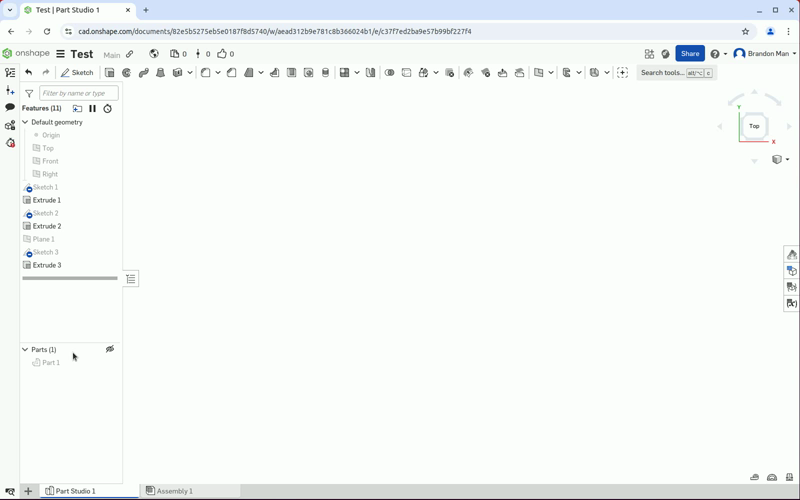
key(shift+y)
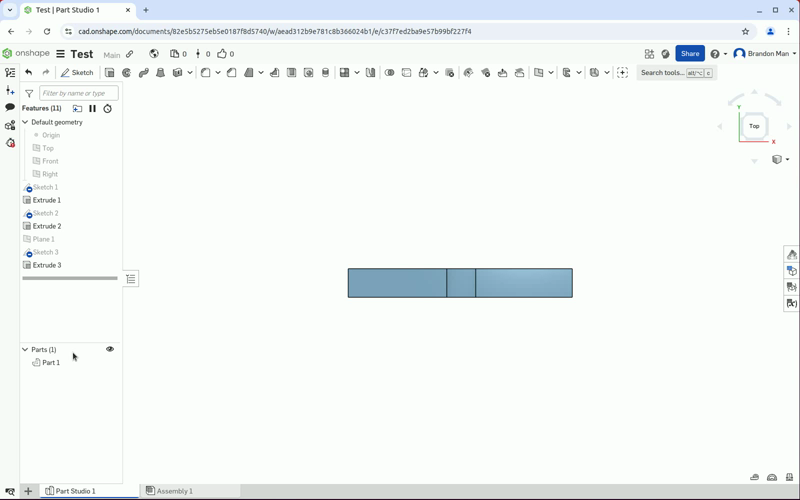
mouse_move(541, 75)
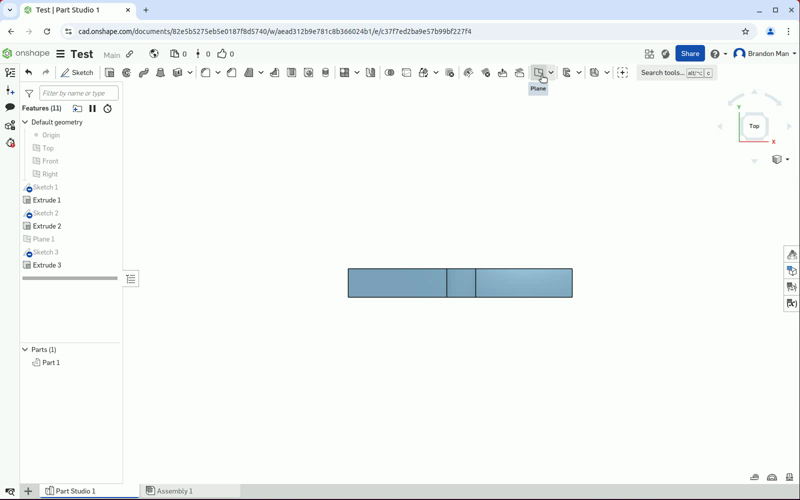
click(541, 75)
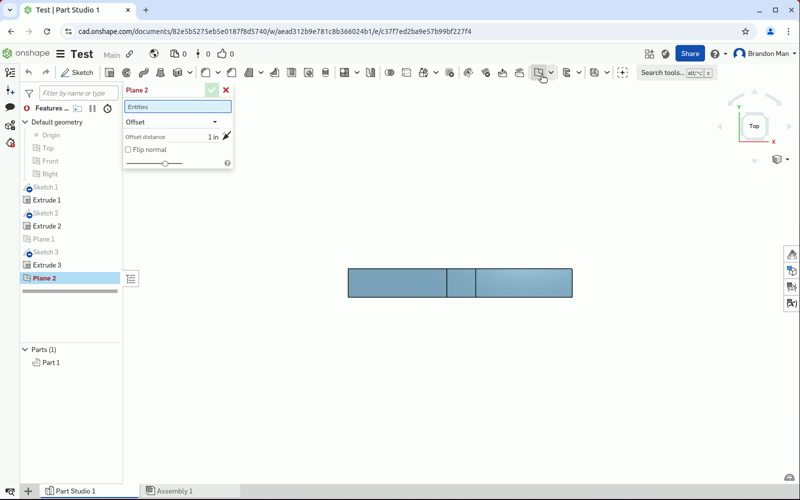
mouse_move(73, 150)
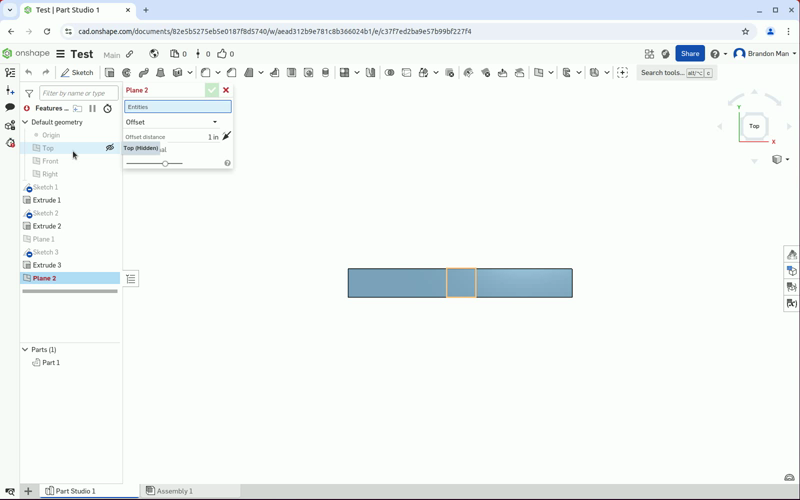
click(73, 150)
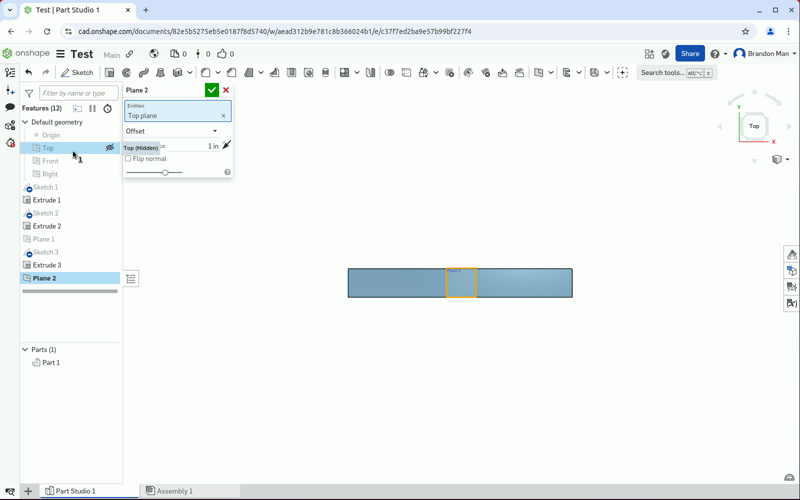
key(tab, 2)
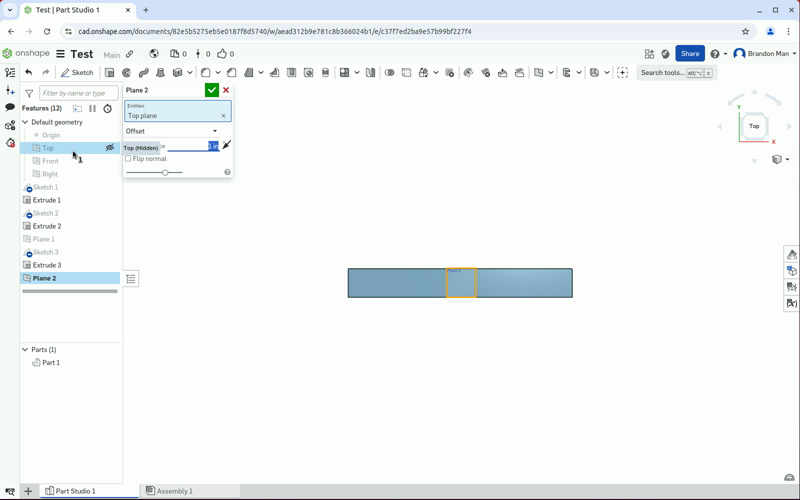
text(2.896)
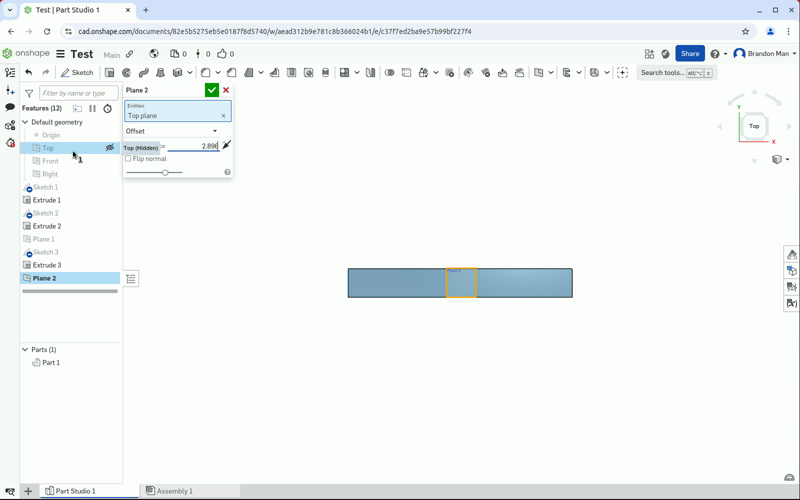
key(enter, 2)
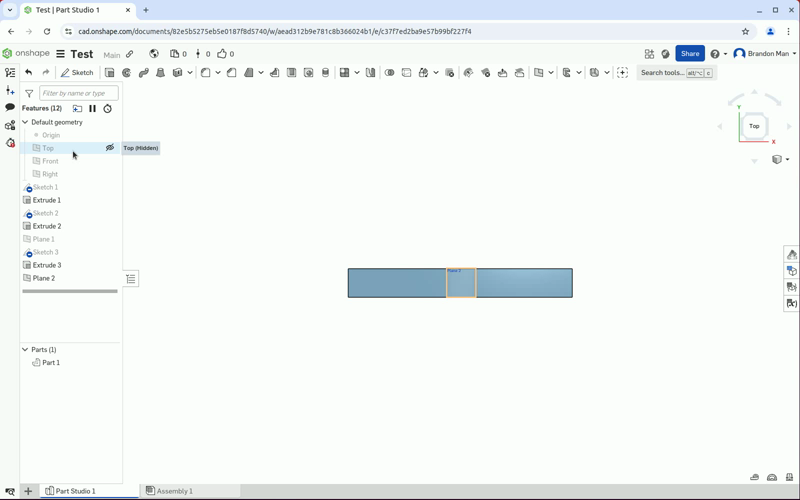
key(shift+s)
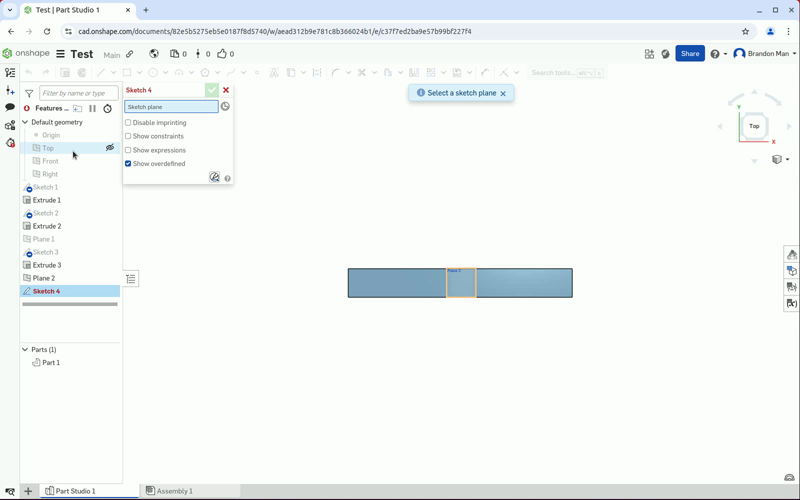
mouse_move(73, 280)
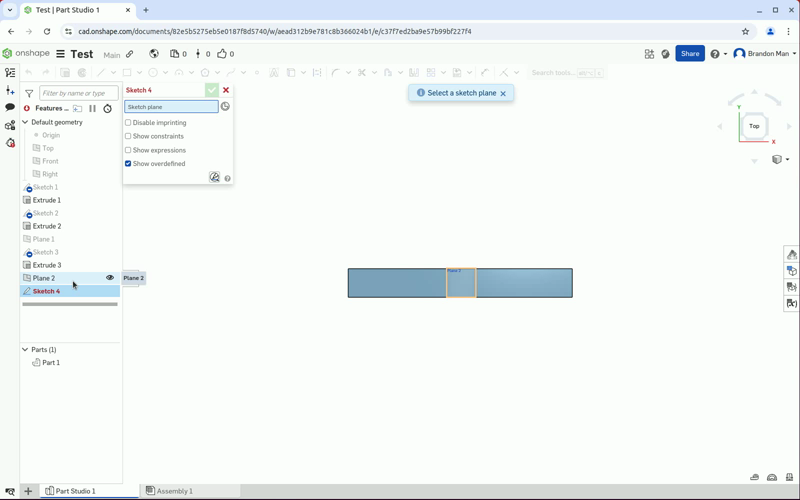
click(73, 280)
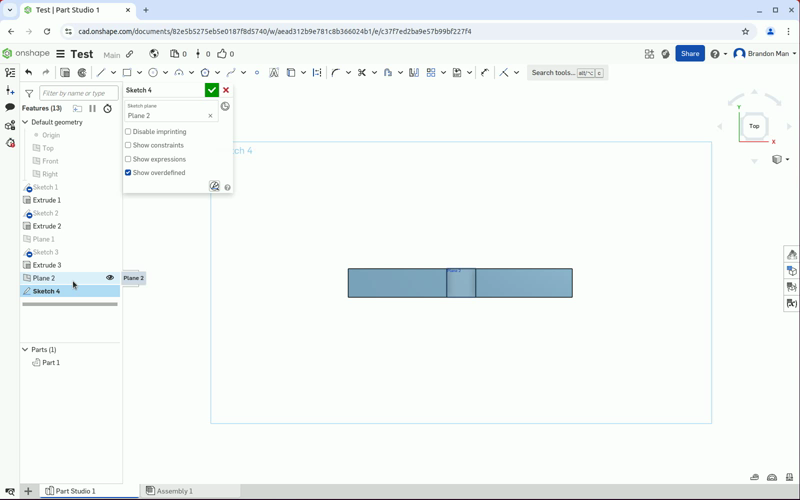
mouse_move(73, 352)
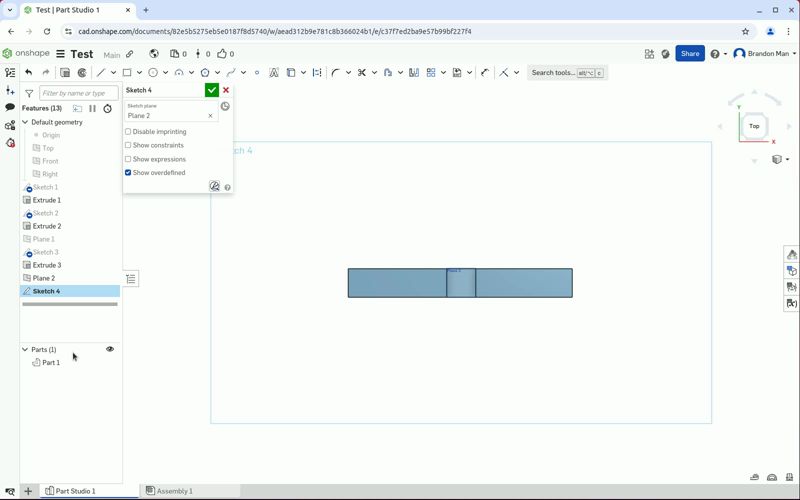
key(y)
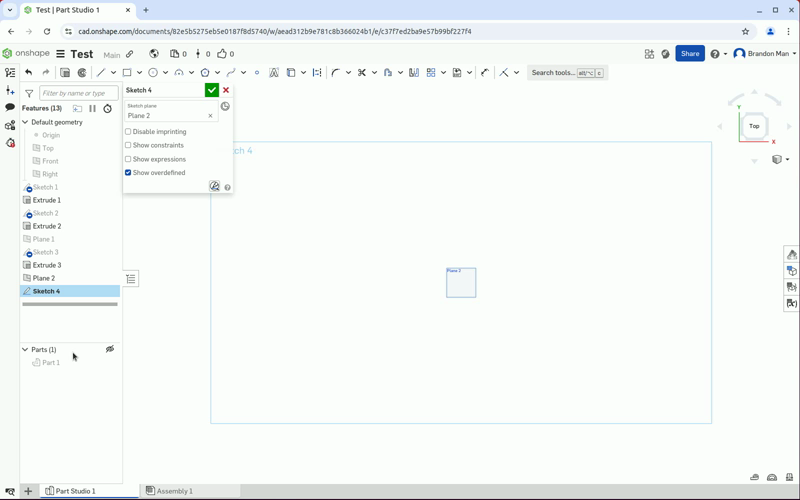
key(l)
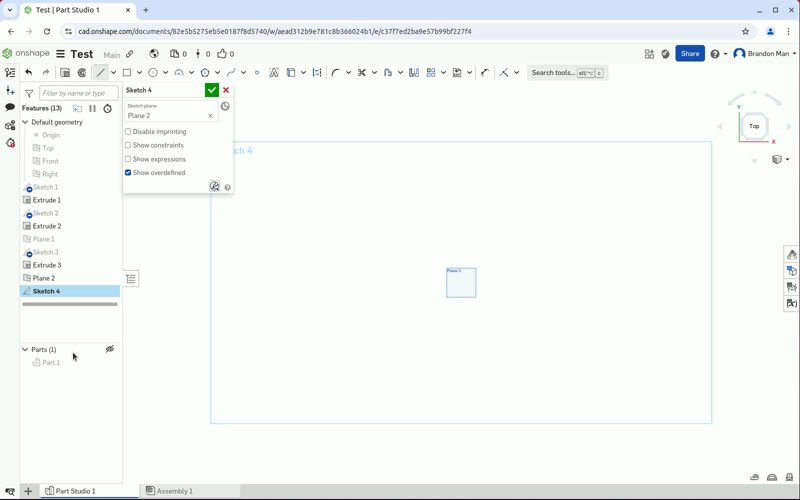
key_down(shift)
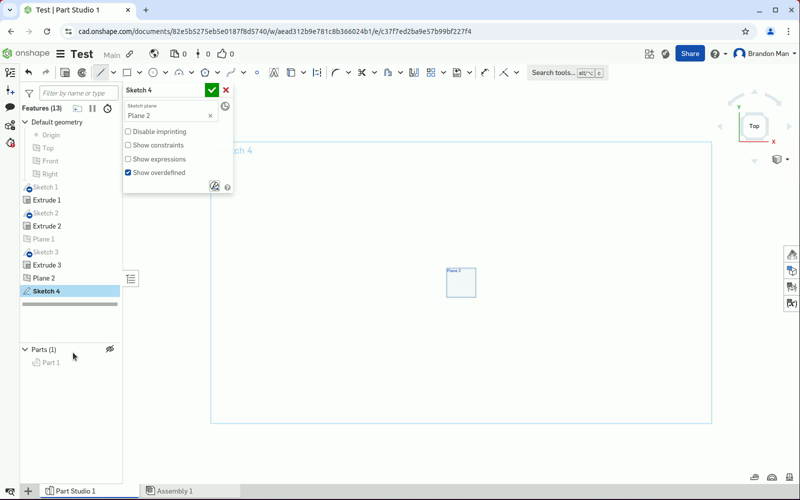
mouse_move(348, 297)
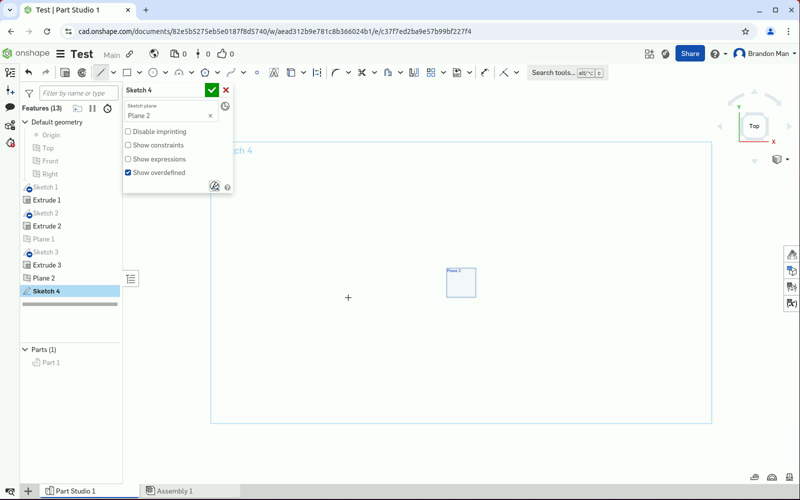
click(348, 297)
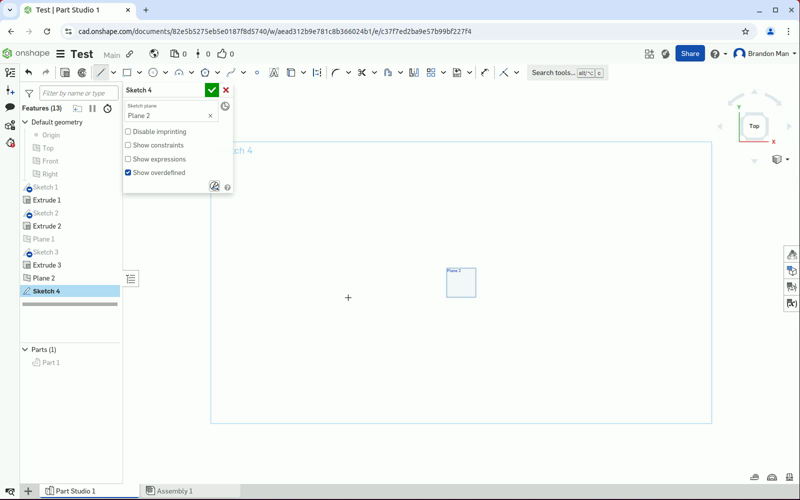
key_up(shift)
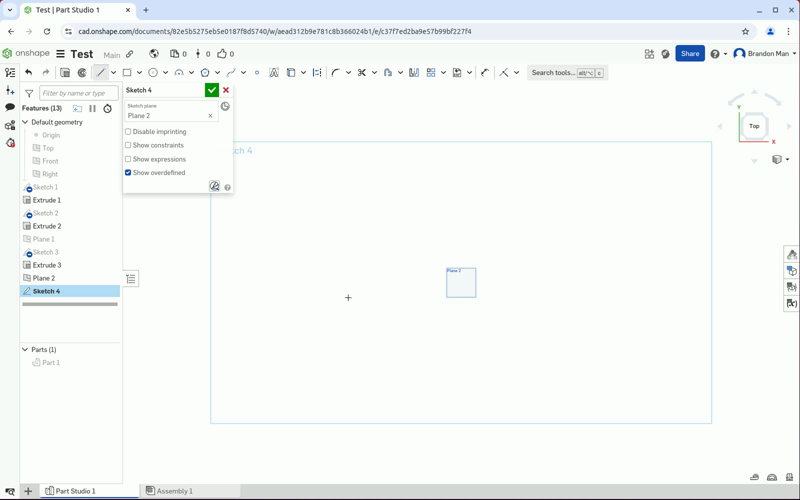
key_down(shift)
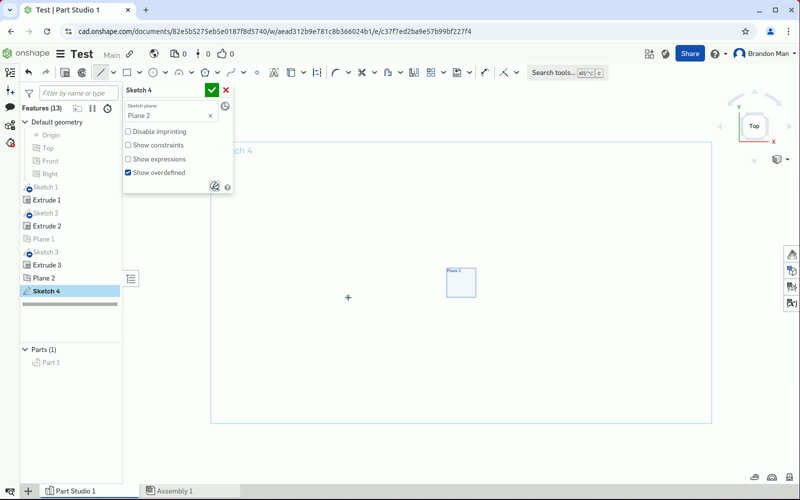
mouse_move(378, 297)
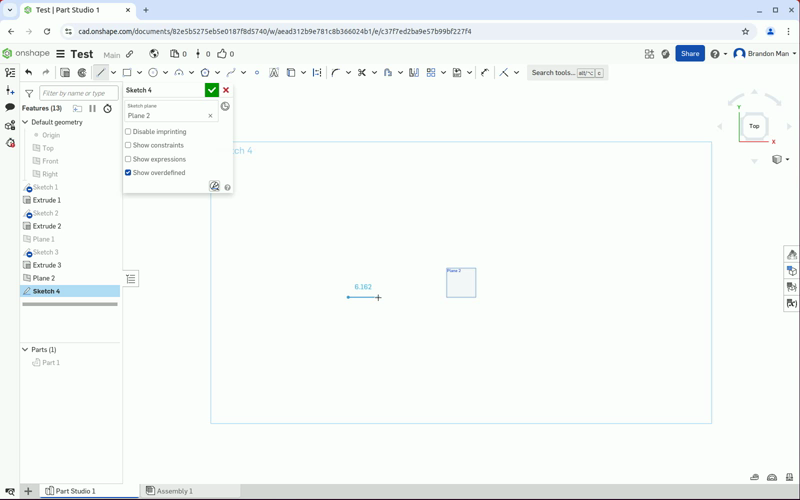
mouse_move(377, 297)
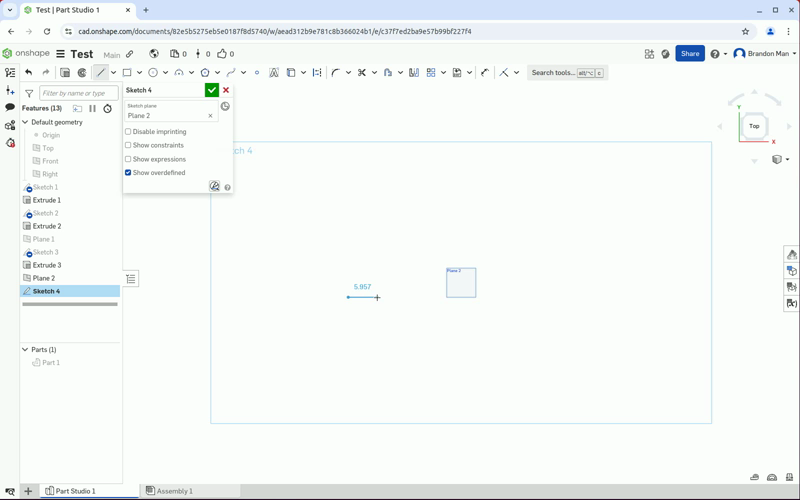
click(377, 297)
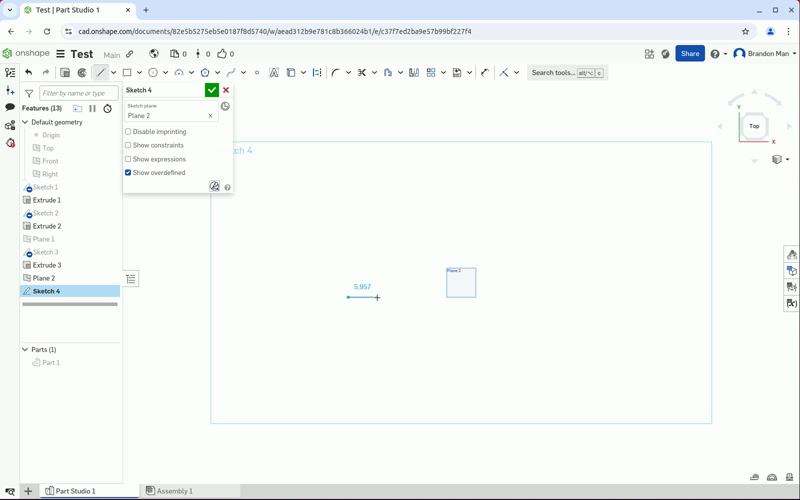
key_up(shift)
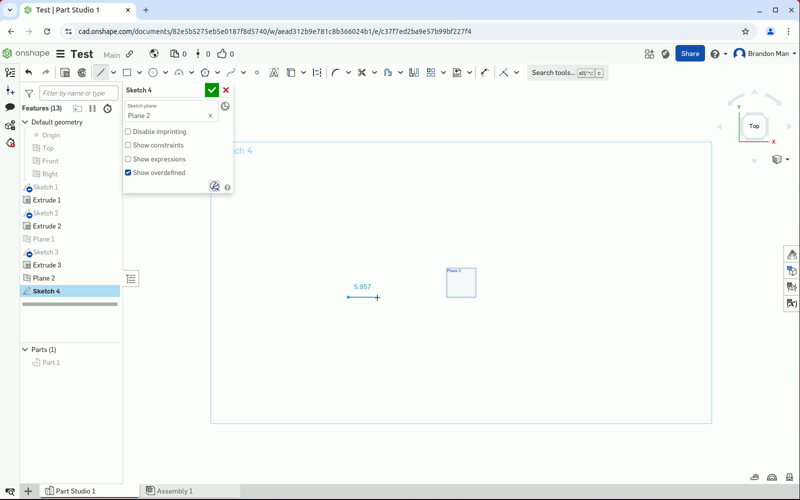
key_down(shift)
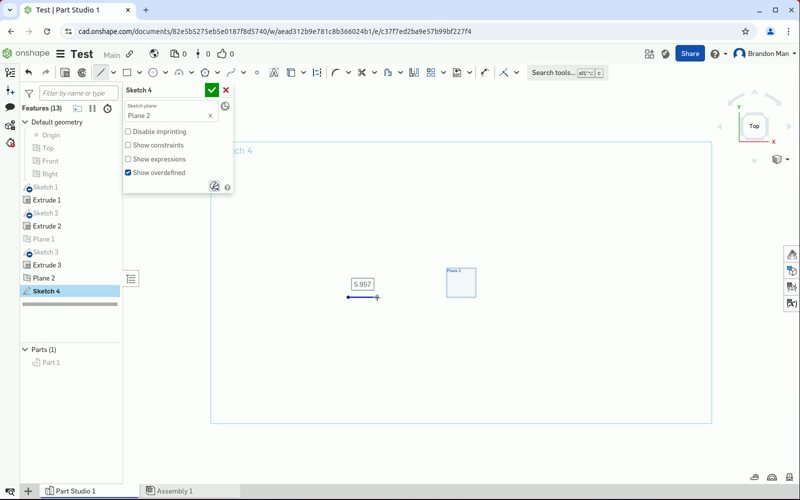
mouse_move(407, 297)
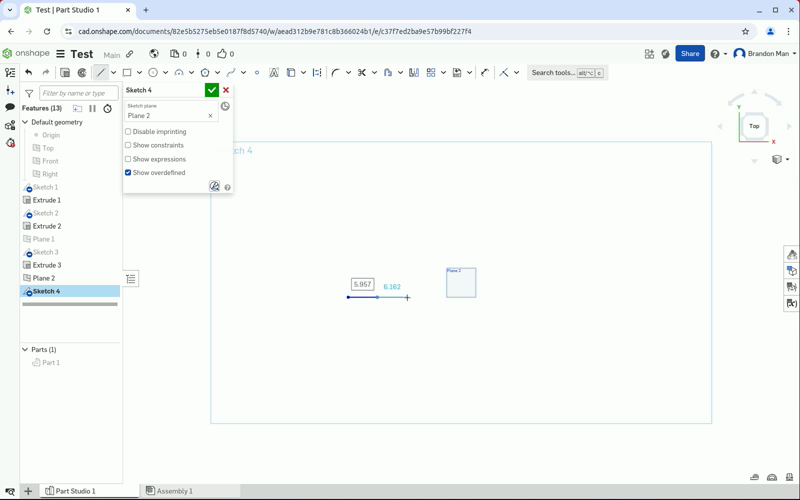
mouse_move(377, 267)
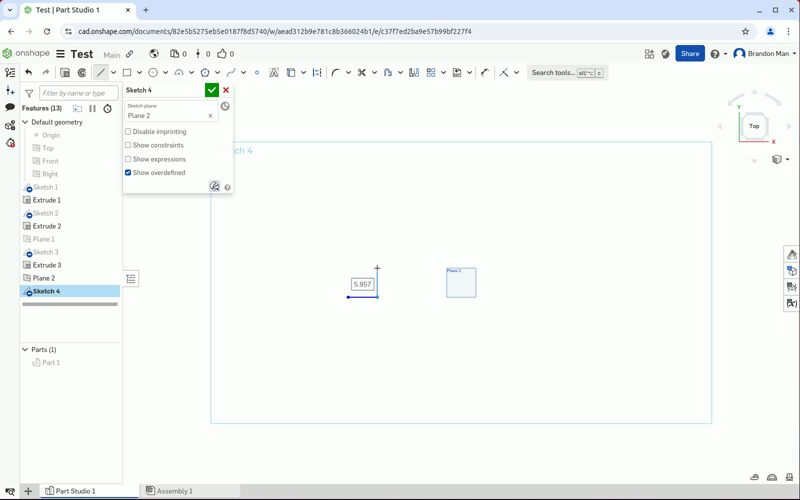
click(377, 267)
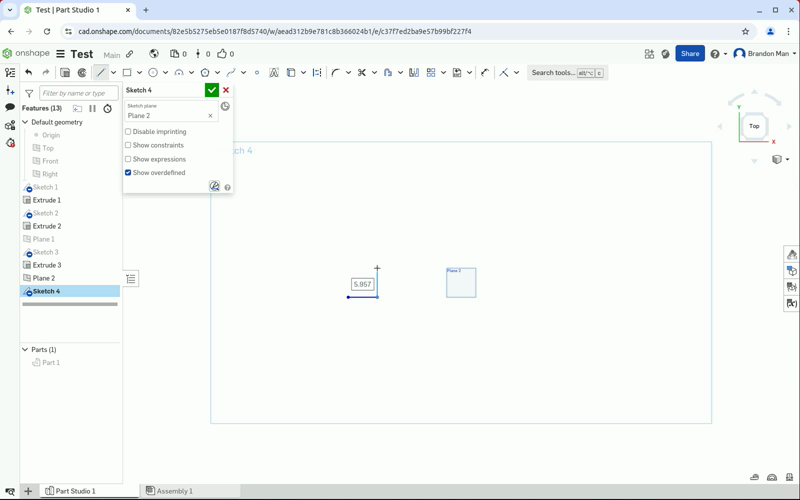
key_up(shift)
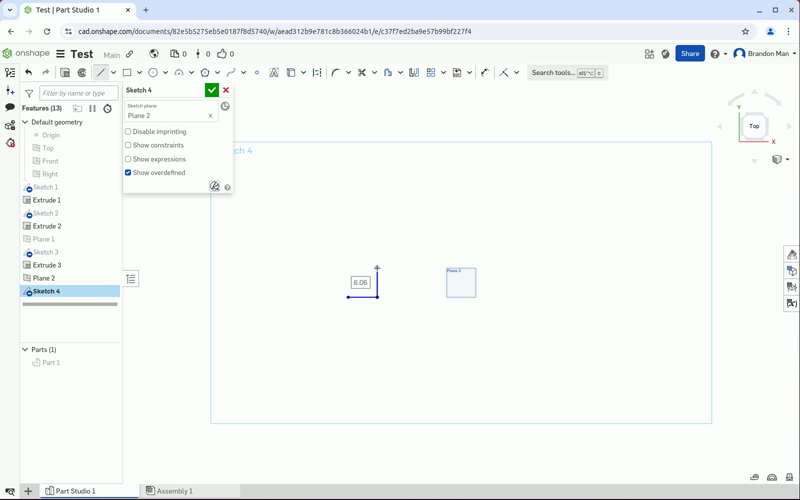
key_down(shift)
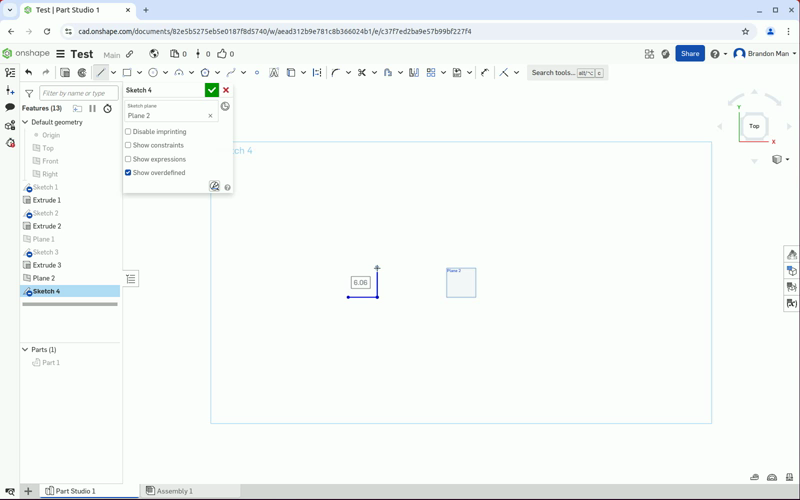
mouse_move(407, 267)
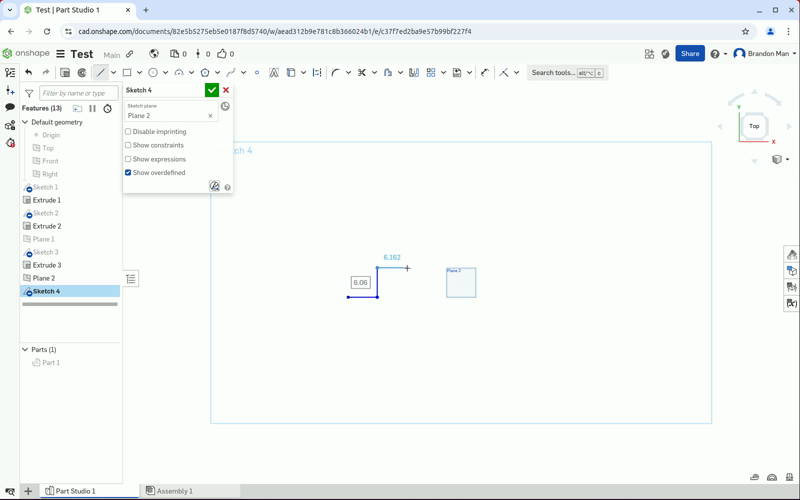
mouse_move(348, 267)
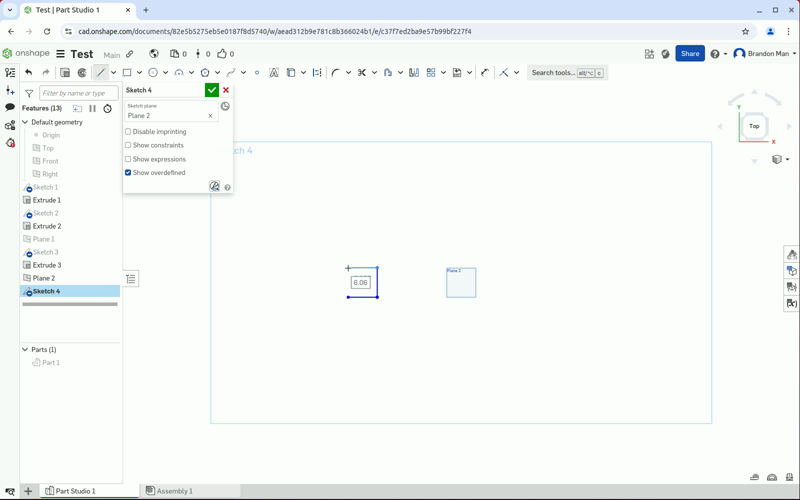
click(348, 267)
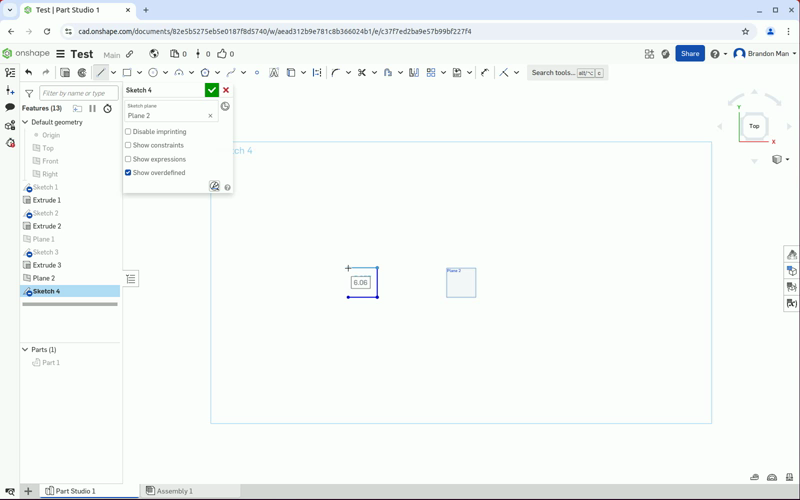
key_up(shift)
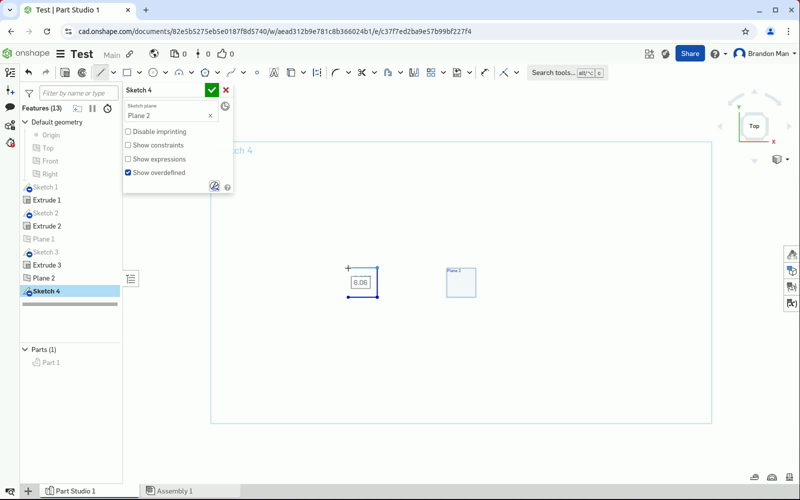
mouse_move(378, 267)
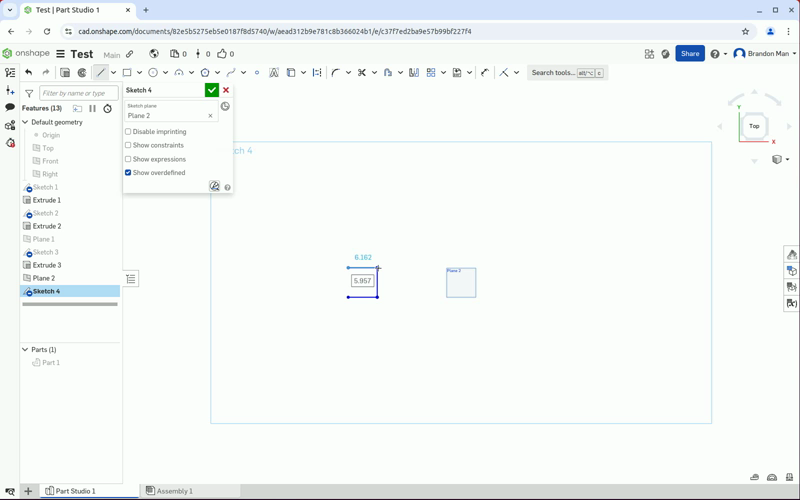
key_down(shift)
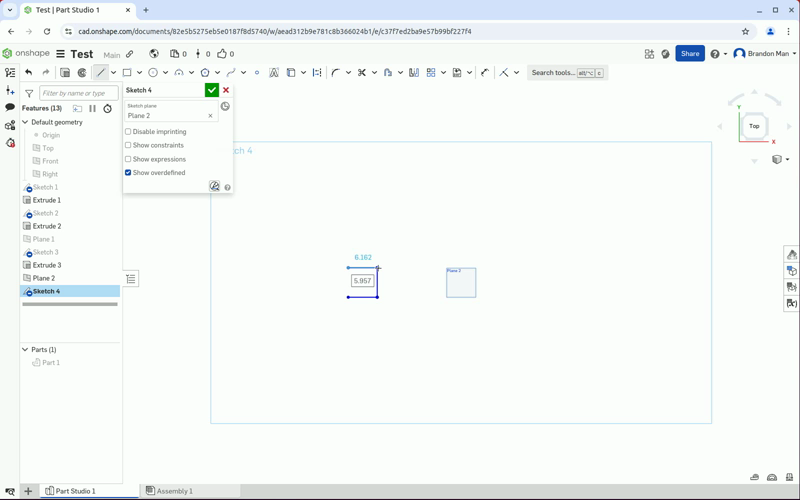
mouse_move(348, 297)
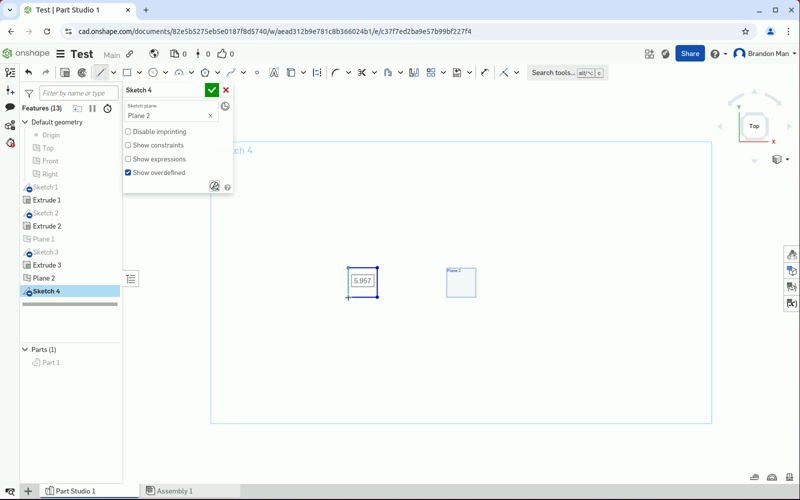
key_up(shift)
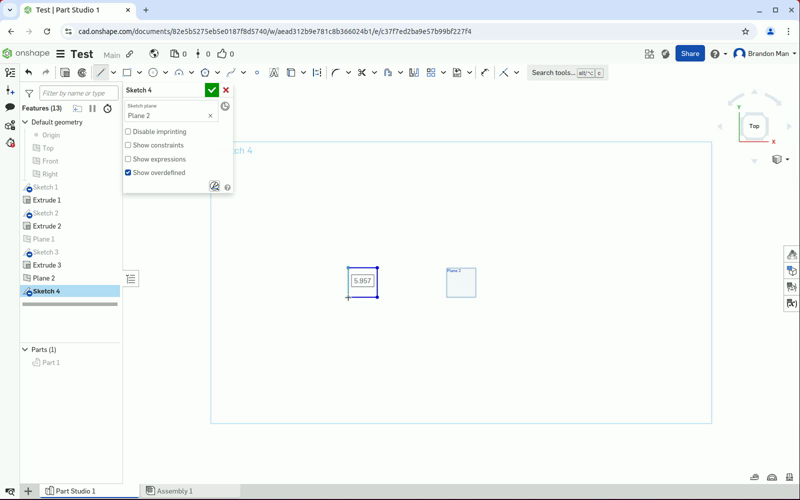
click(348, 297)
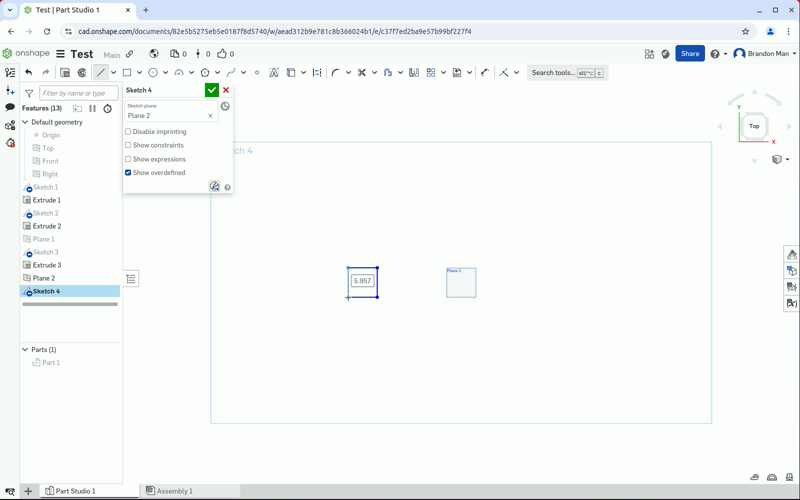
key(esc)
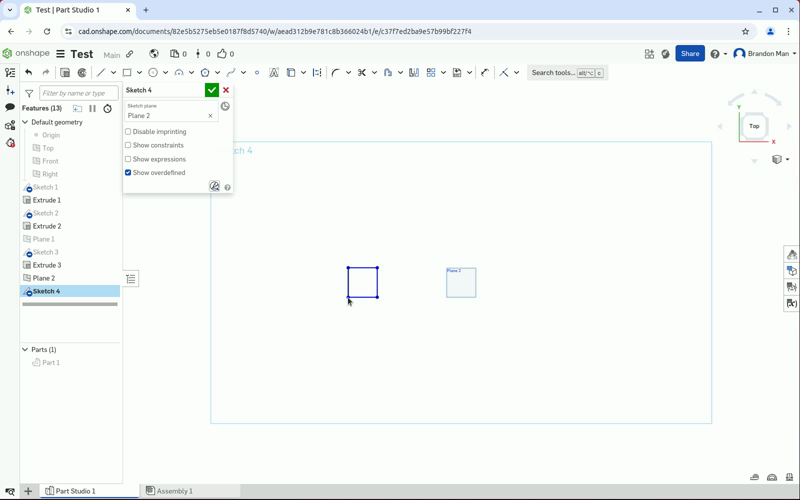
mouse_move(352, 290)
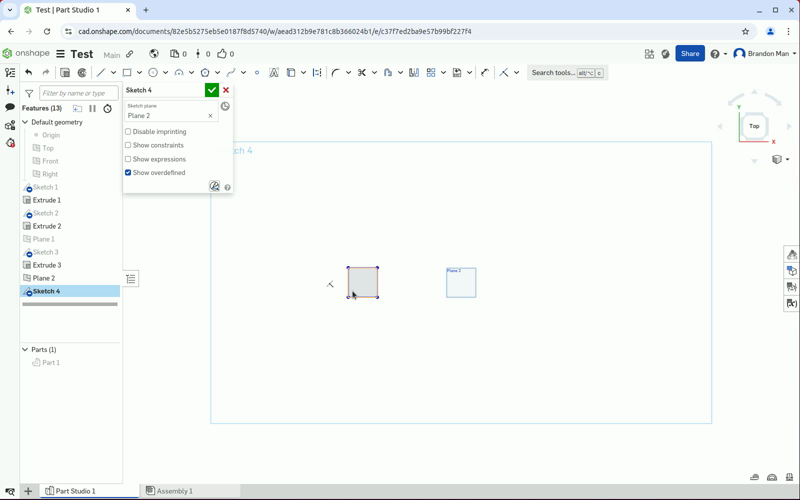
scroll(6)
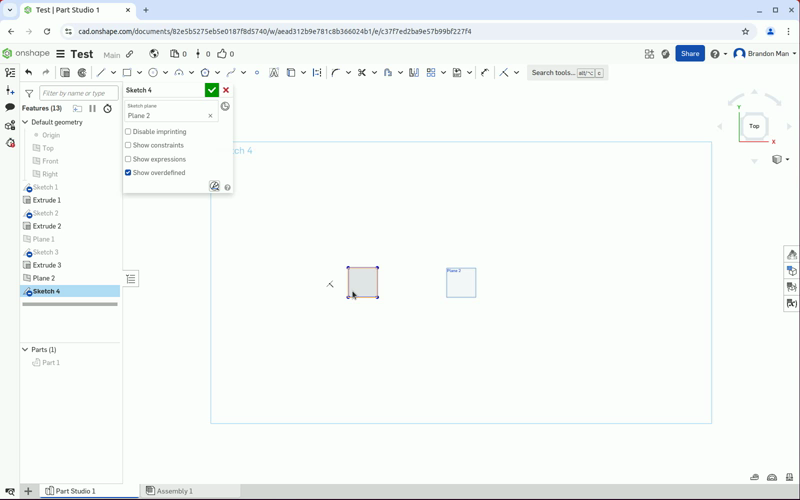
scroll(6)
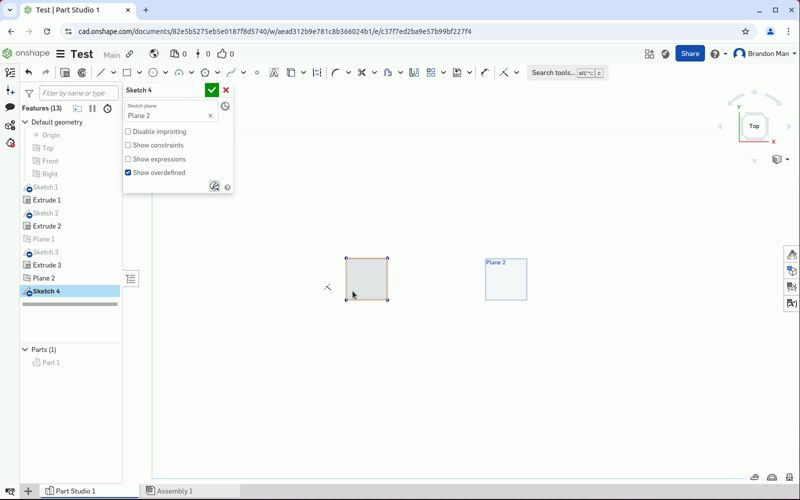
scroll(6)
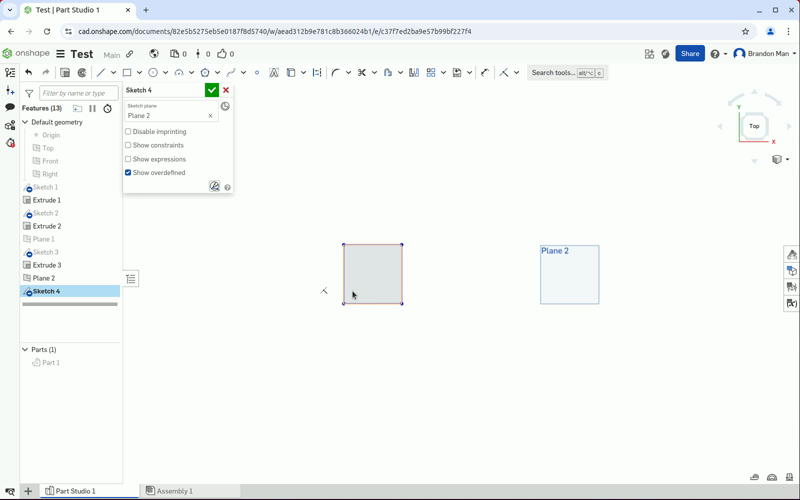
scroll(6)
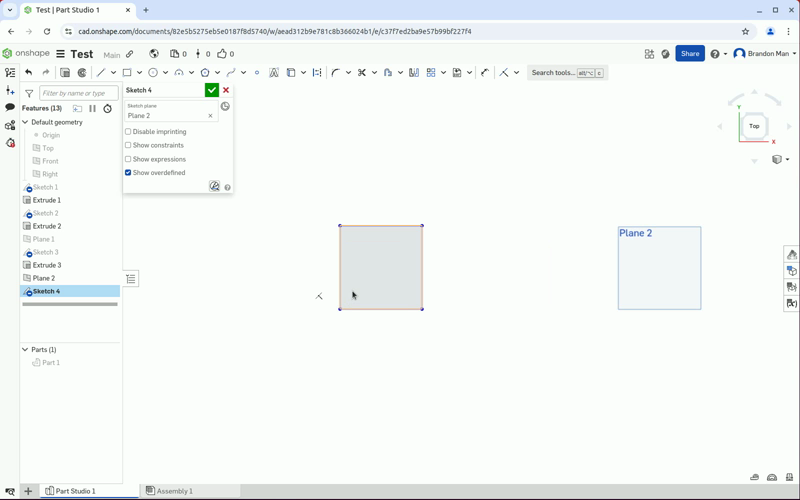
scroll(6)
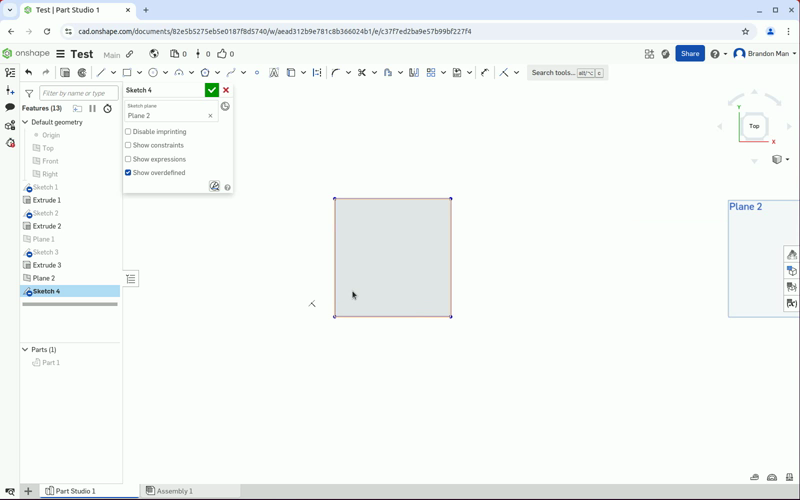
scroll(6)
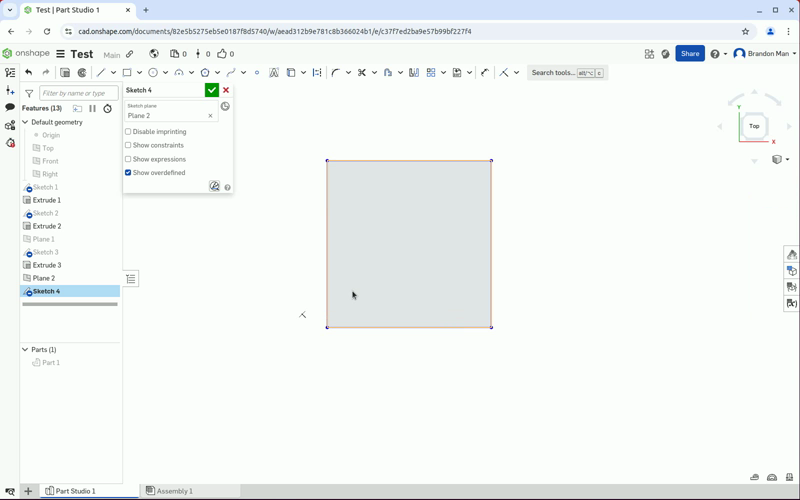
scroll(6)
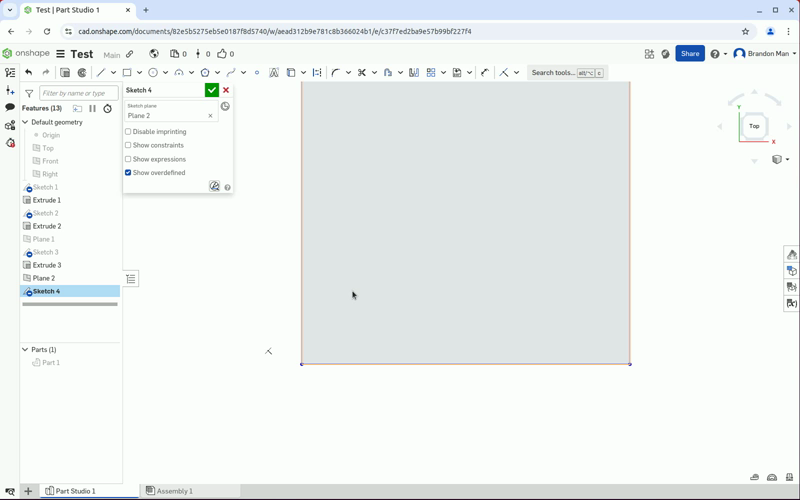
click(352, 290)
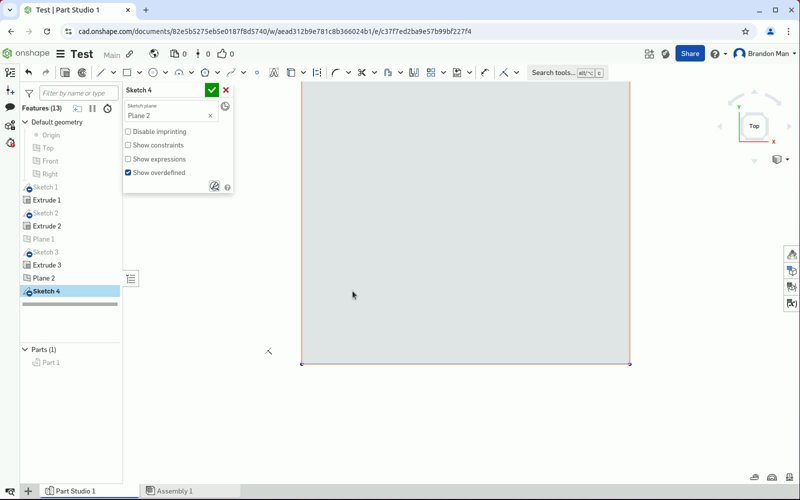
scroll(-6)
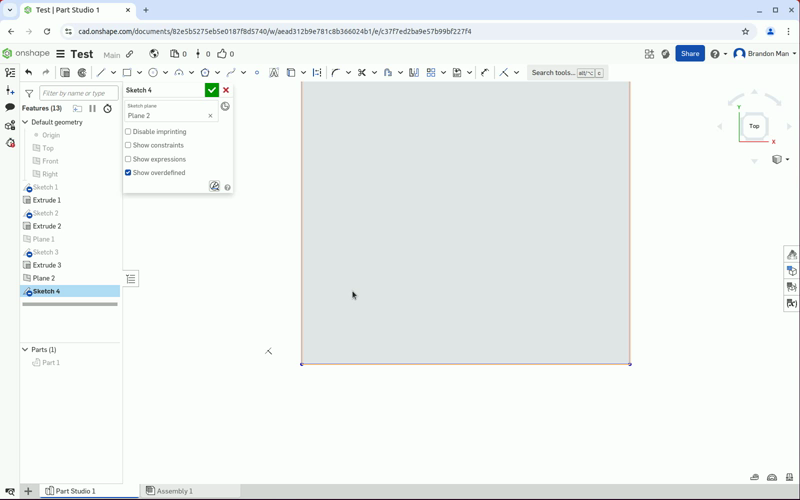
scroll(-6)
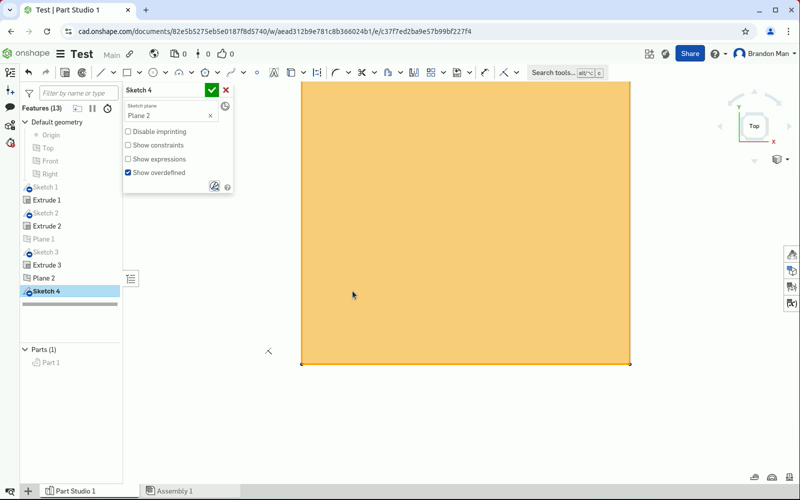
scroll(-6)
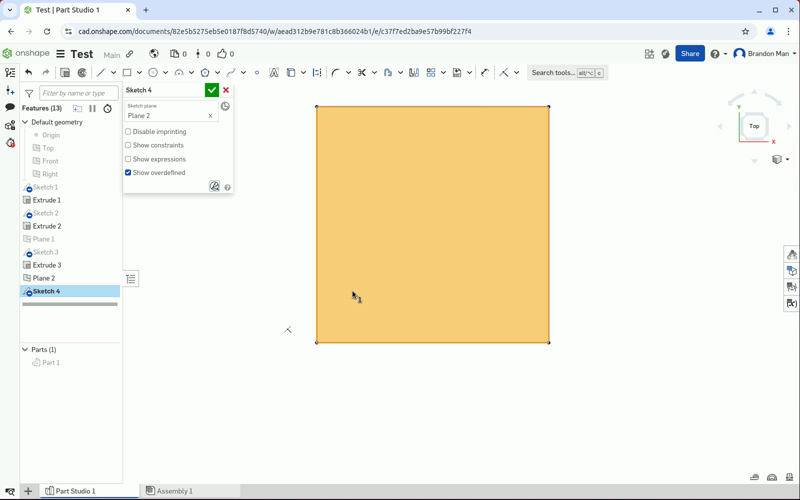
scroll(-6)
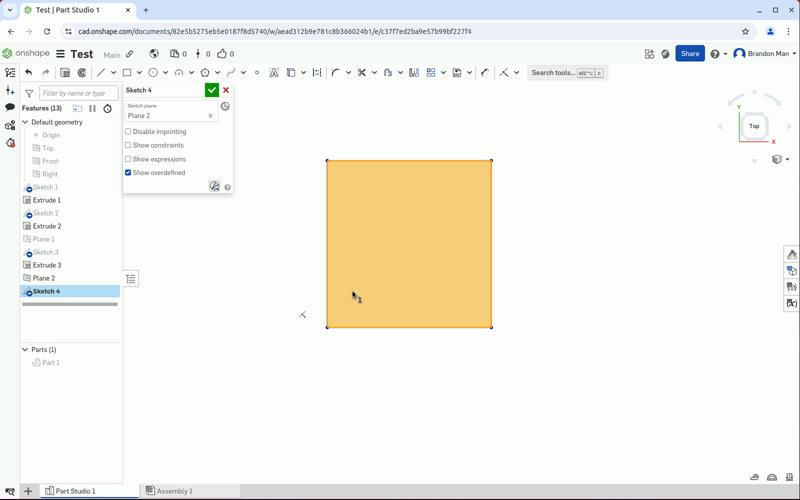
scroll(-6)
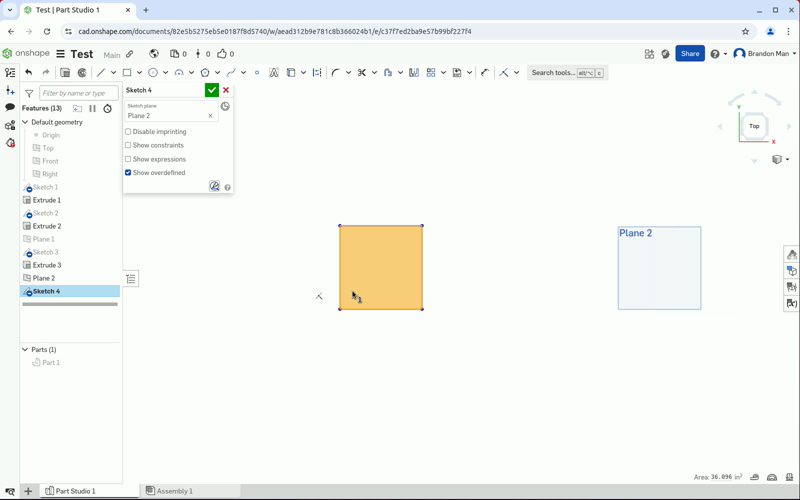
scroll(-6)
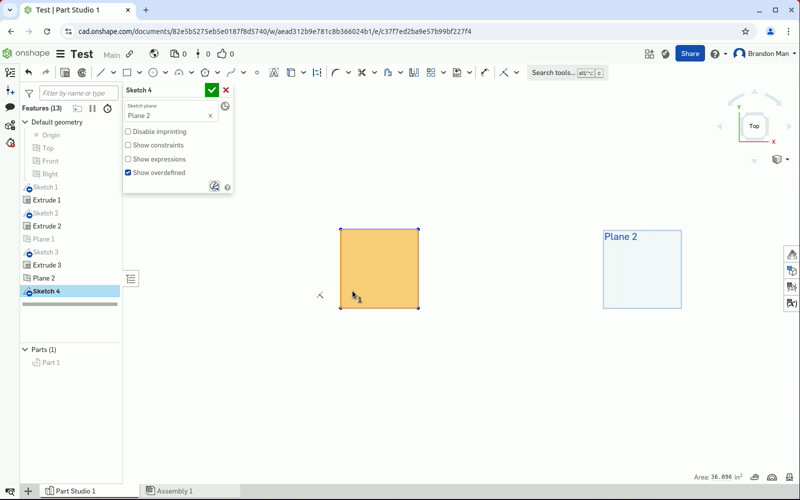
scroll(-6)
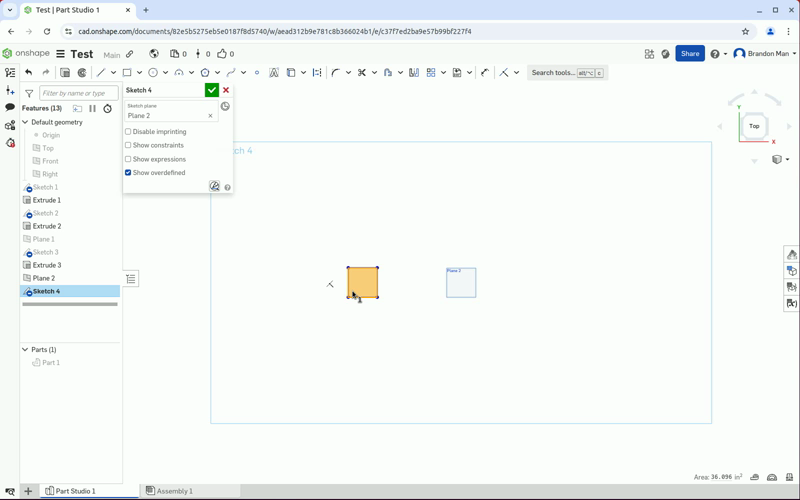
mouse_move(73, 352)
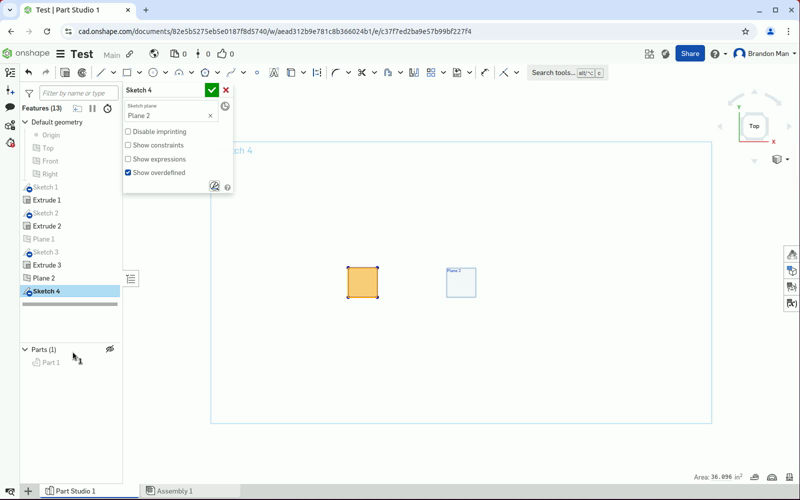
key(shift+y)
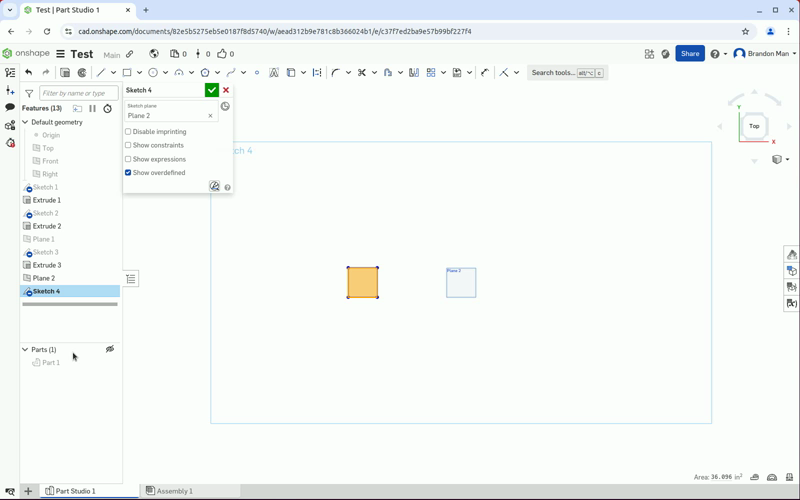
key(shift+e)
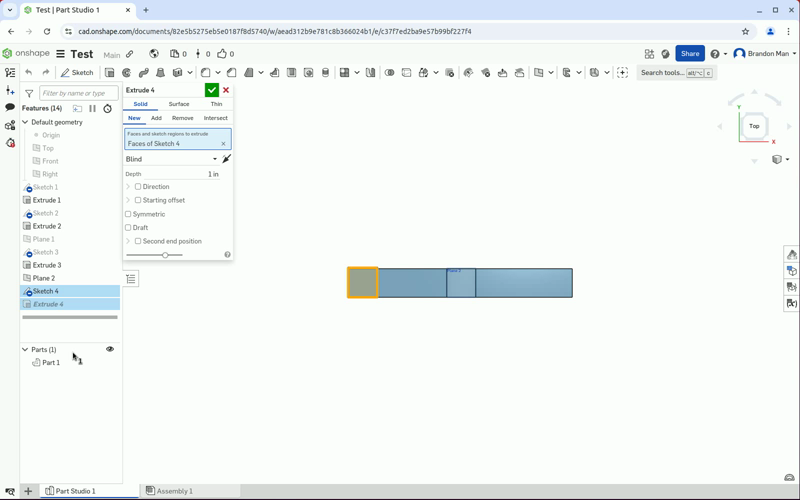
mouse_move(143, 106)
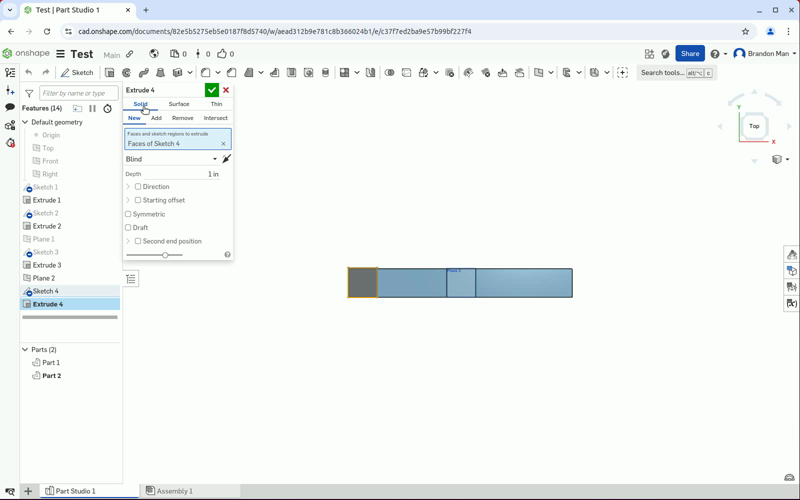
click(143, 106)
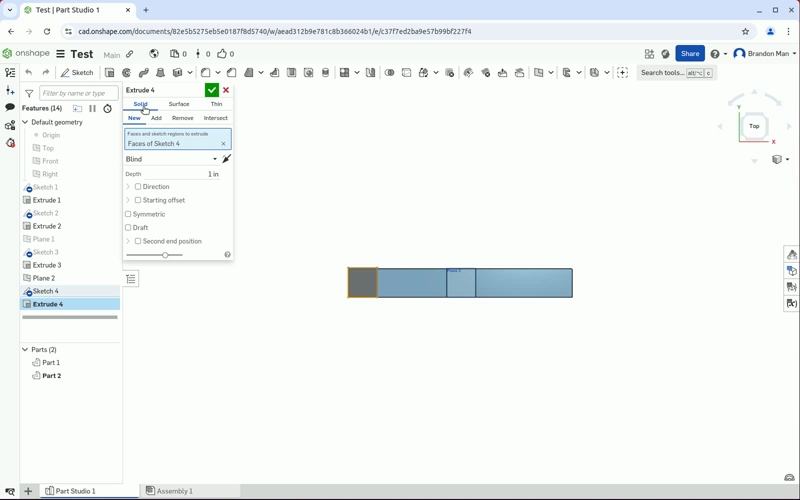
mouse_move(186, 120)
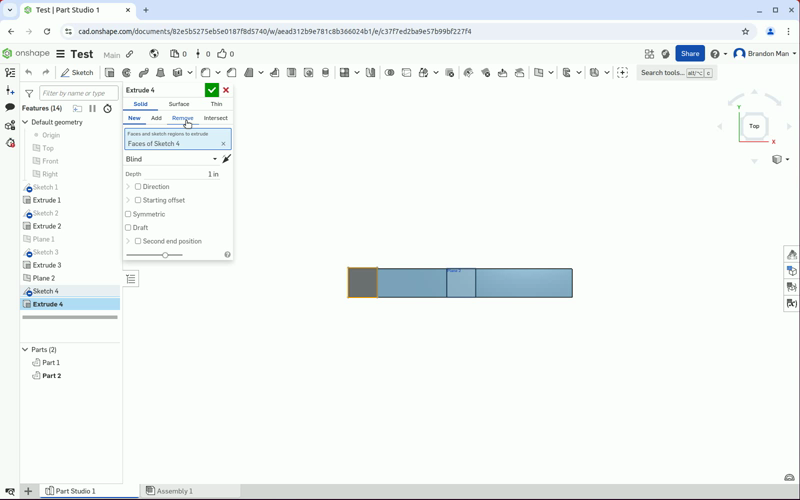
click(186, 120)
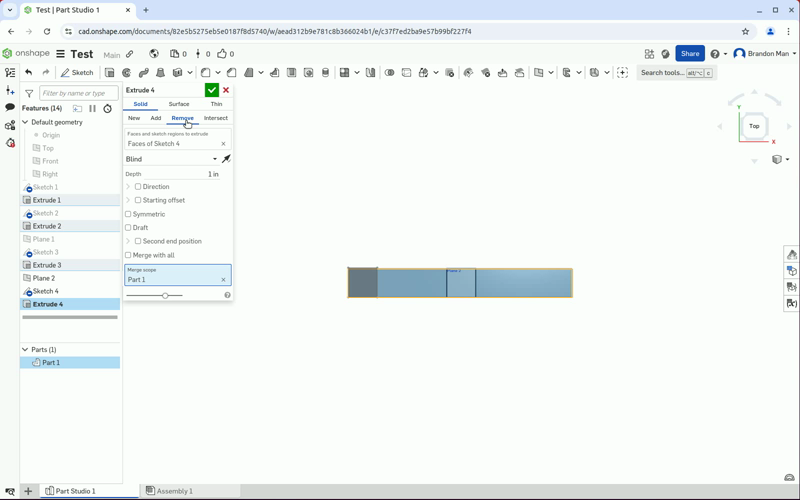
key(tab, 4)
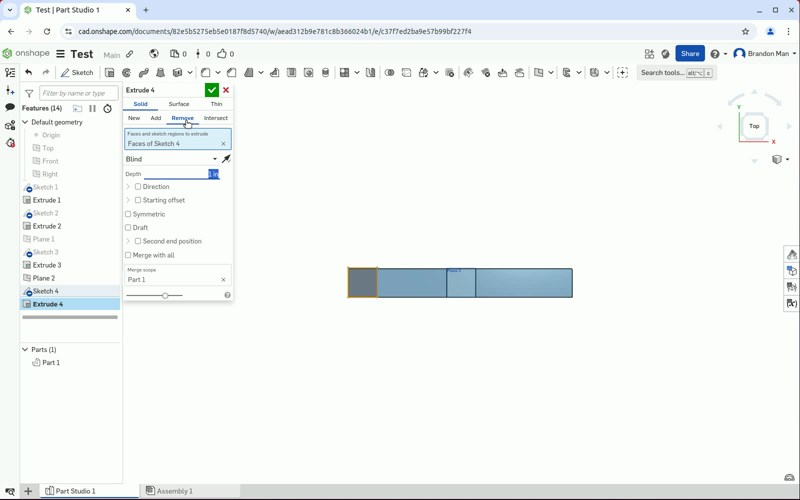
text(2.889)
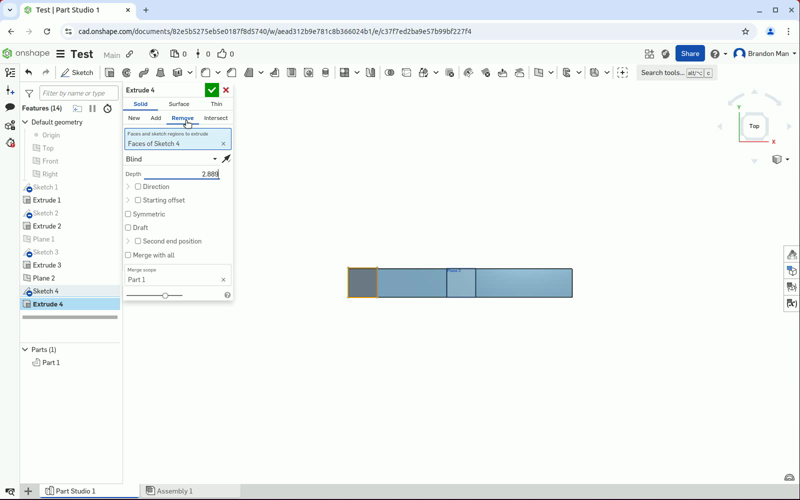
key(tab, 6)
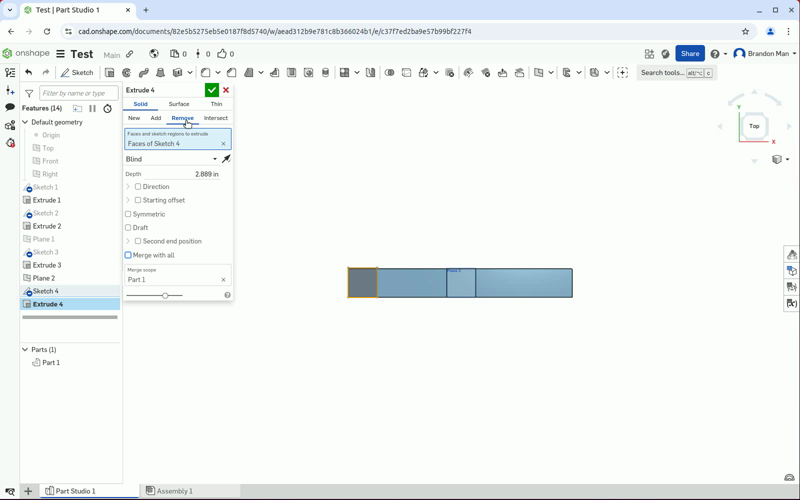
key(space)
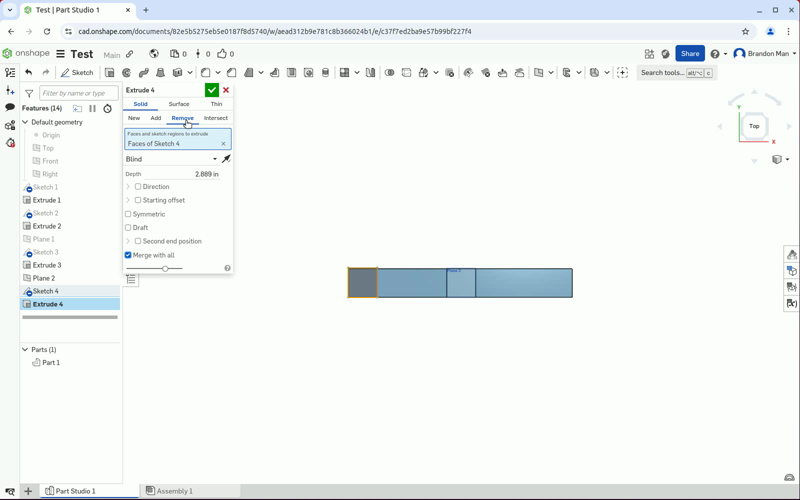
key(enter)
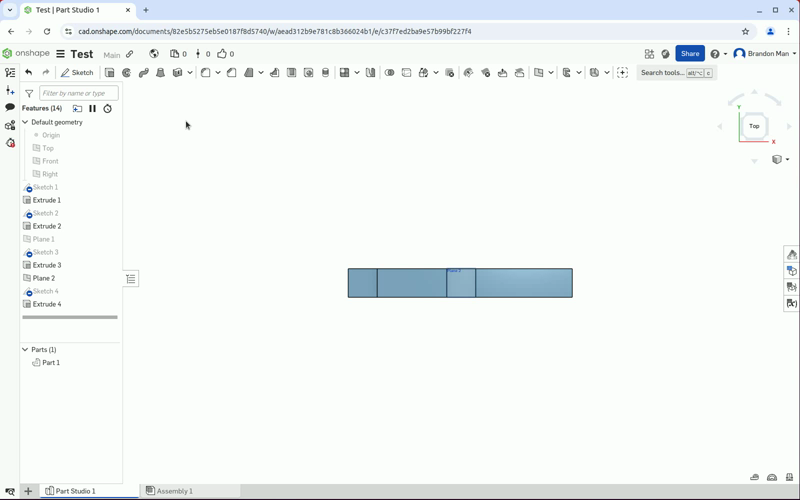
key(shift+h)
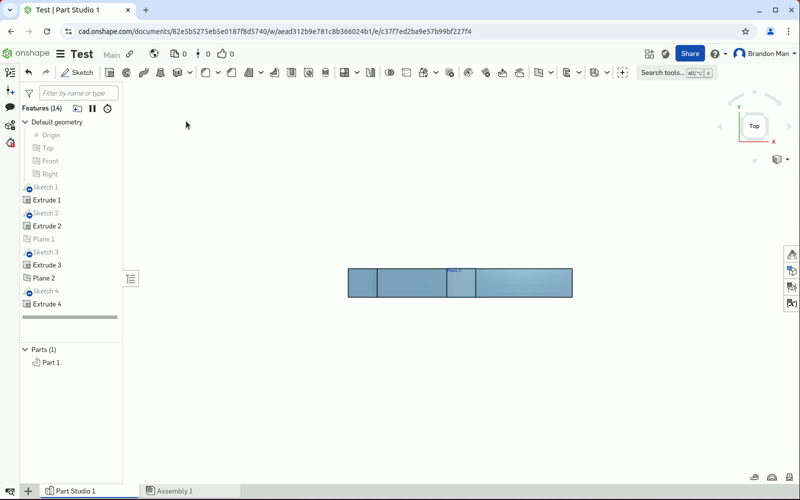
key(shift+h)
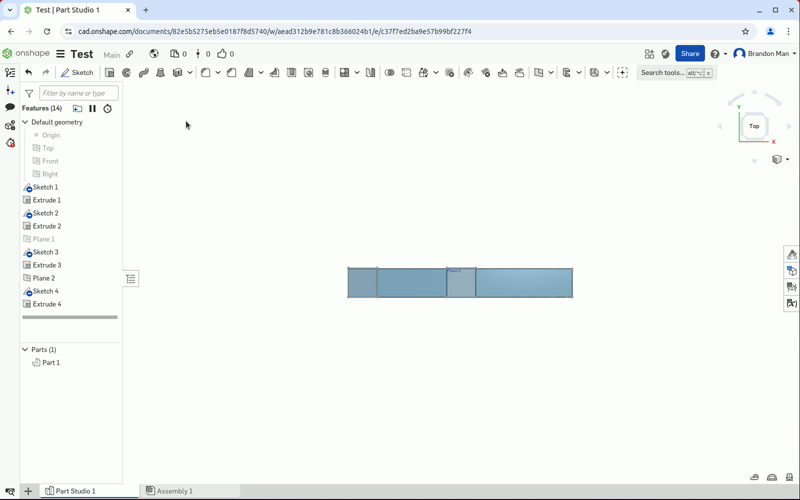
key(shift+7)
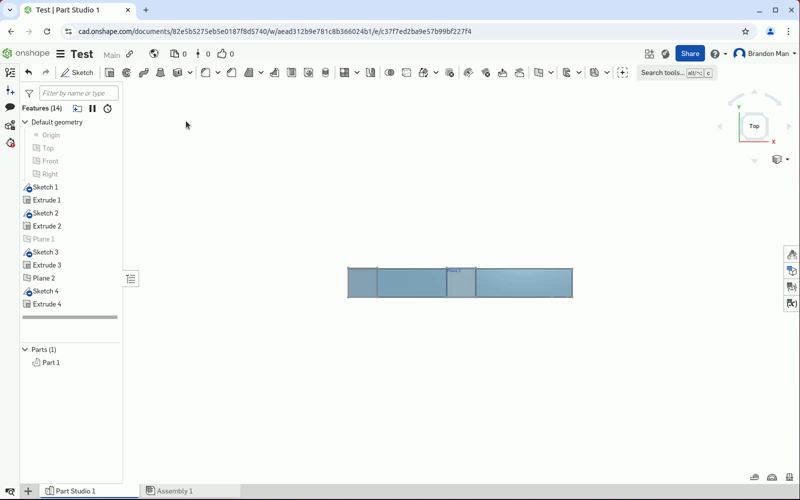
key(up, 3)
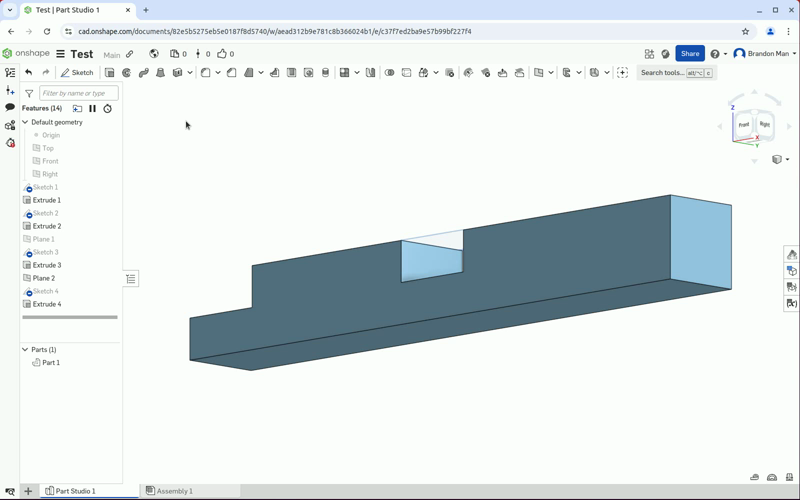
key(left, 3)
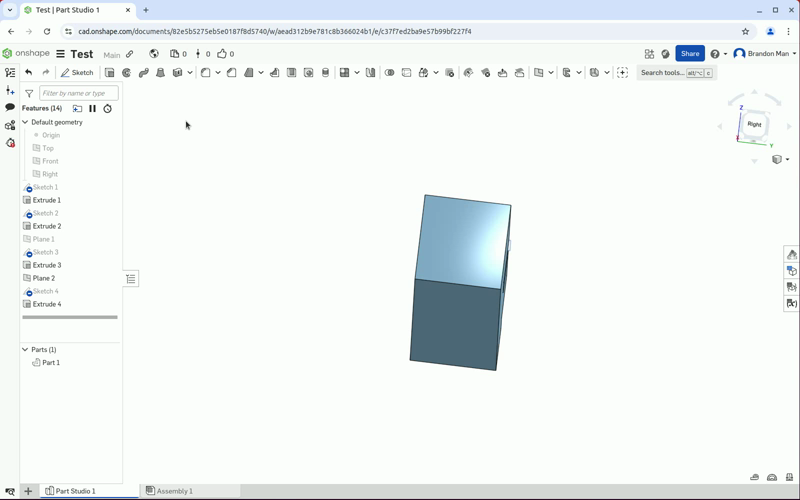
key(right, 3)
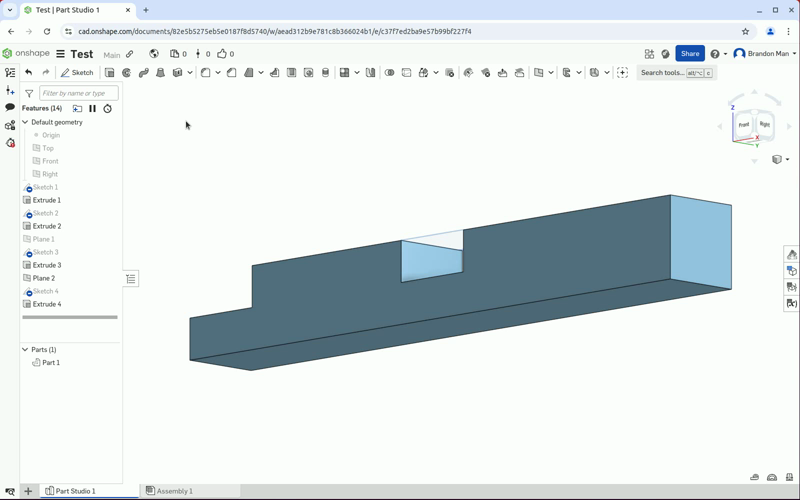
key(down, 3)
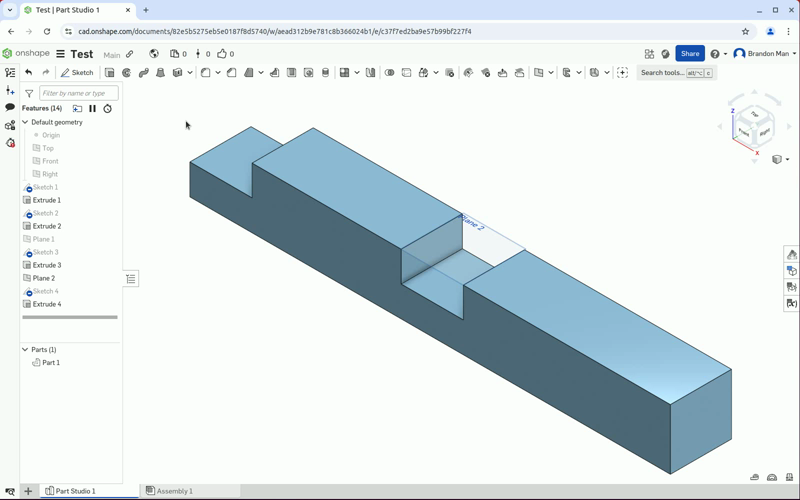
mouse_move(73, 189)
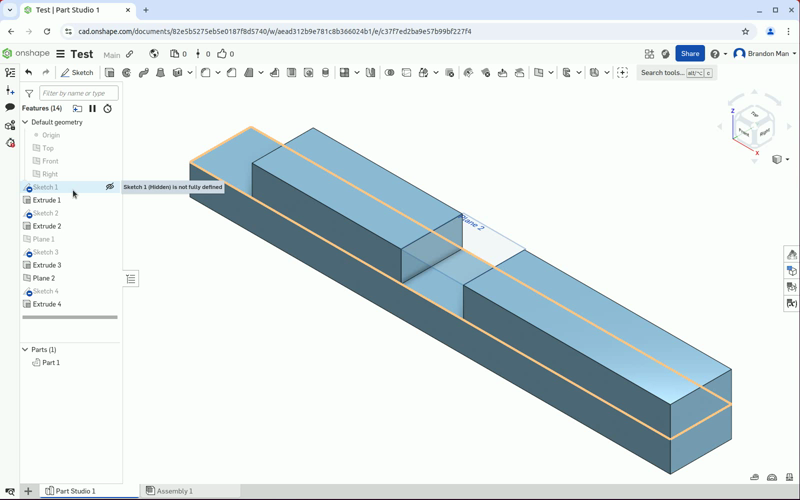
click(73, 189)